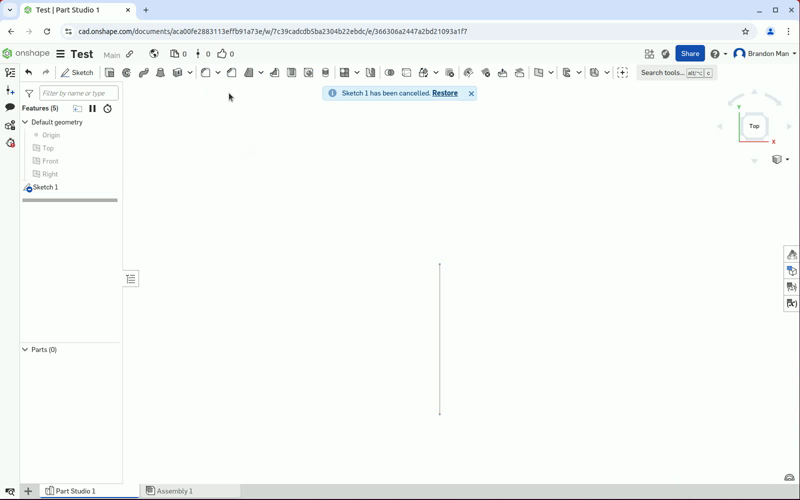
key(shift+h)
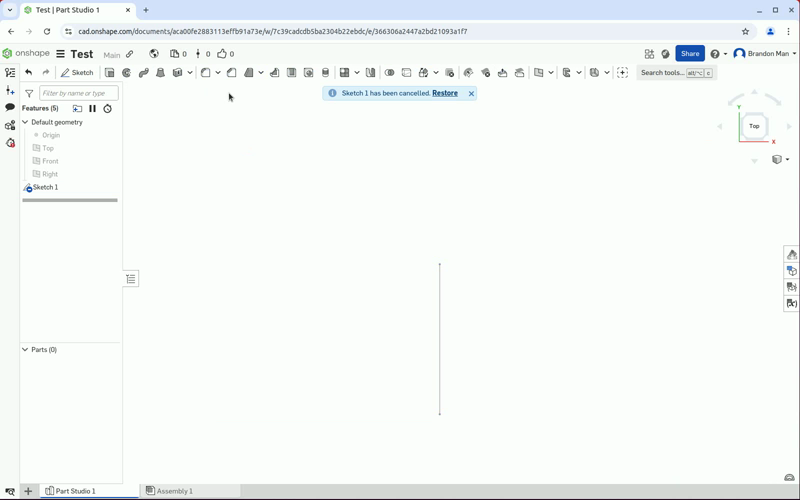
key(shift+s)
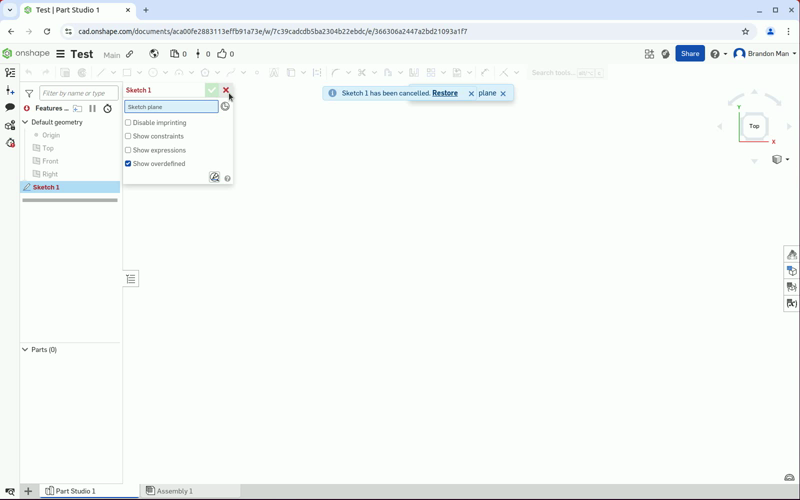
mouse_move(73, 150)
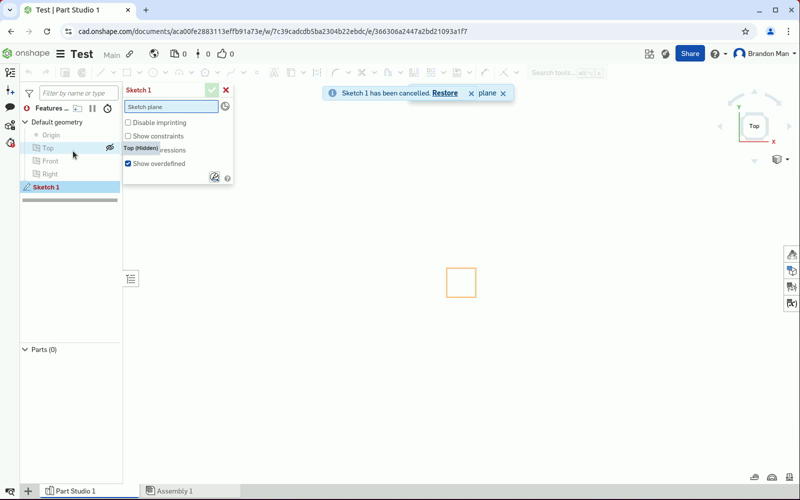
click(73, 150)
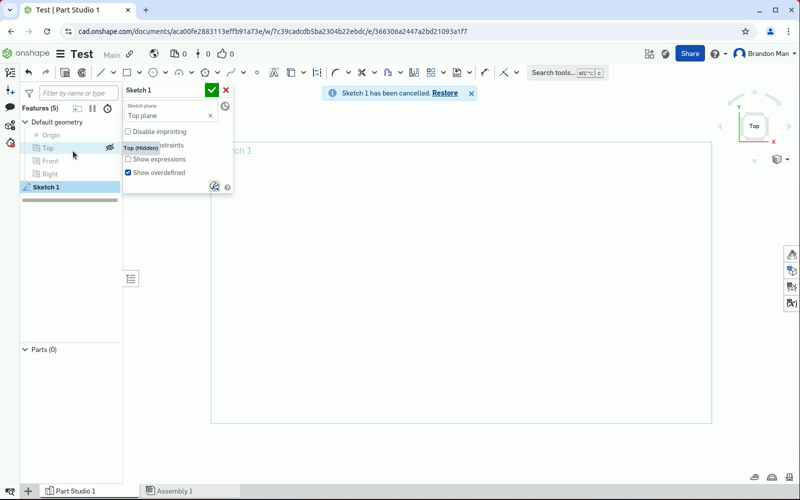
mouse_move(73, 352)
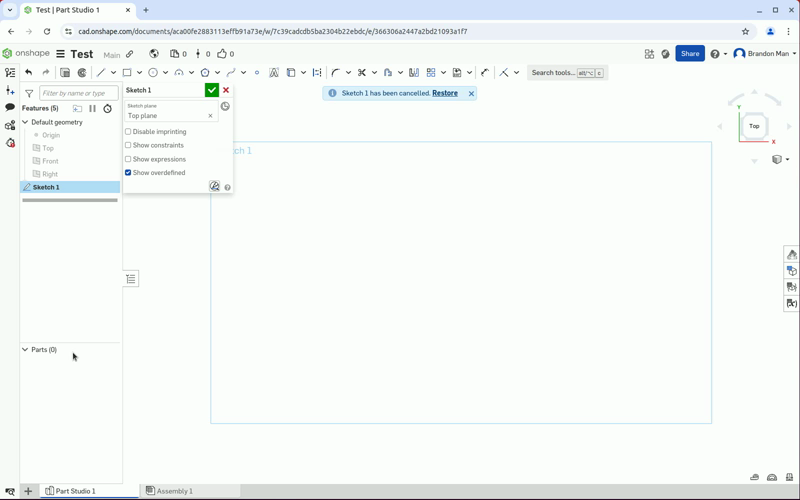
key(y)
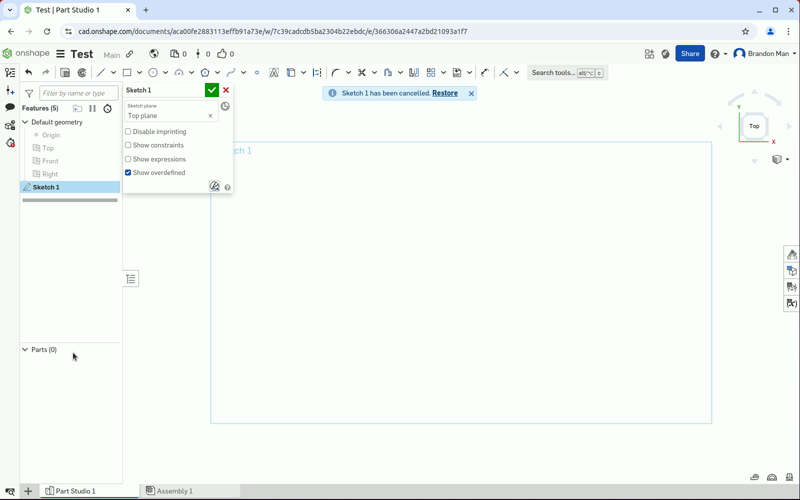
key(l)
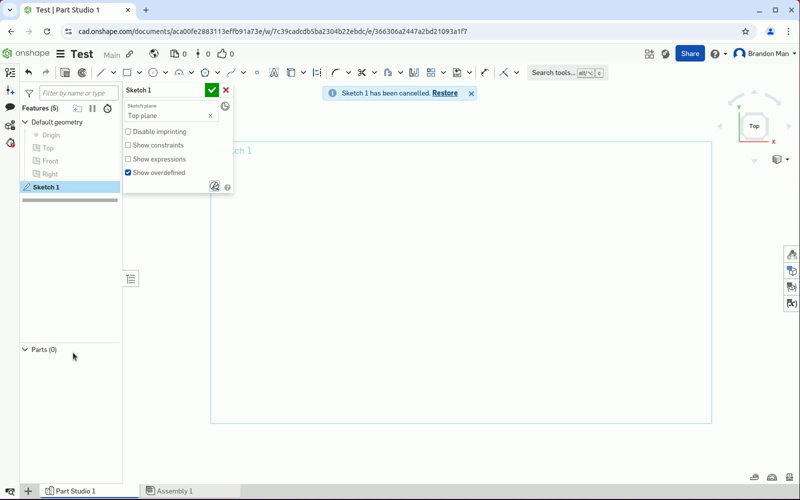
key_down(shift)
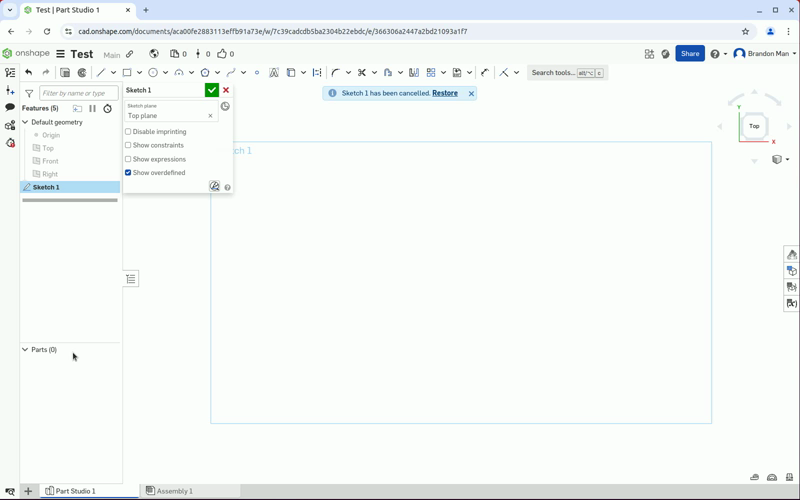
mouse_move(460, 395)
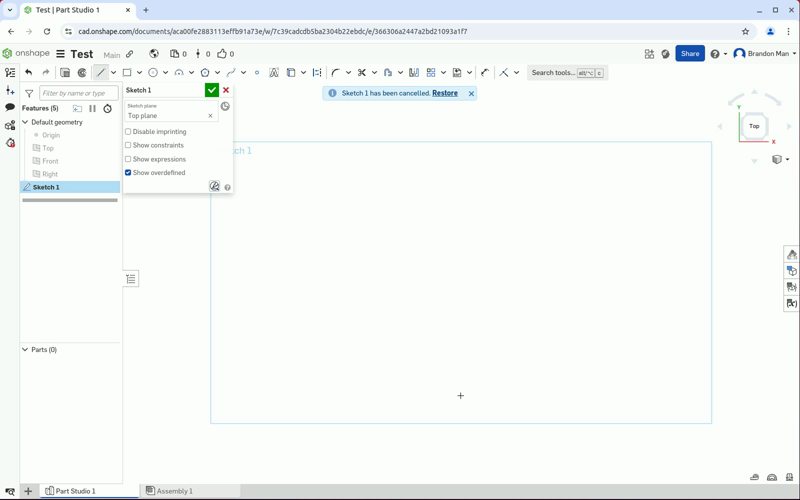
click(460, 395)
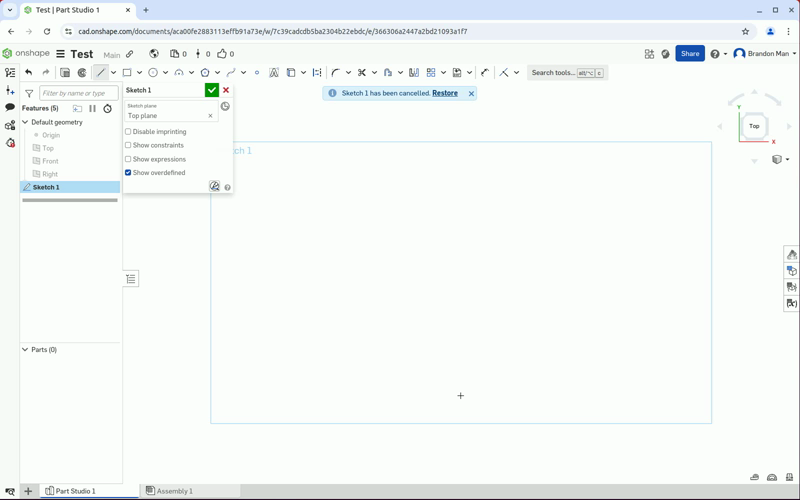
key_up(shift)
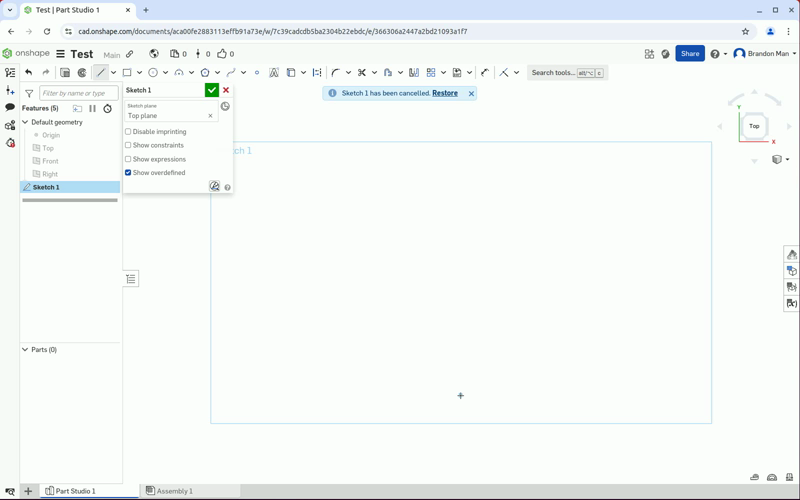
key_down(shift)
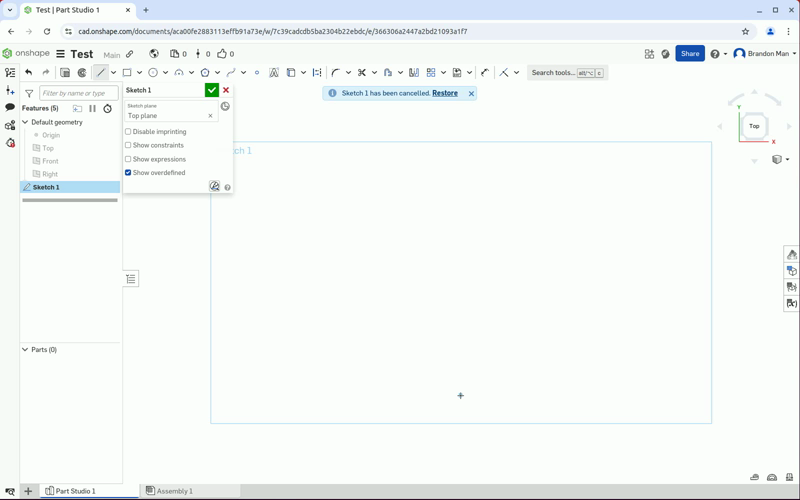
mouse_move(573, 395)
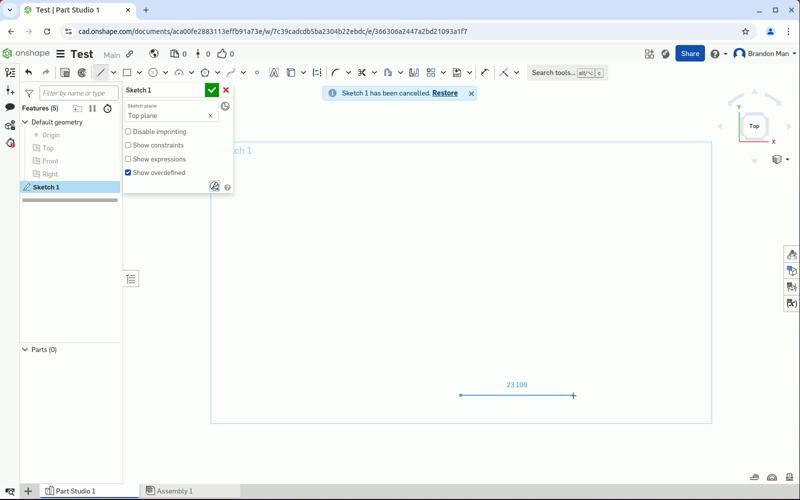
click(573, 395)
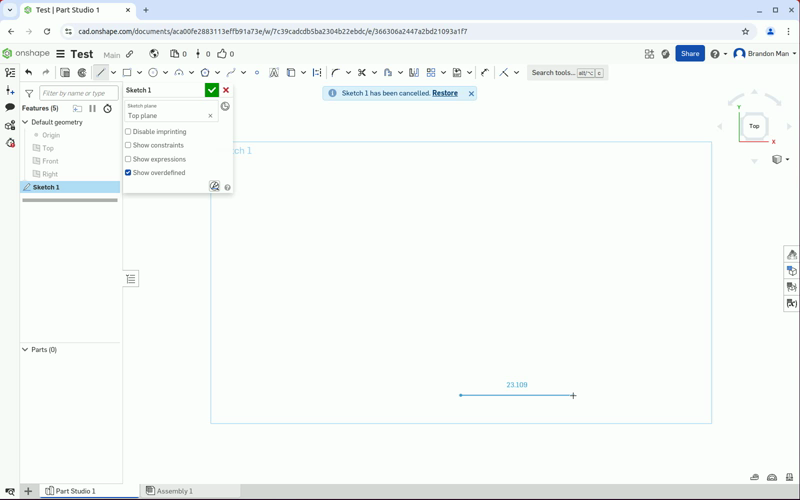
key_up(shift)
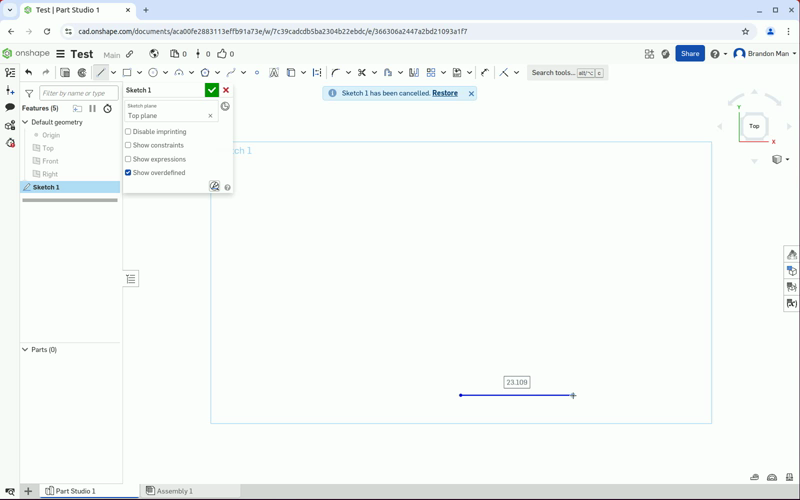
key_down(shift)
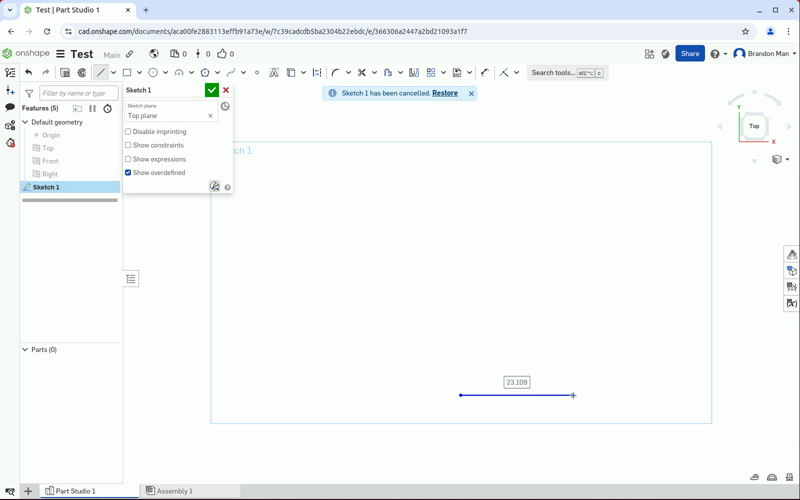
mouse_move(573, 282)
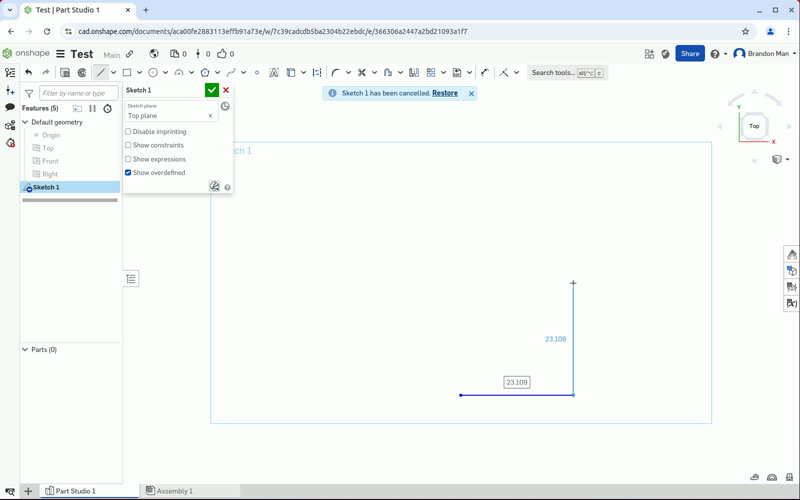
click(573, 282)
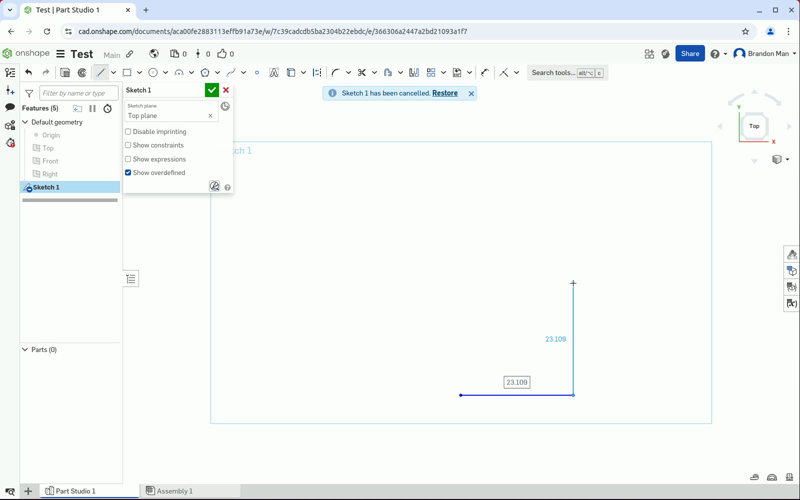
key_up(shift)
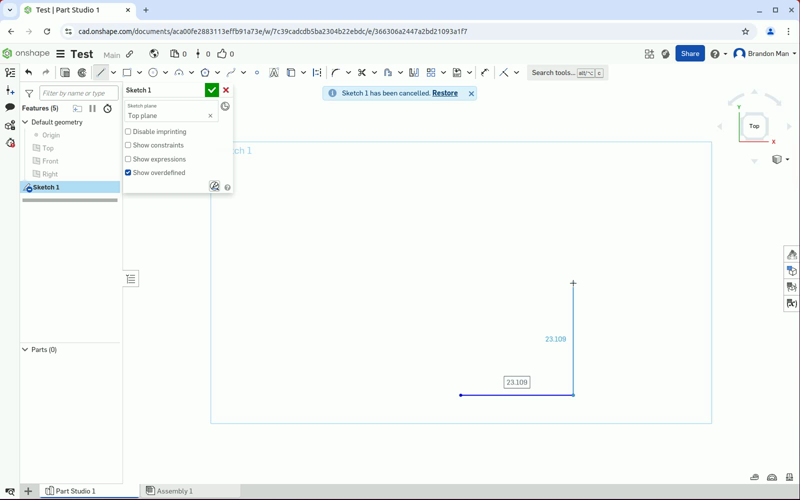
key_down(shift)
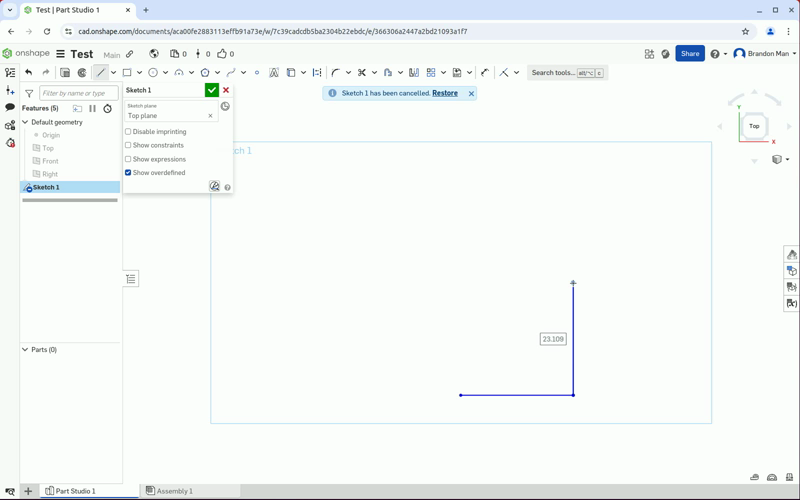
mouse_move(460, 282)
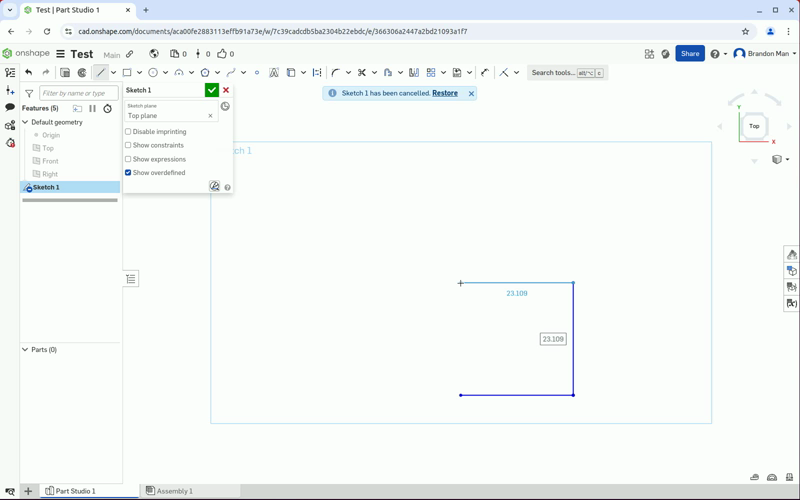
click(460, 282)
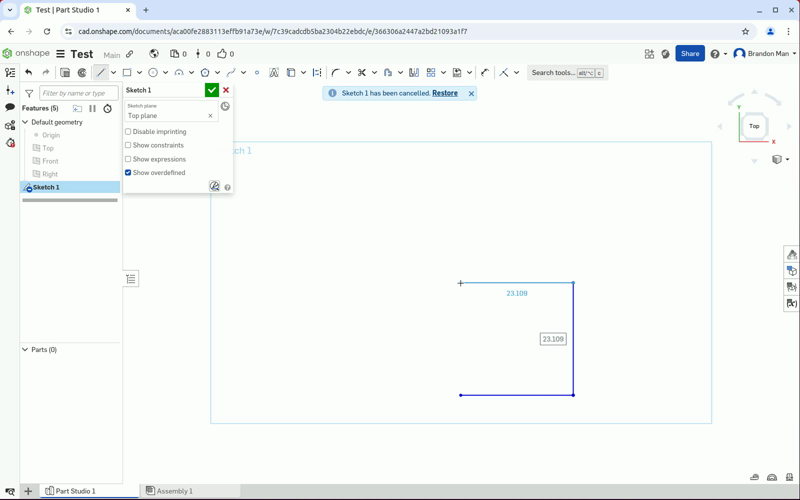
key_up(shift)
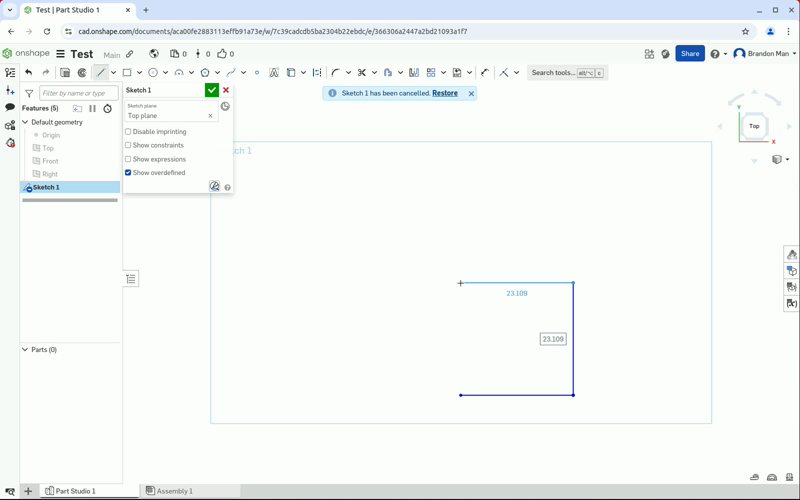
key_down(shift)
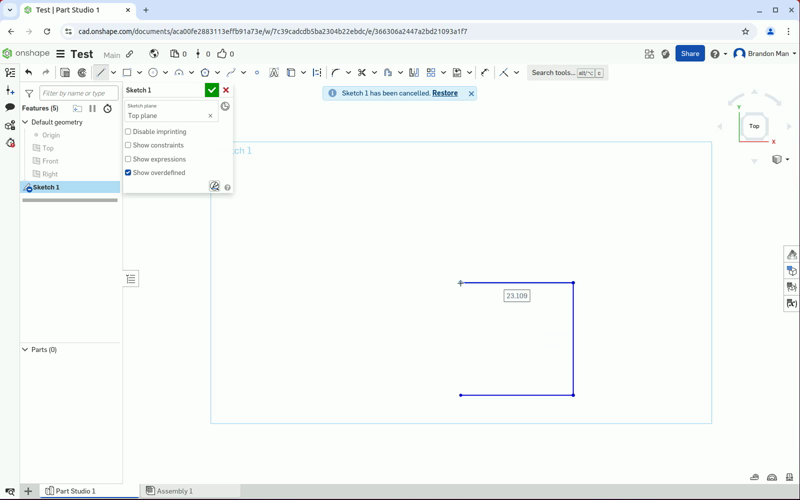
mouse_move(460, 395)
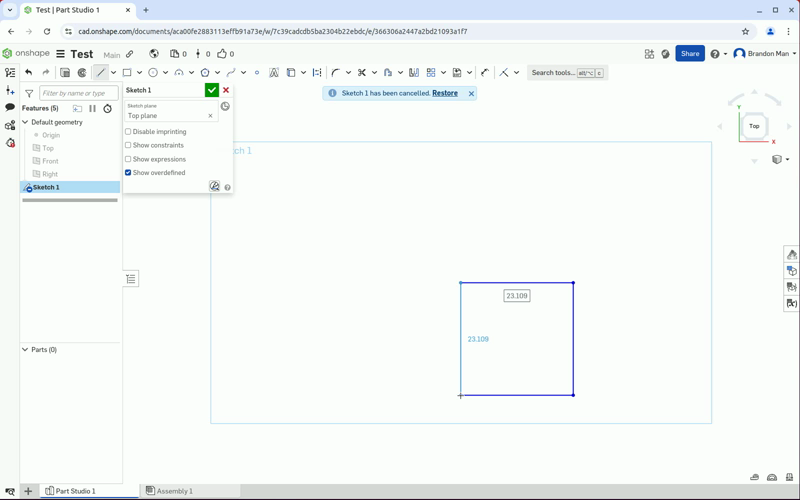
key_up(shift)
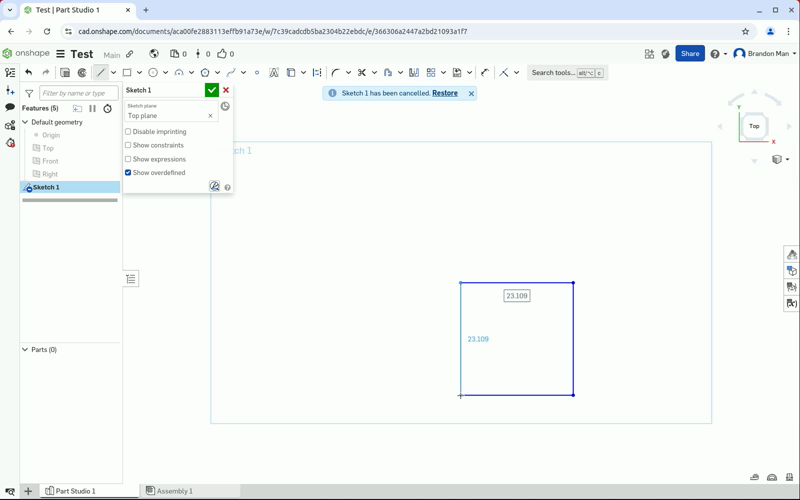
click(460, 395)
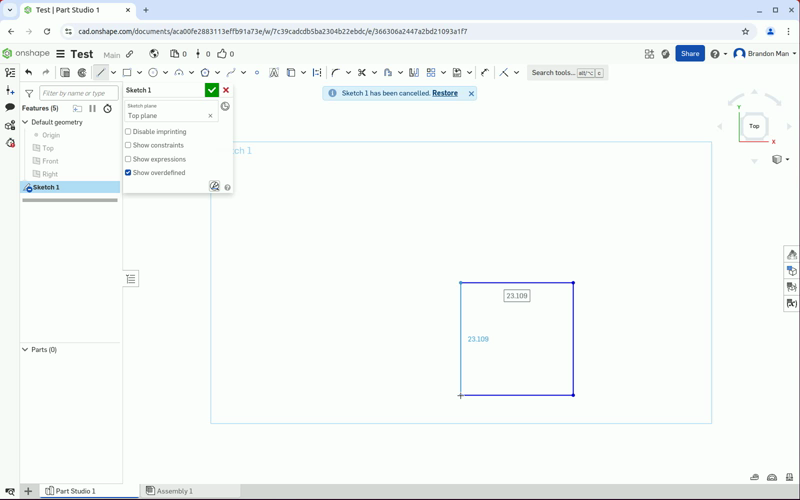
key(esc)
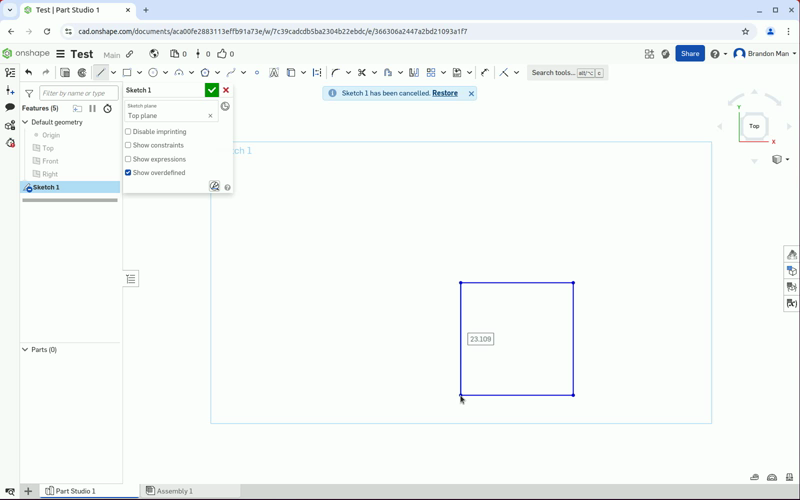
mouse_move(534, 373)
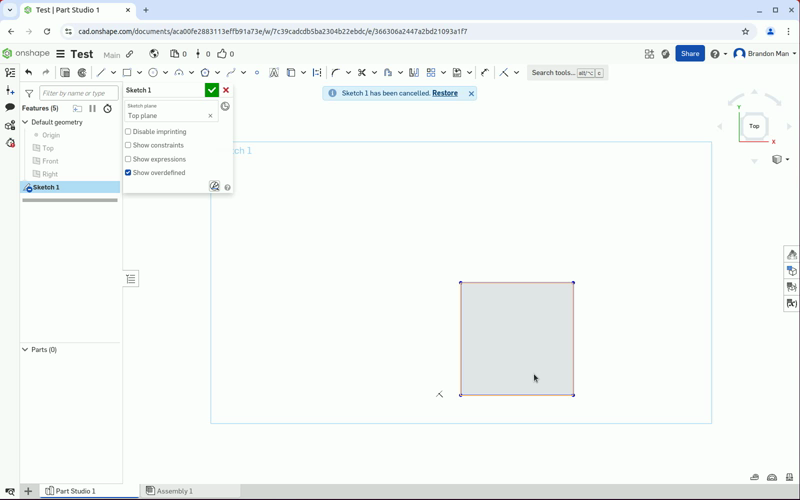
click(534, 373)
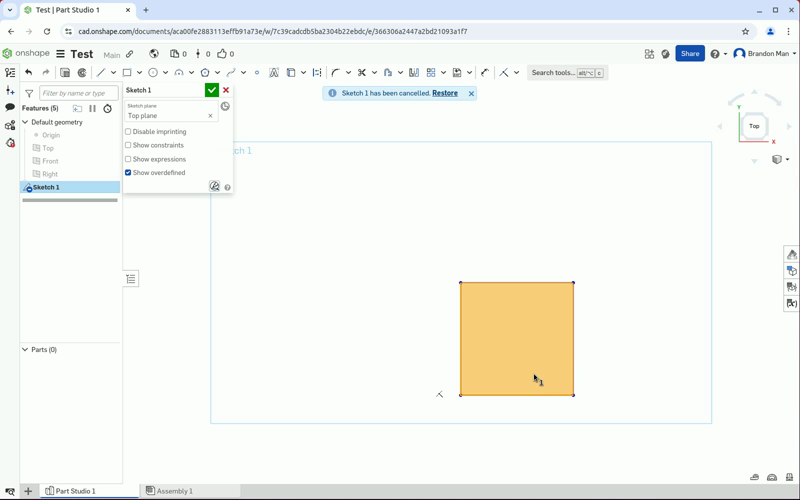
mouse_move(73, 352)
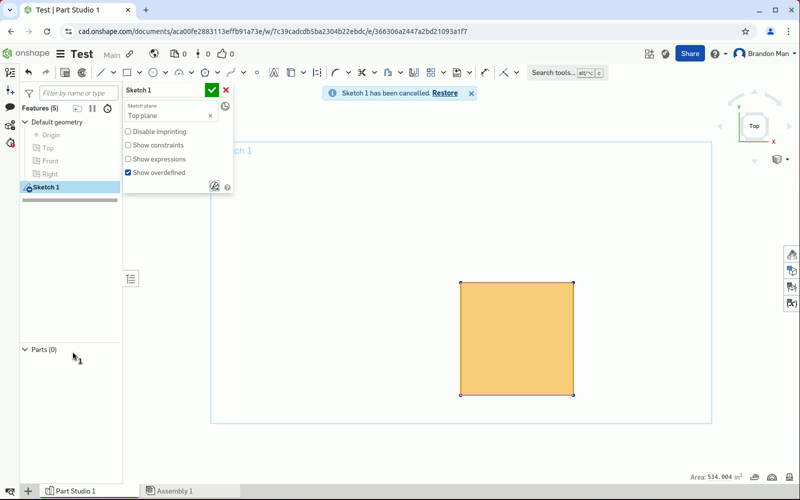
key(shift+y)
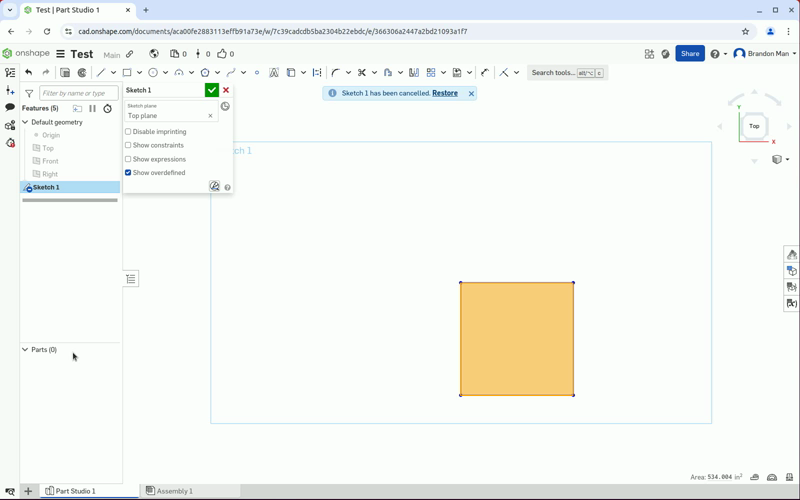
key(shift+e)
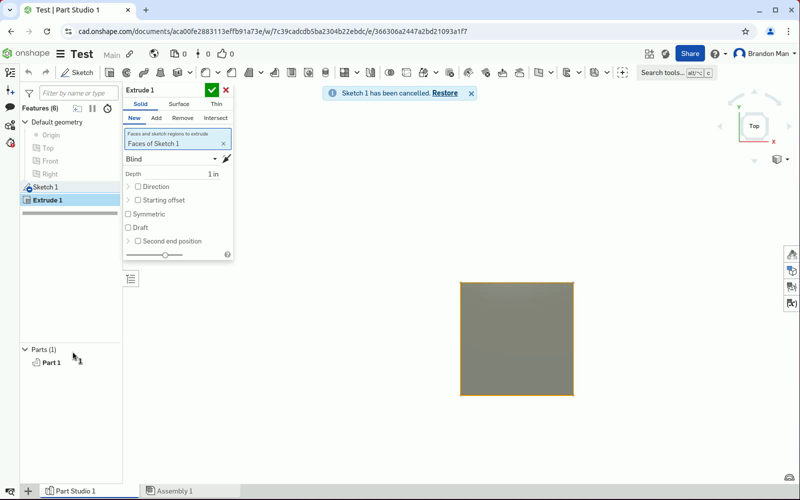
mouse_move(143, 106)
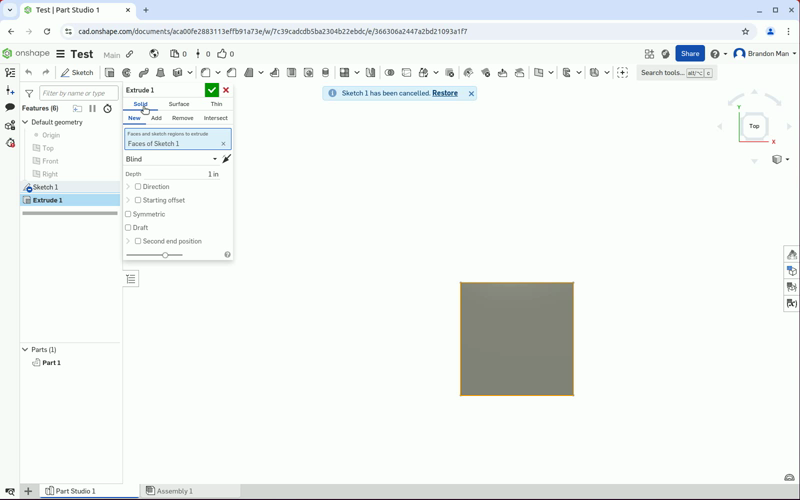
click(143, 106)
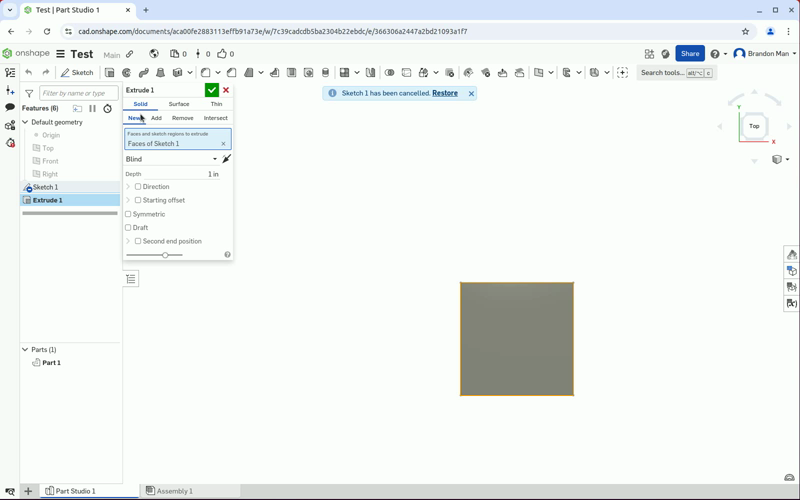
mouse_move(137, 120)
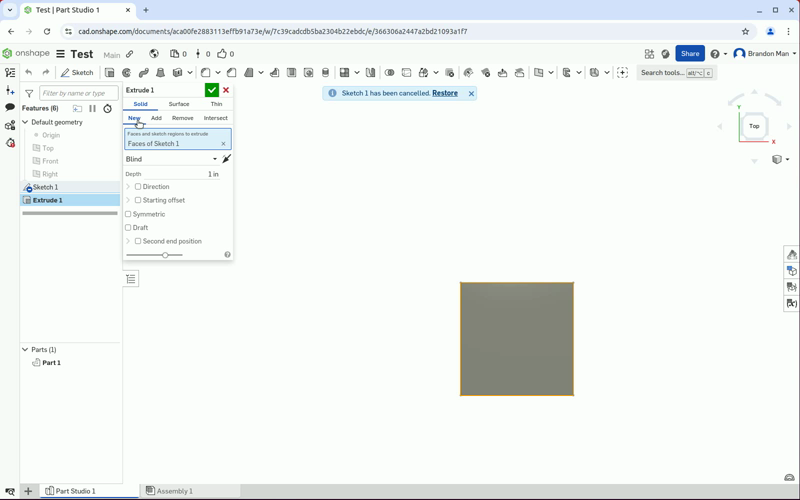
click(137, 120)
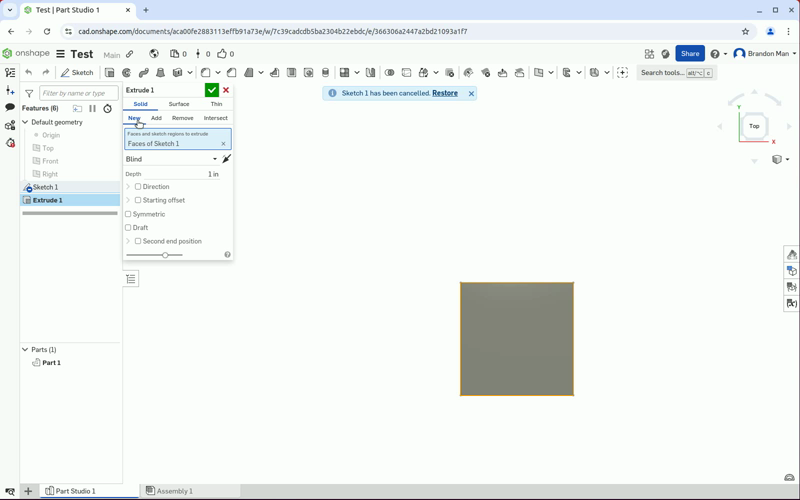
key(tab, 4)
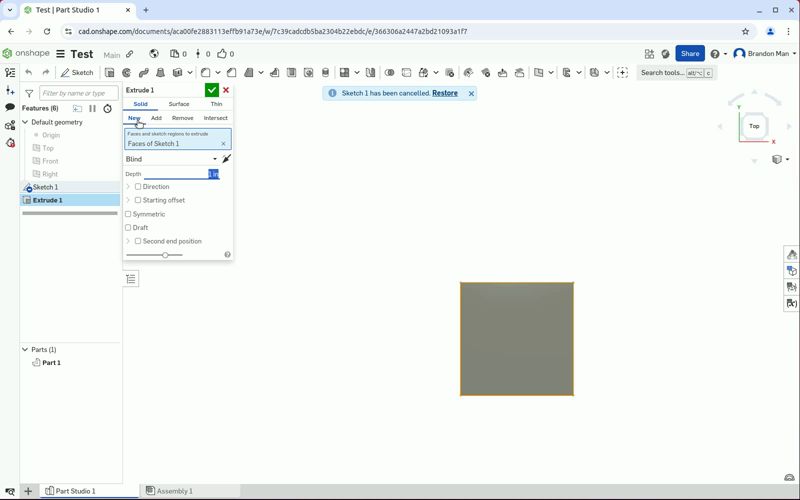
text(4.574)
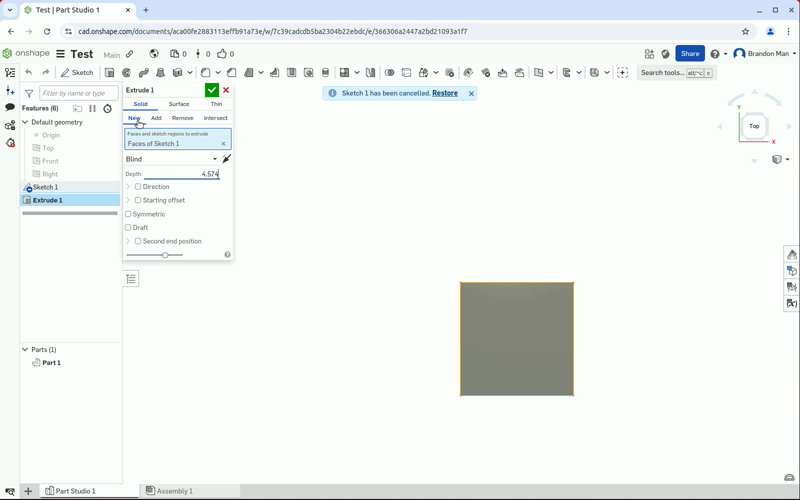
key(enter)
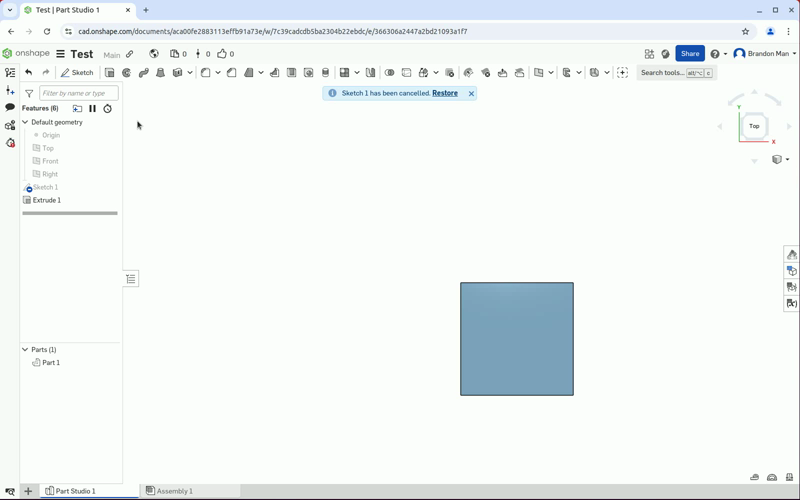
key(shift+h)
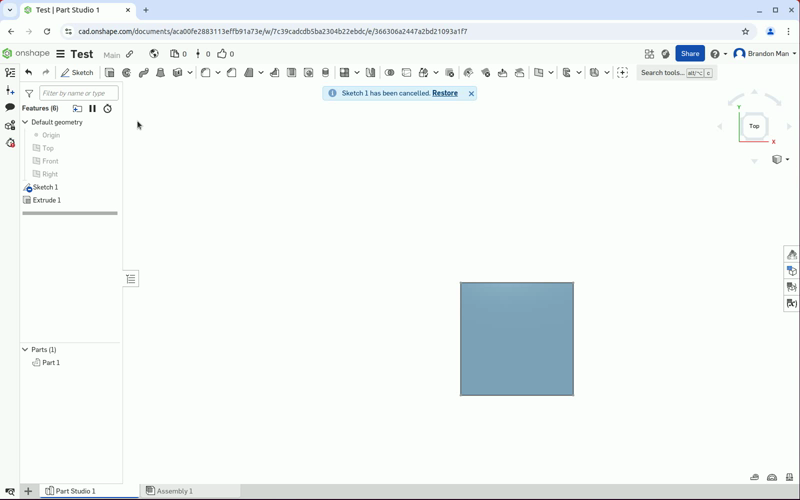
key(shift+h)
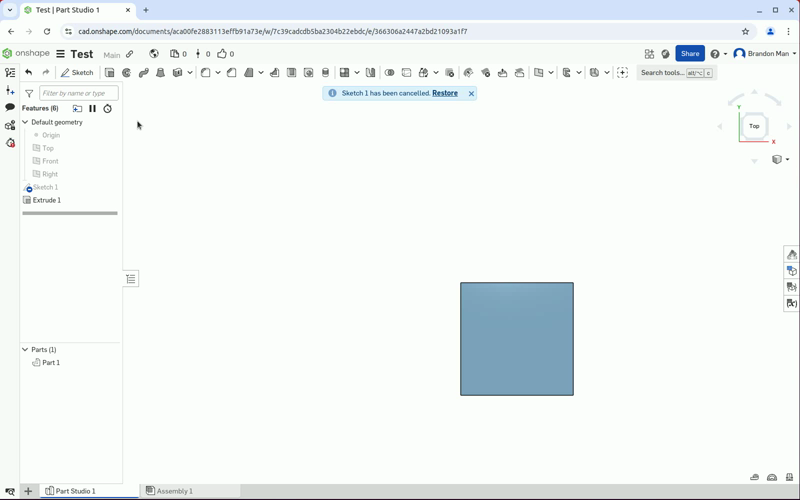
mouse_move(73, 189)
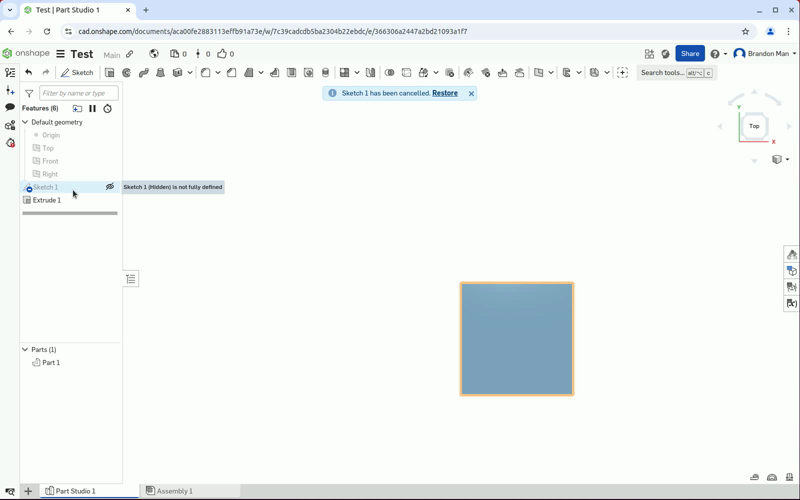
click(73, 189)
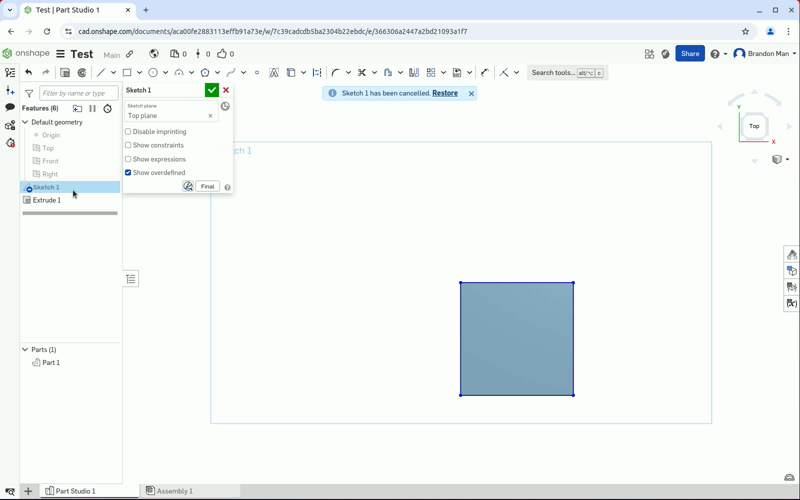
mouse_move(229, 92)
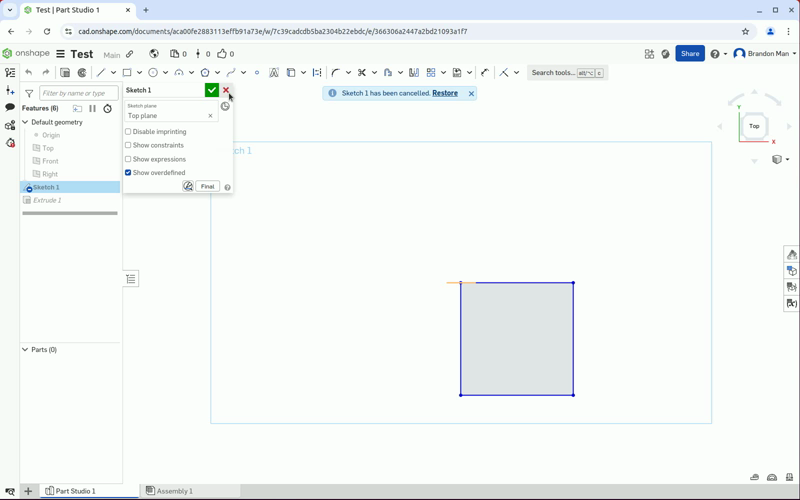
click(229, 92)
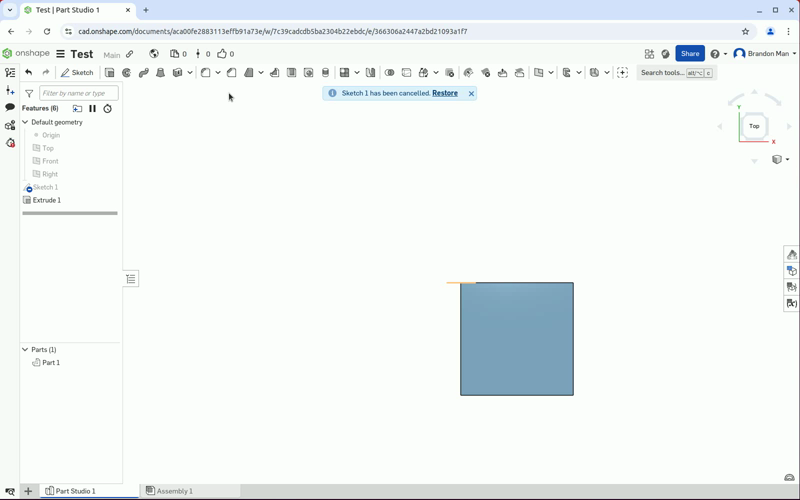
mouse_move(541, 75)
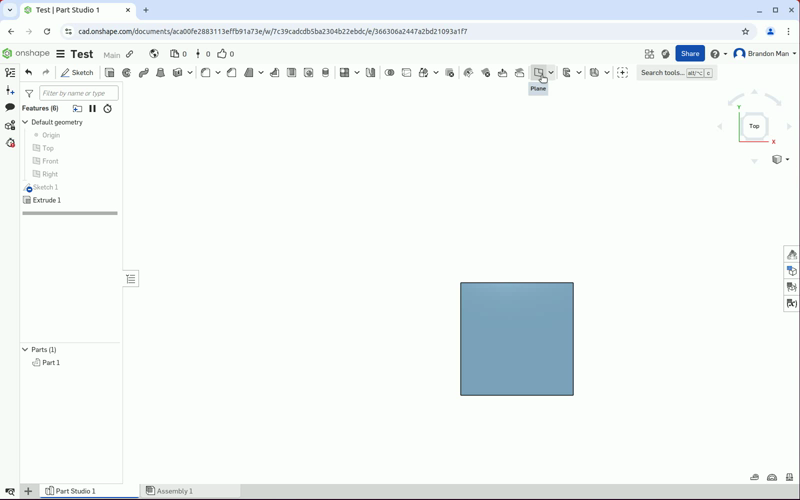
click(541, 75)
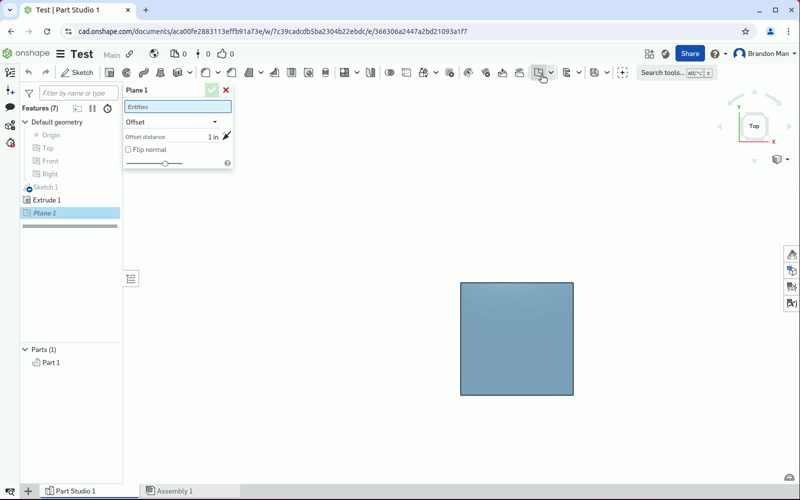
mouse_move(73, 150)
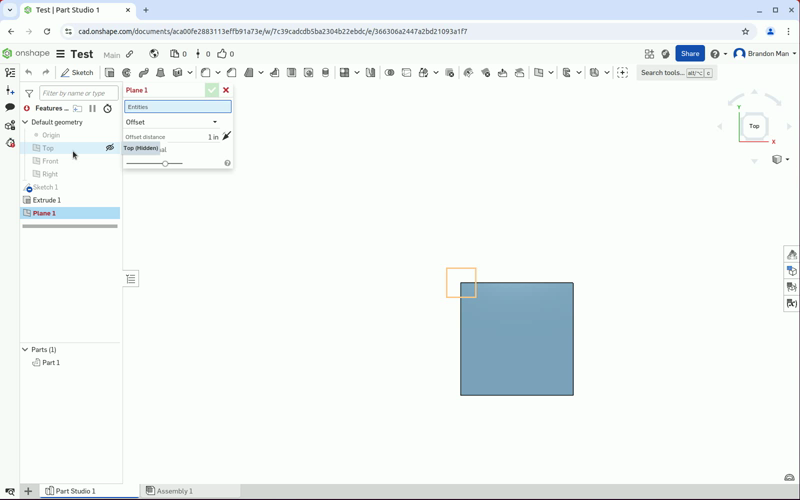
click(73, 150)
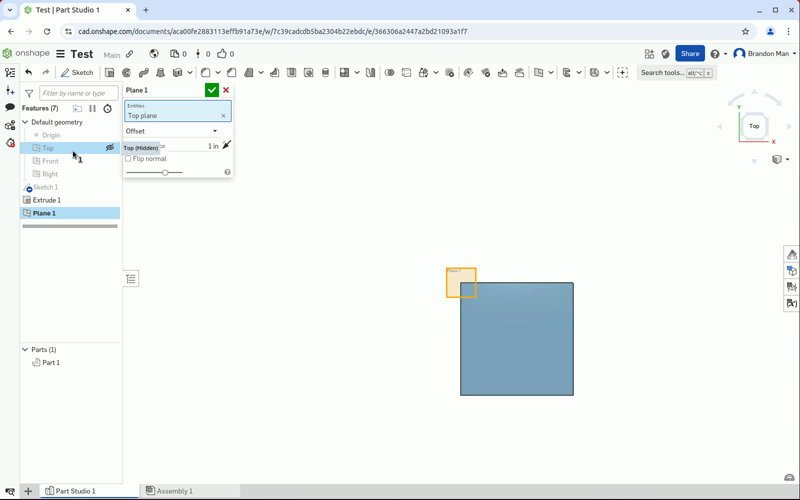
key(tab, 2)
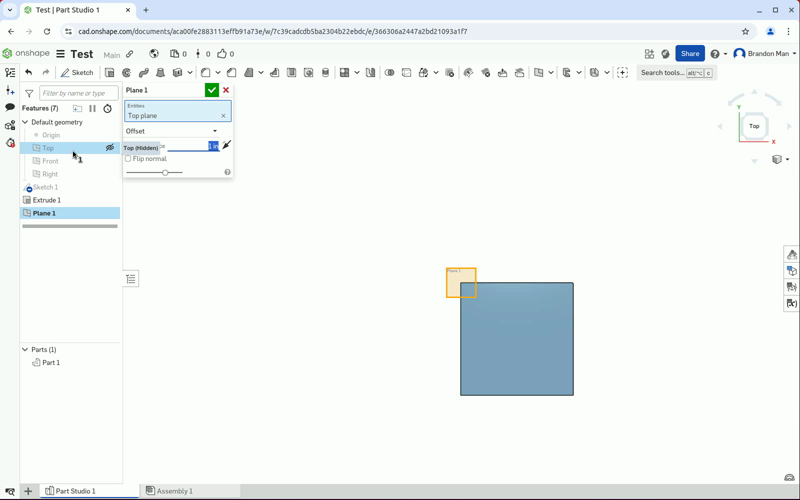
text(4.56)
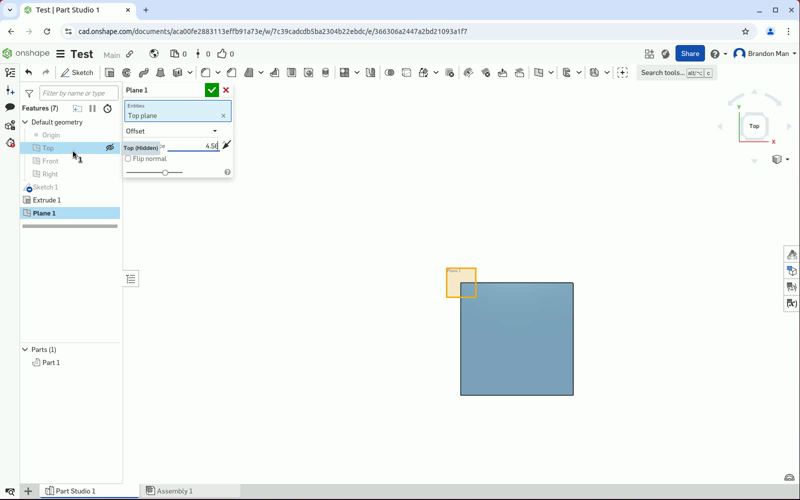
key(enter, 2)
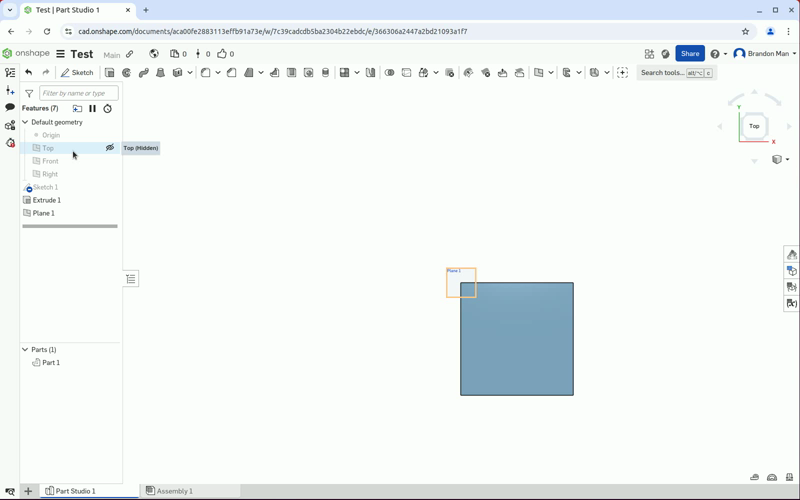
key(shift+s)
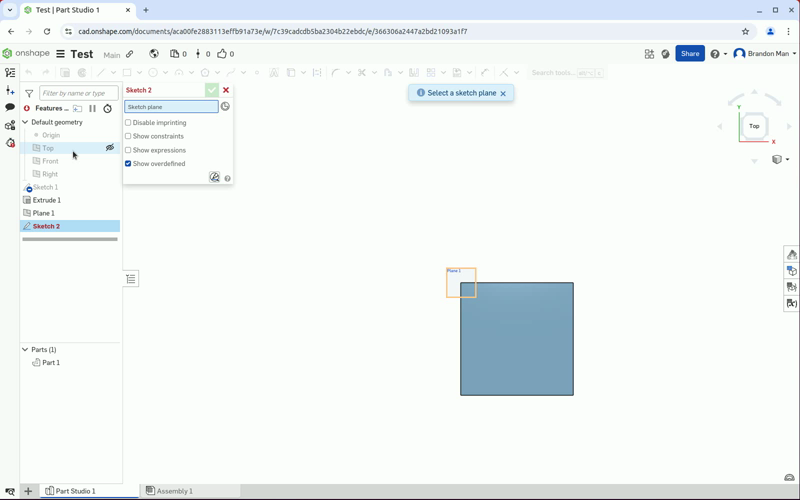
mouse_move(73, 215)
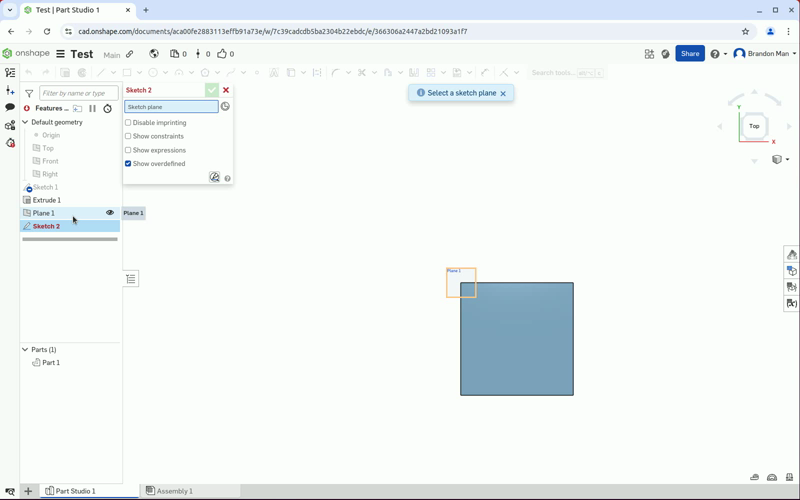
click(73, 215)
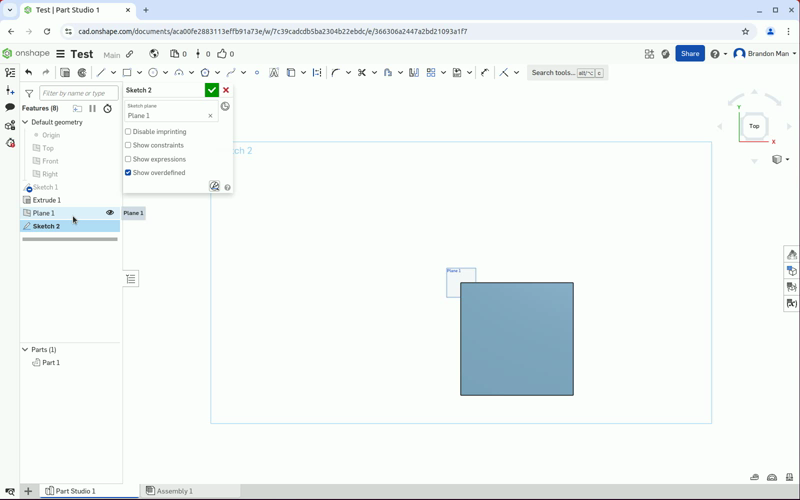
mouse_move(73, 352)
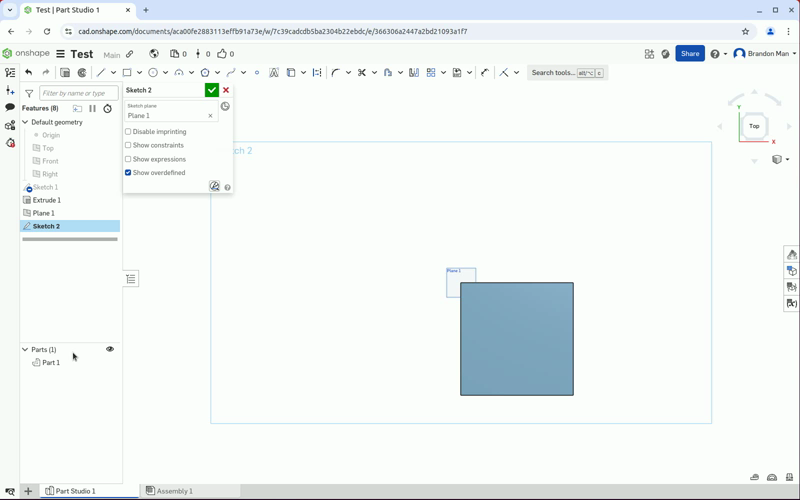
key(y)
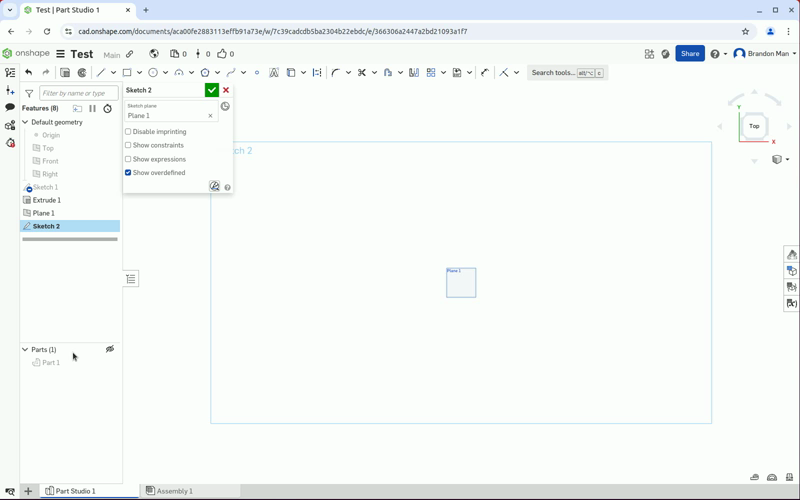
key(l)
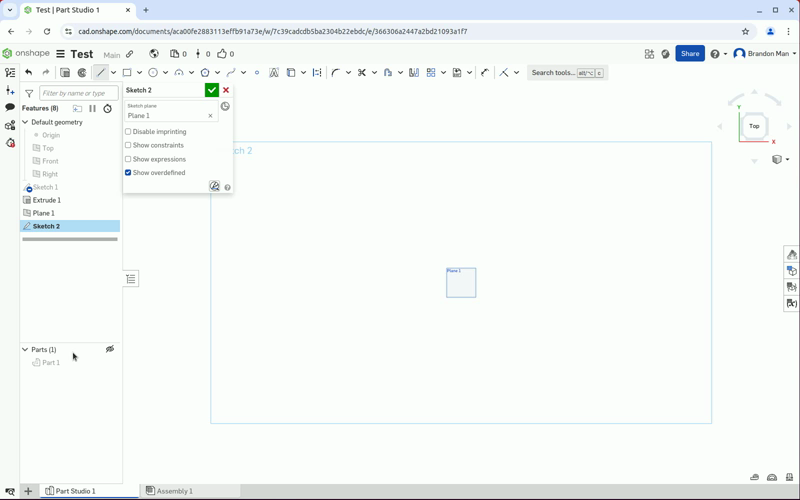
key_down(shift)
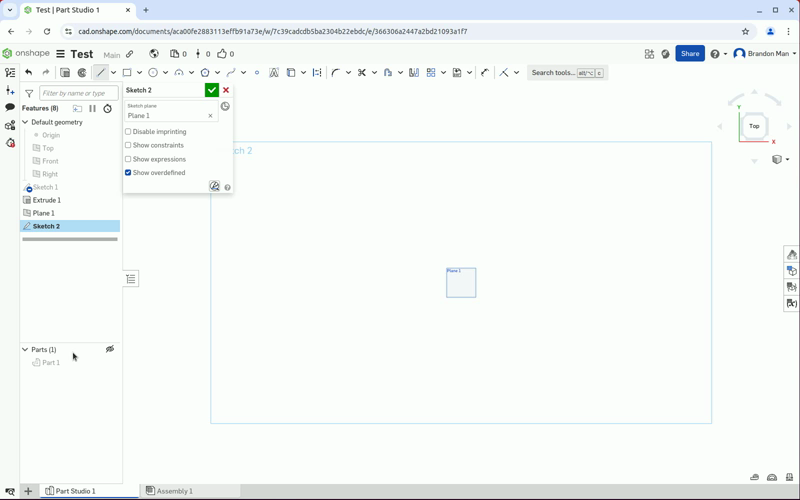
mouse_move(460, 305)
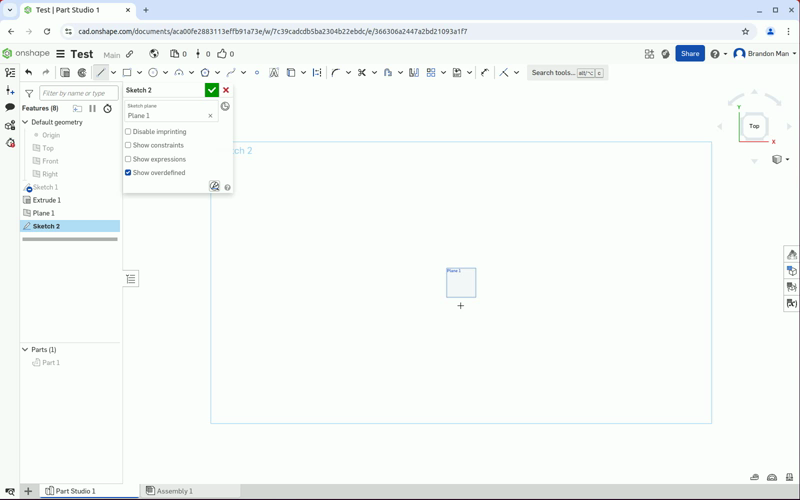
click(460, 305)
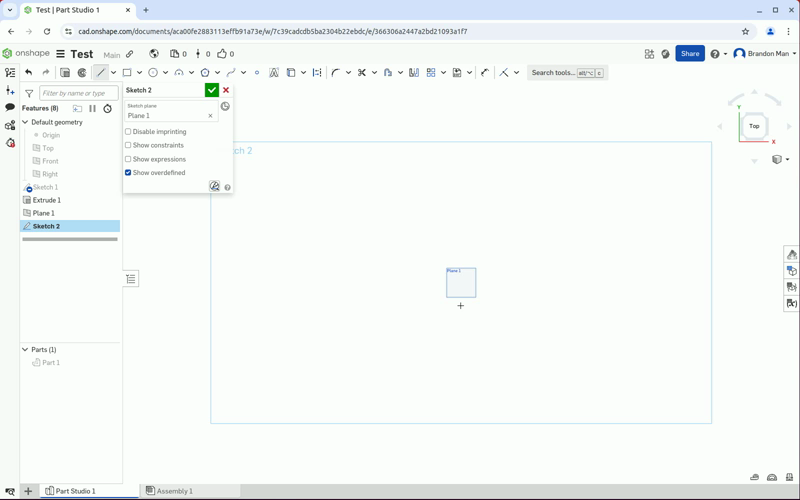
key_up(shift)
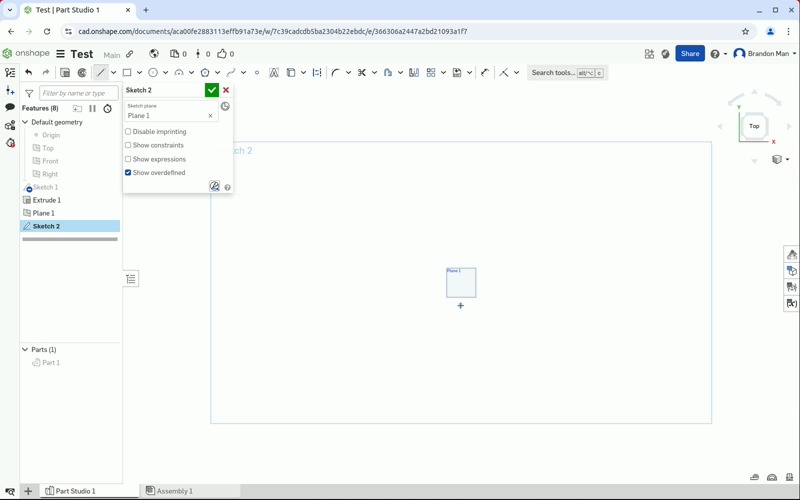
key_down(shift)
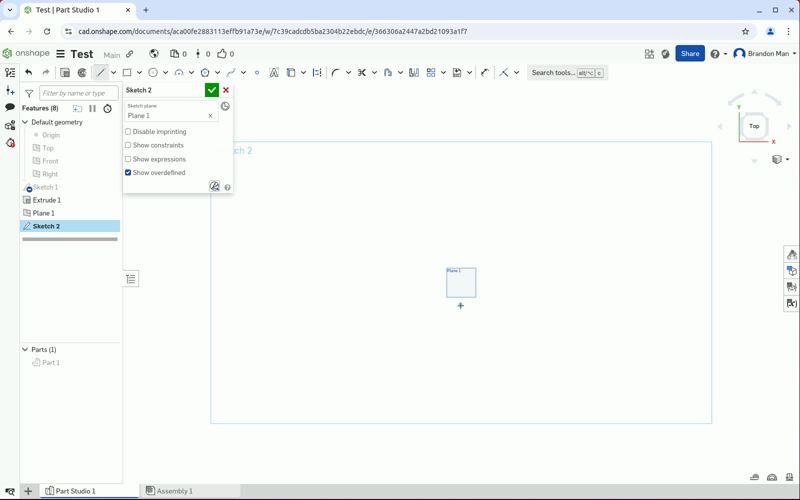
mouse_move(573, 305)
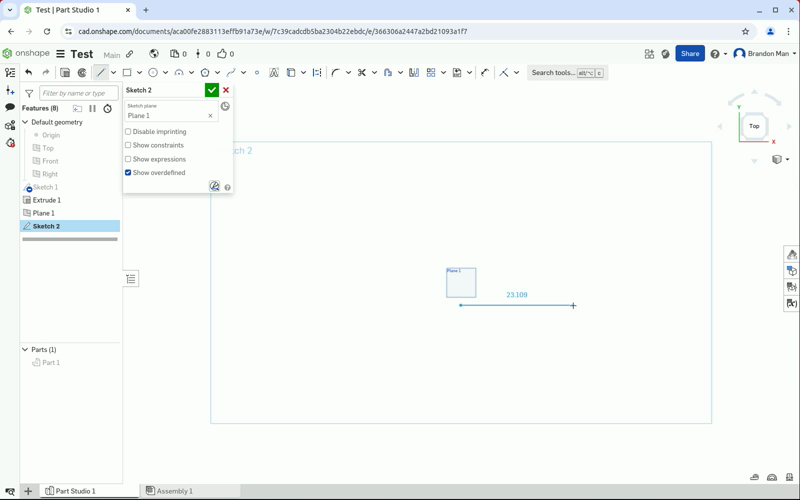
click(573, 305)
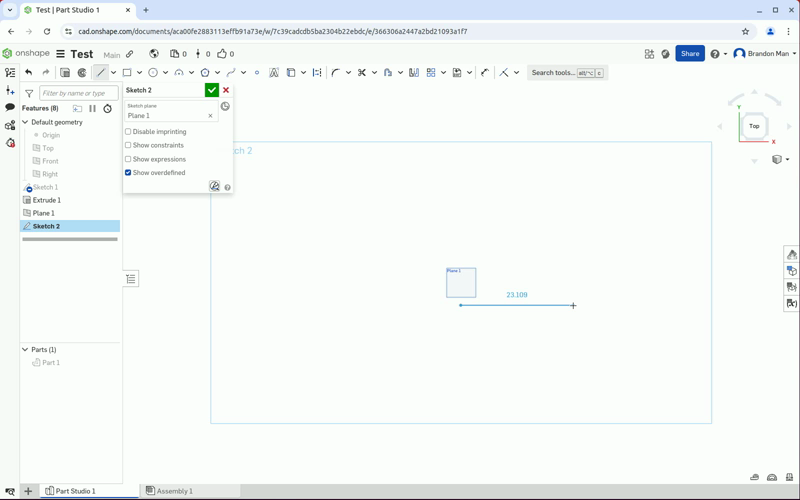
key_up(shift)
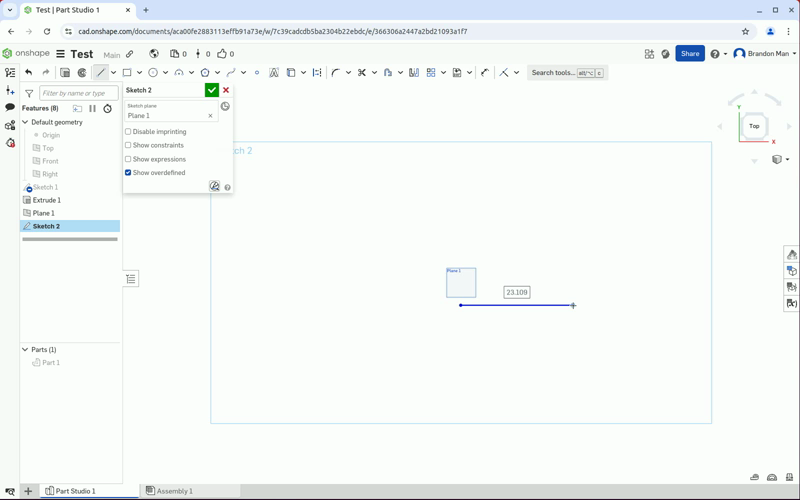
key_down(shift)
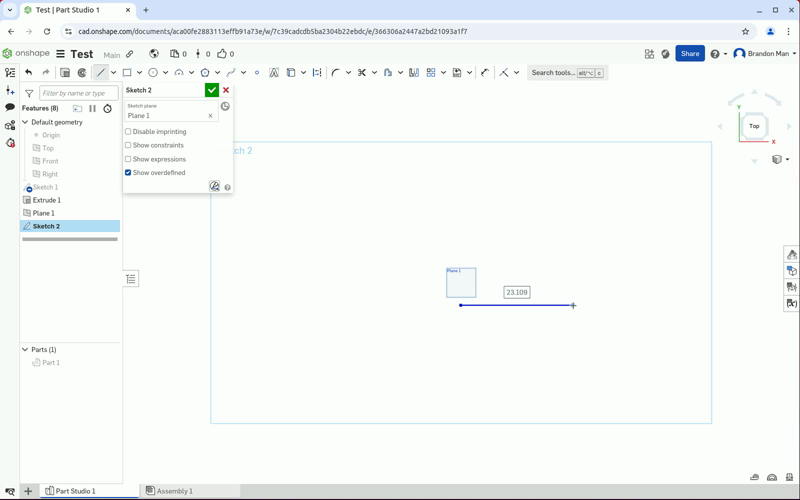
mouse_move(589, 305)
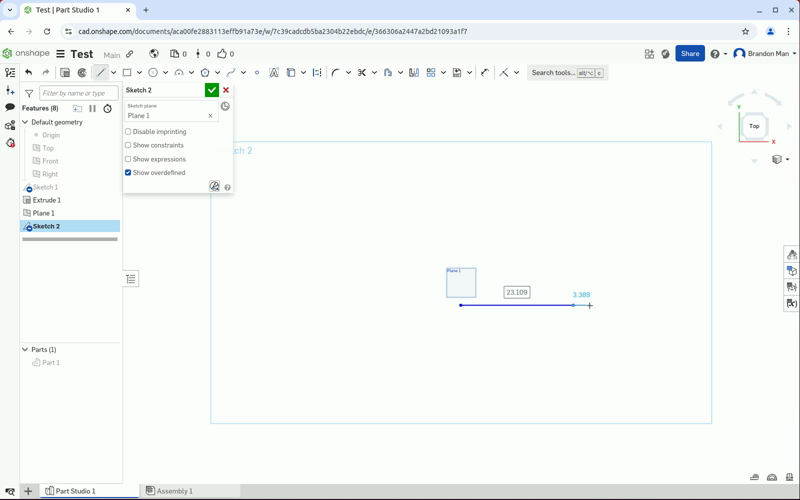
mouse_move(573, 282)
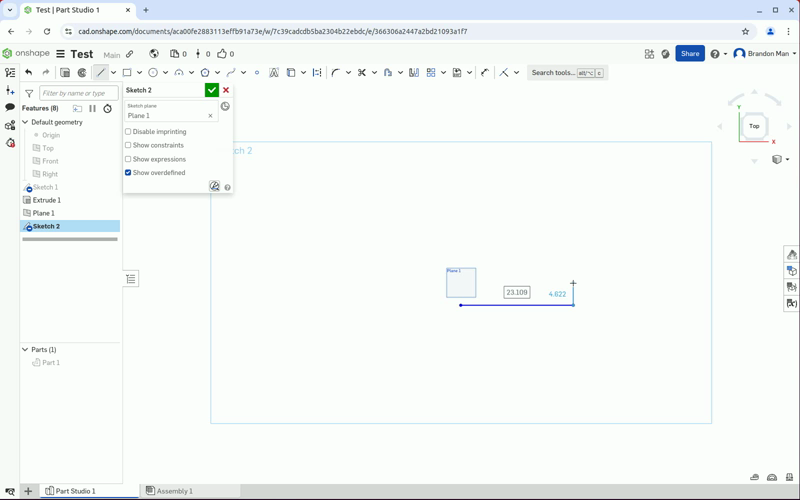
click(573, 282)
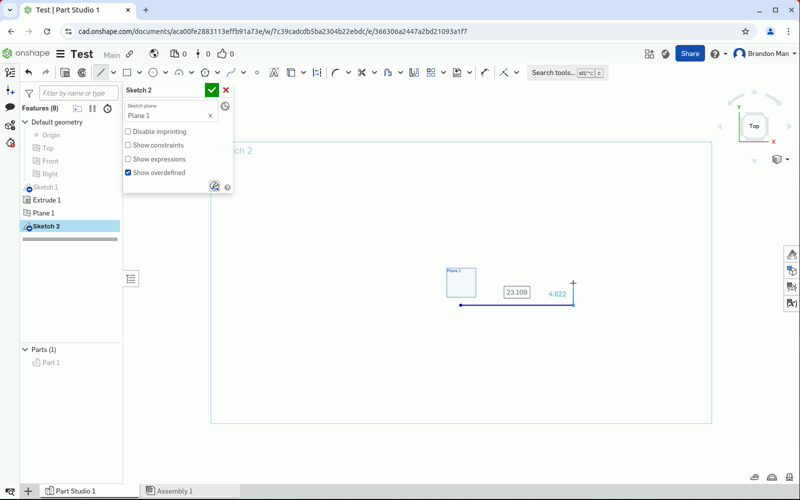
key_up(shift)
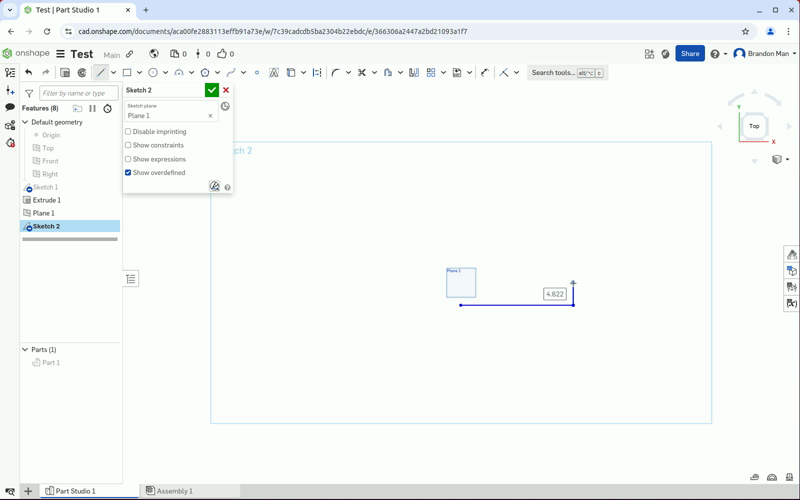
key_down(shift)
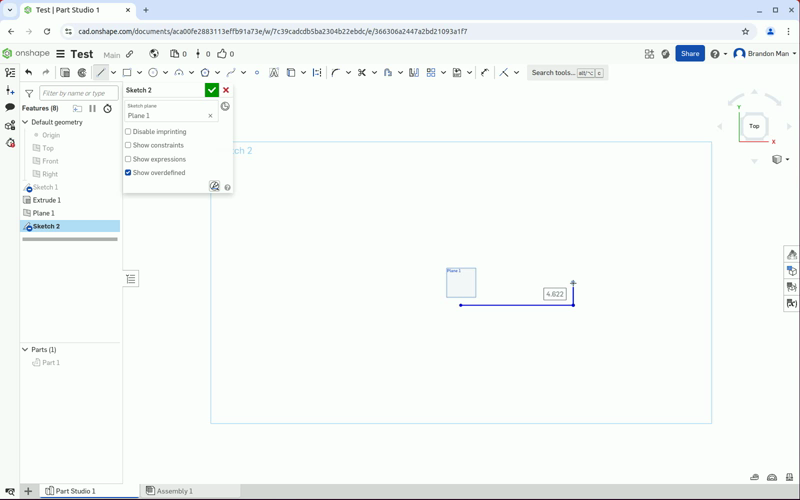
mouse_move(460, 282)
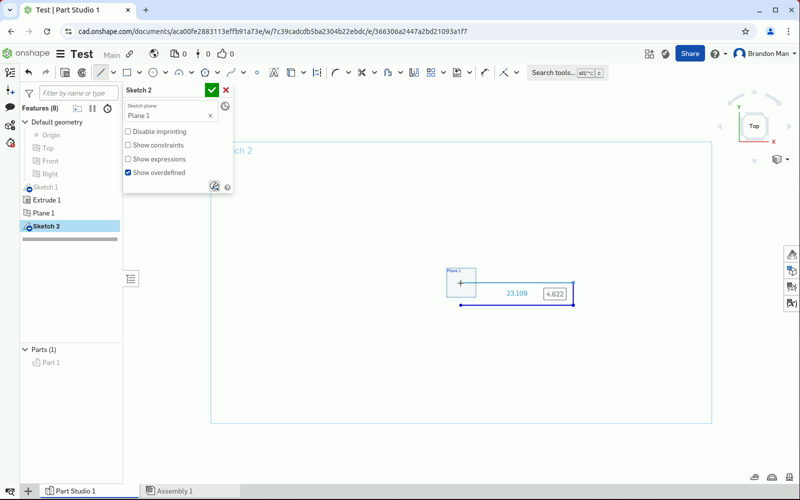
click(460, 282)
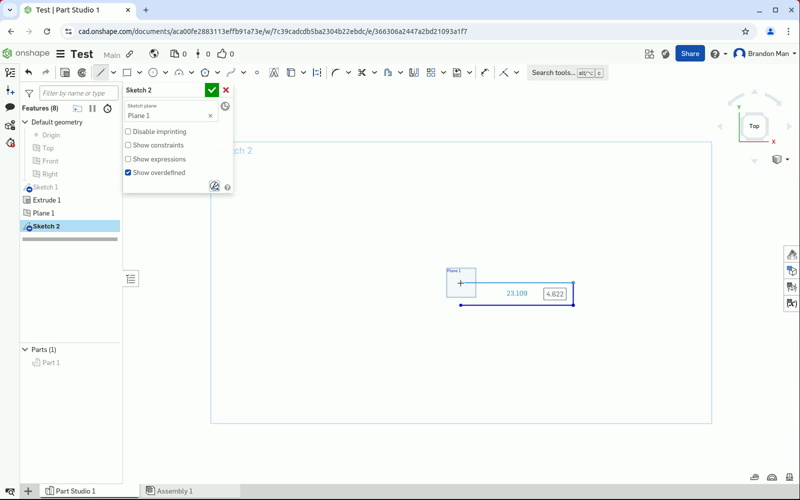
key_up(shift)
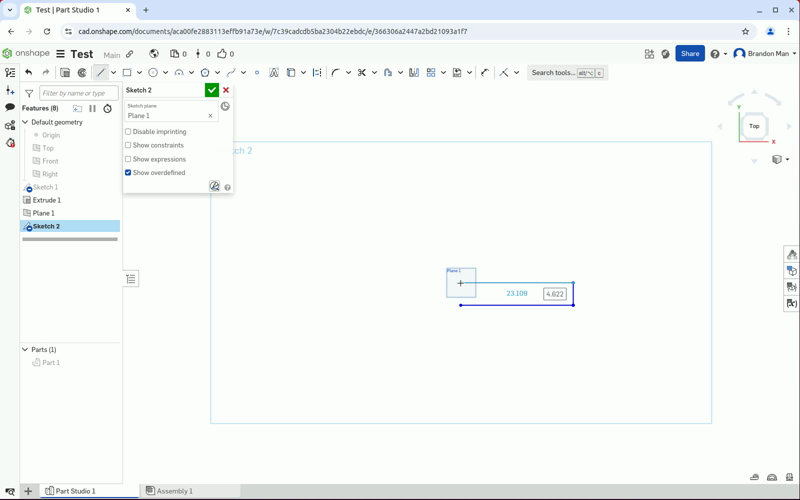
mouse_move(490, 282)
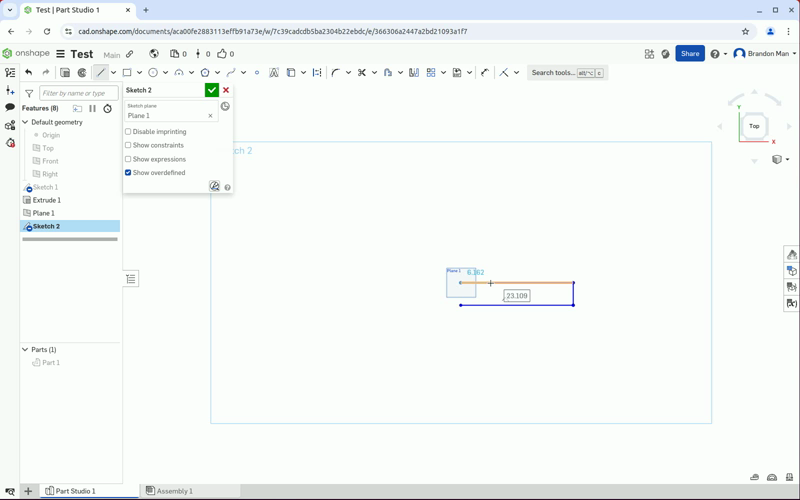
key_down(shift)
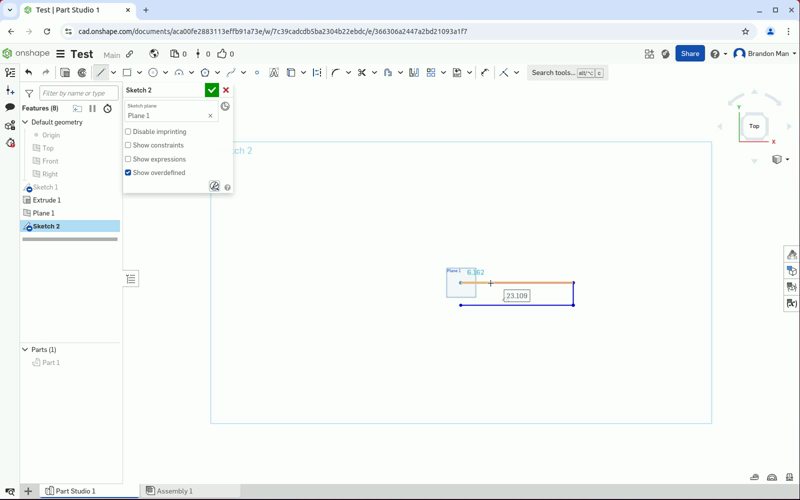
mouse_move(460, 305)
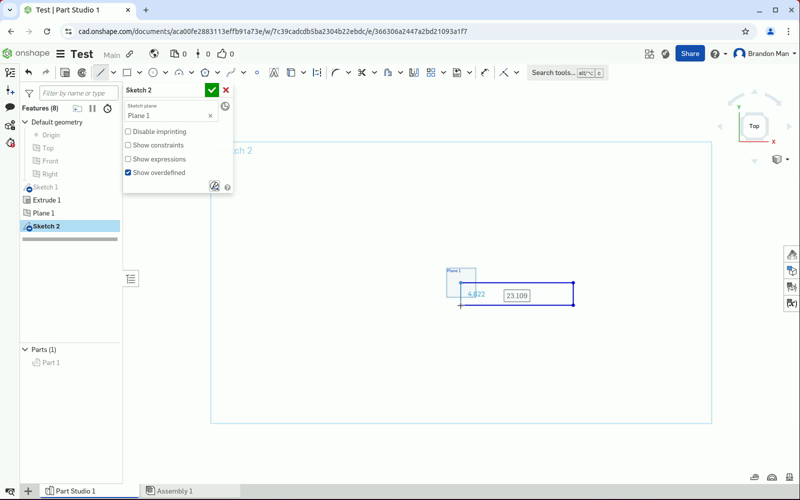
key_up(shift)
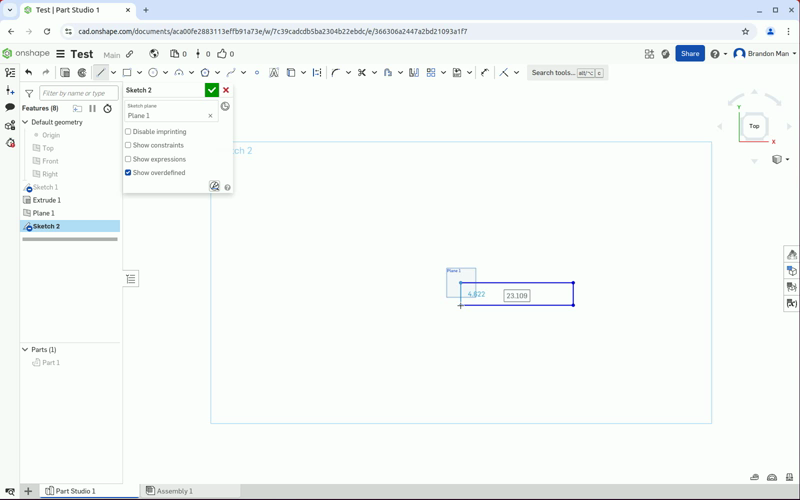
click(460, 305)
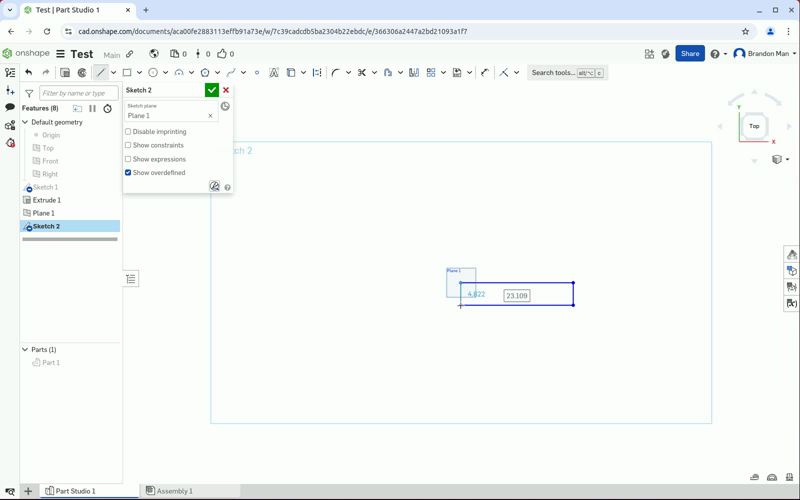
key(esc)
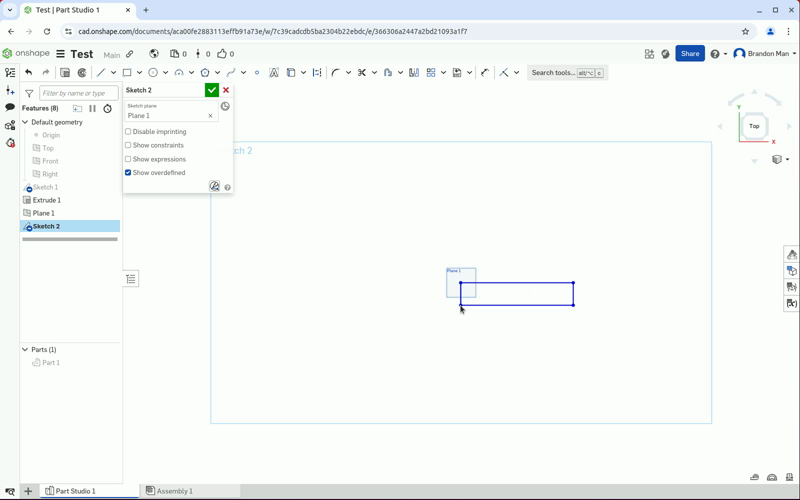
mouse_move(525, 284)
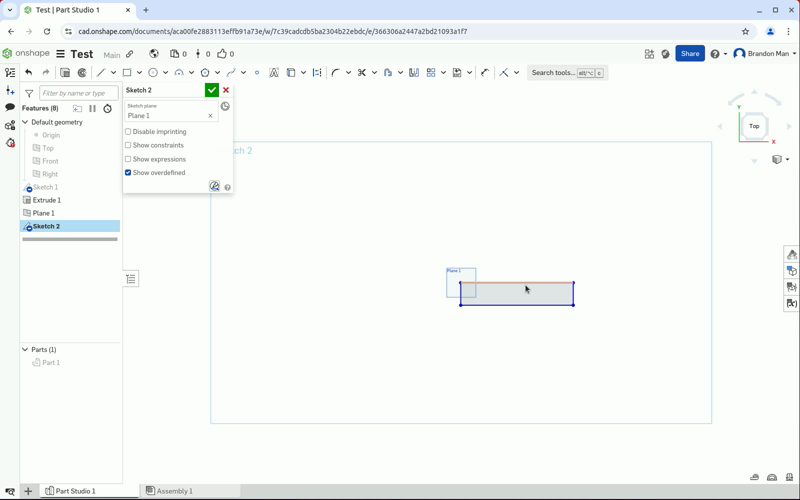
click(525, 284)
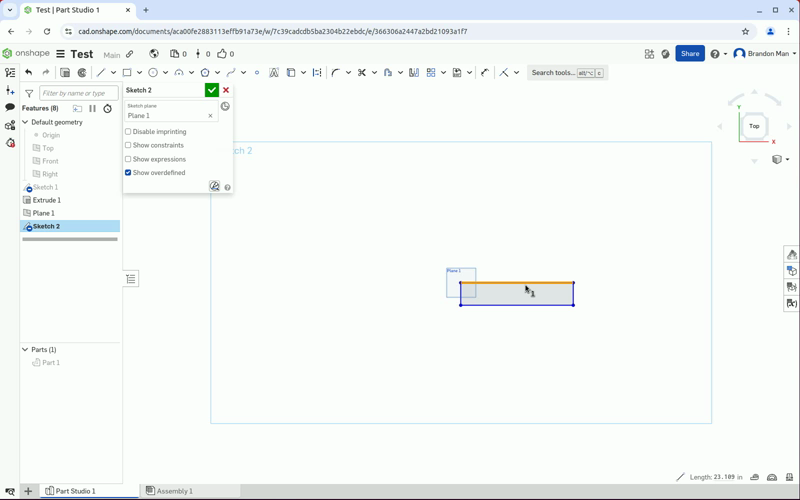
mouse_move(73, 352)
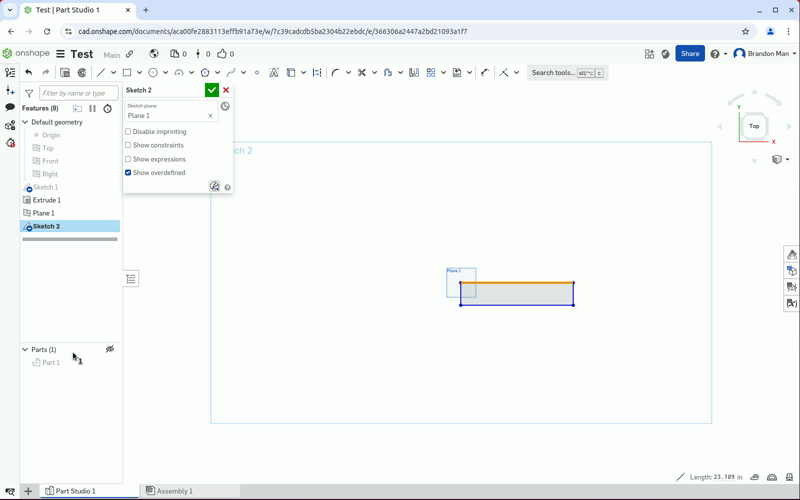
key(shift+y)
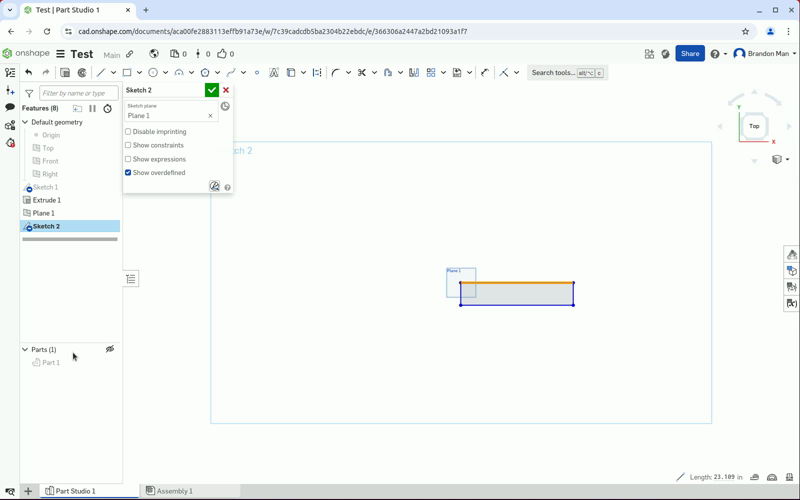
key(shift+e)
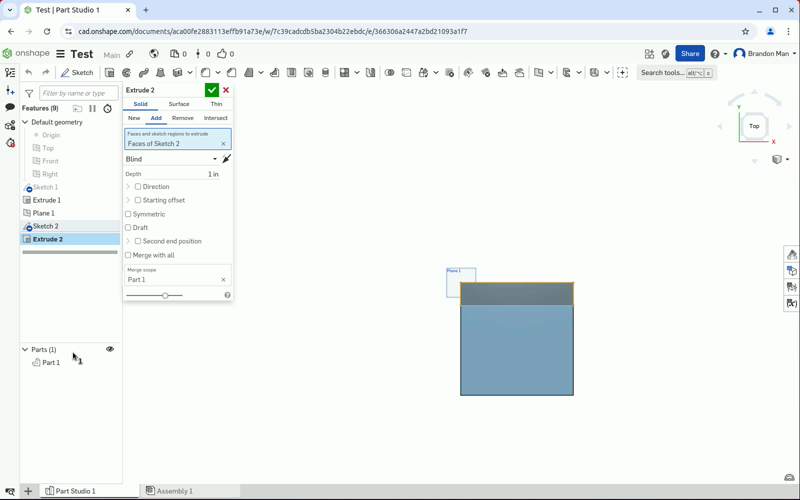
mouse_move(143, 106)
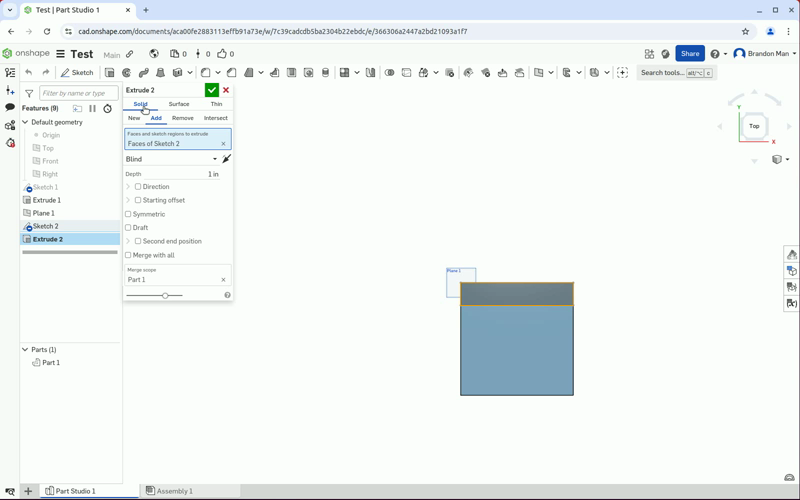
click(143, 106)
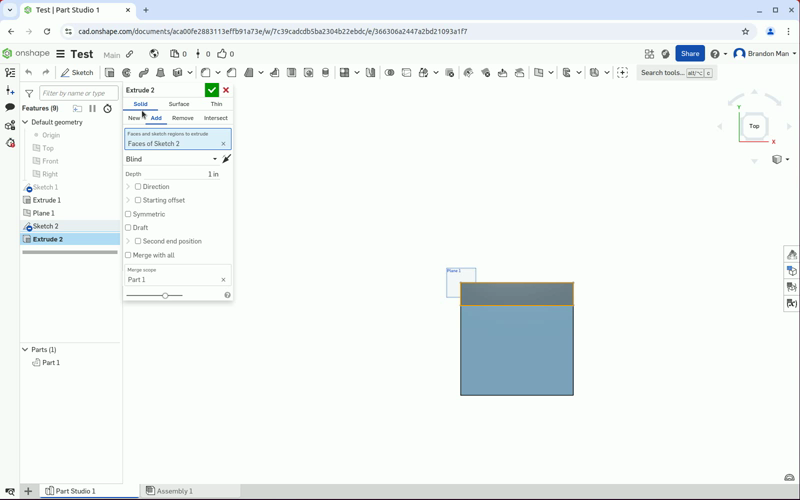
mouse_move(137, 120)
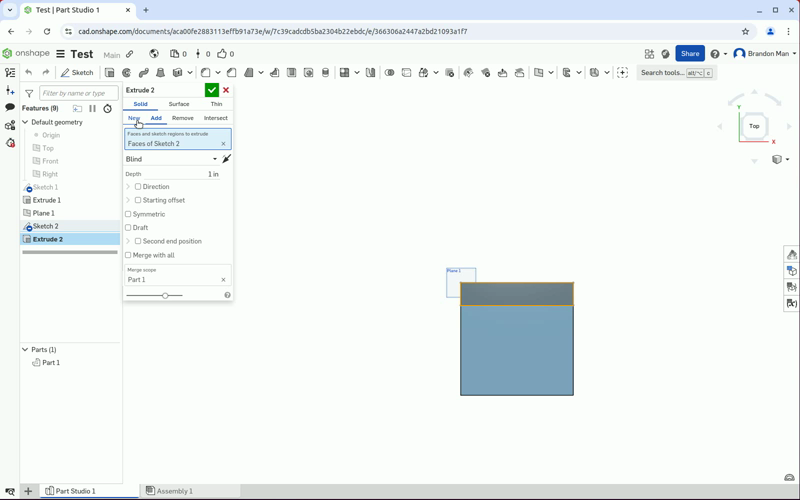
click(137, 120)
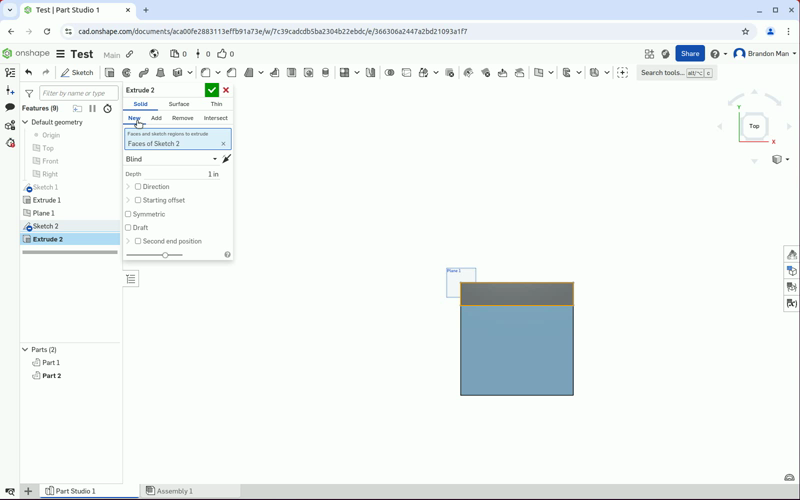
key(tab, 4)
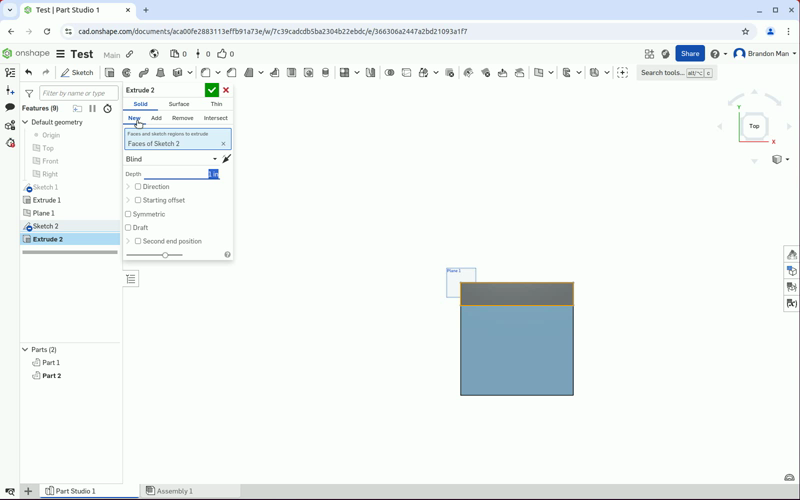
text(18.535)
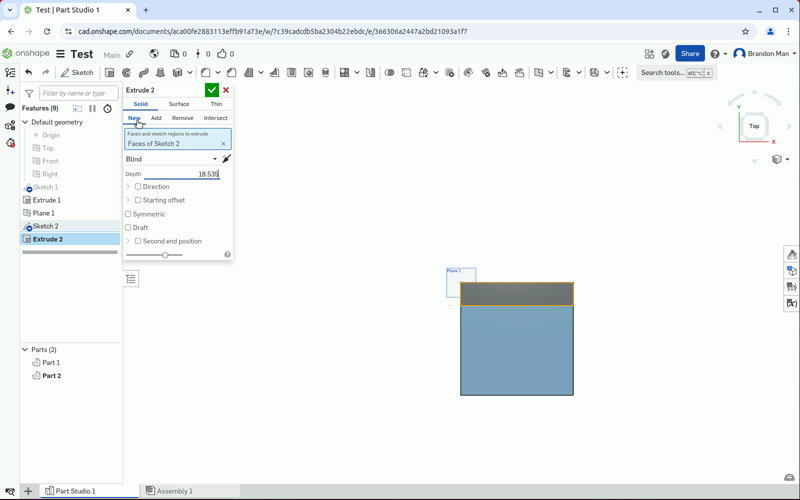
key(enter)
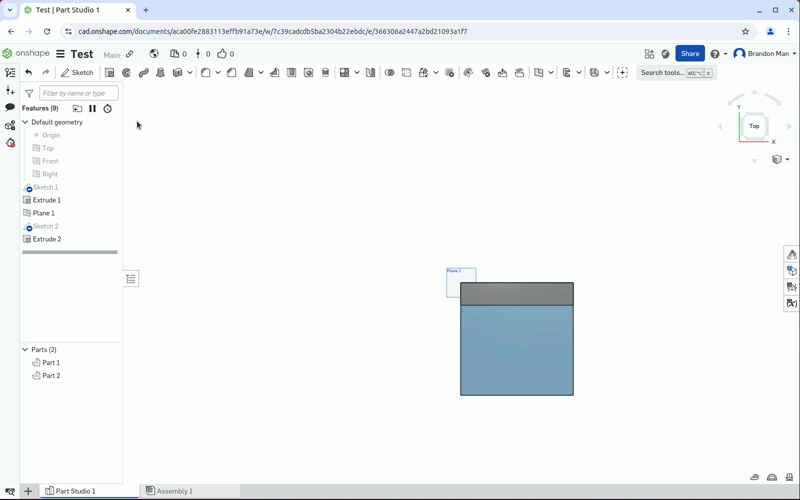
key(shift+h)
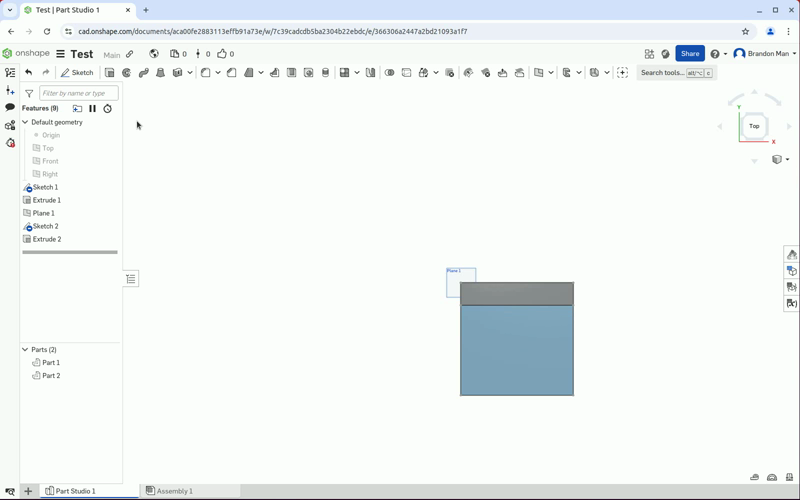
key(shift+h)
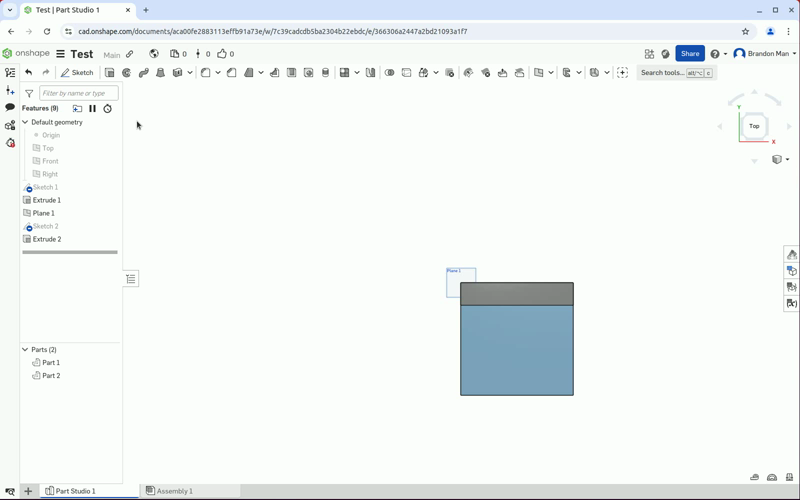
mouse_move(73, 189)
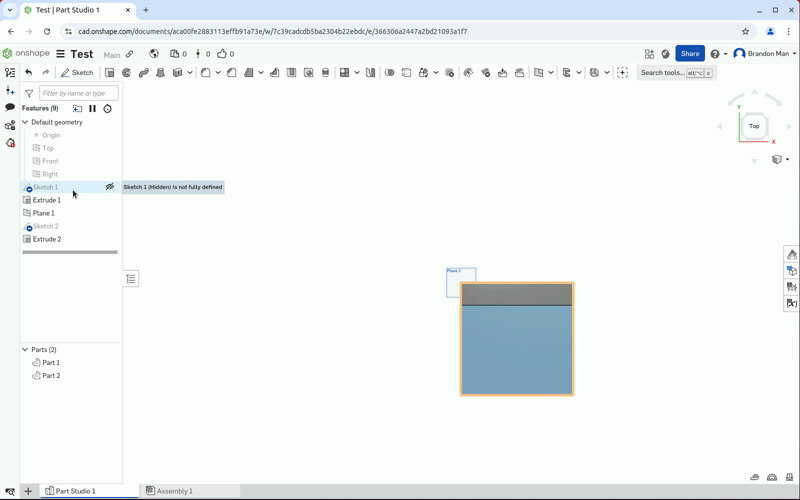
click(73, 189)
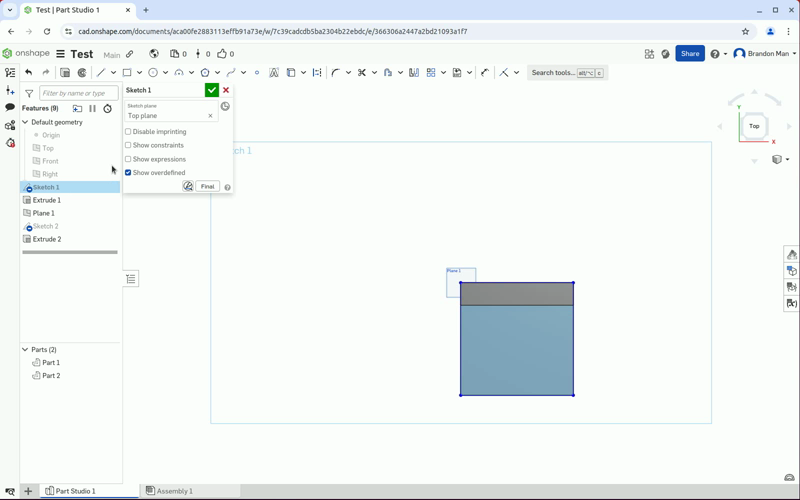
mouse_move(229, 92)
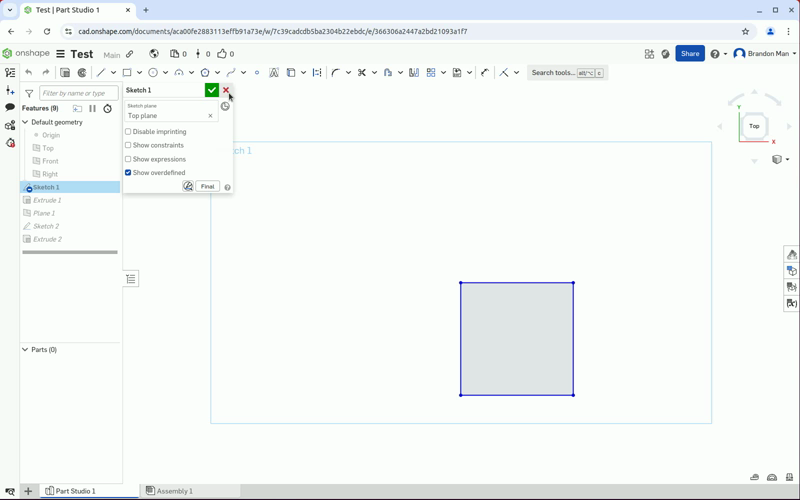
click(229, 92)
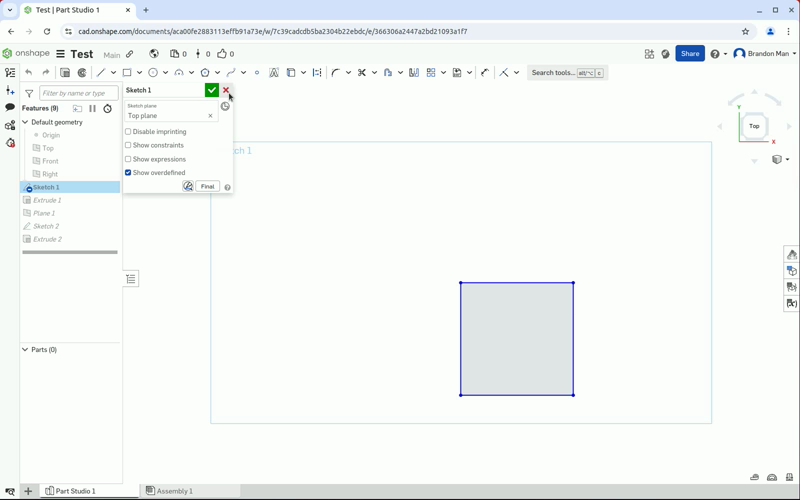
key(shift+s)
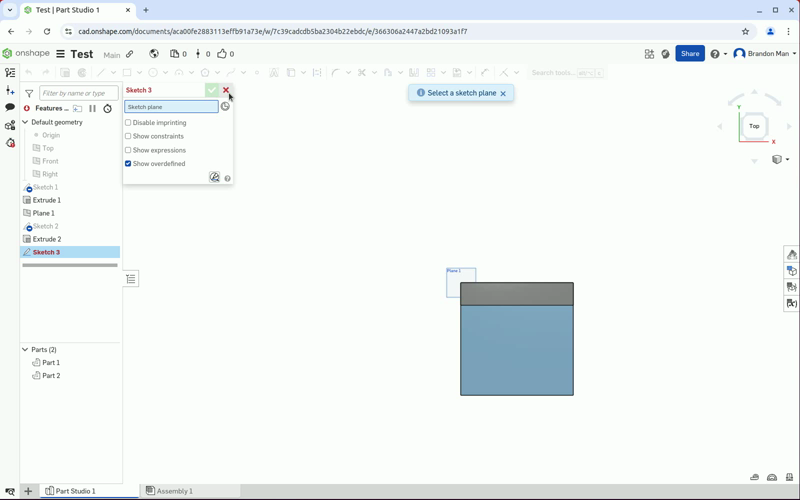
mouse_move(73, 215)
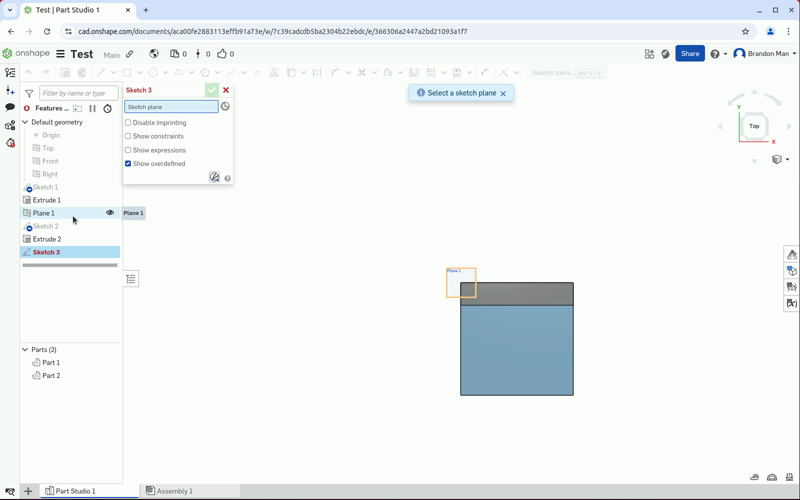
click(73, 215)
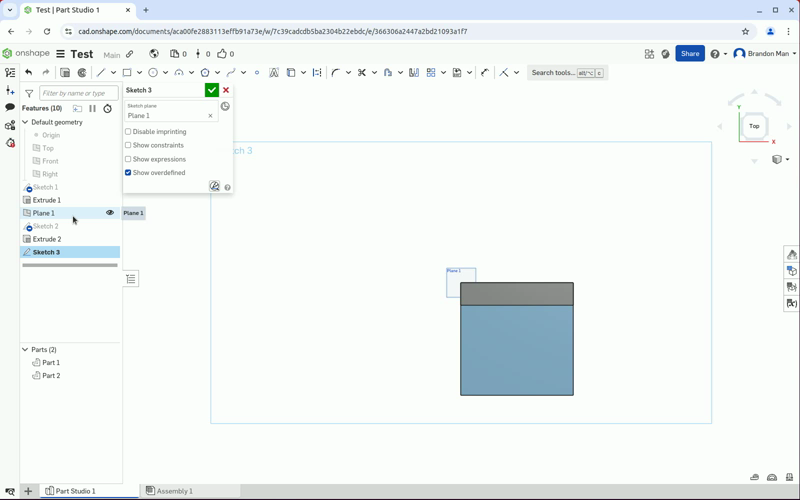
mouse_move(73, 352)
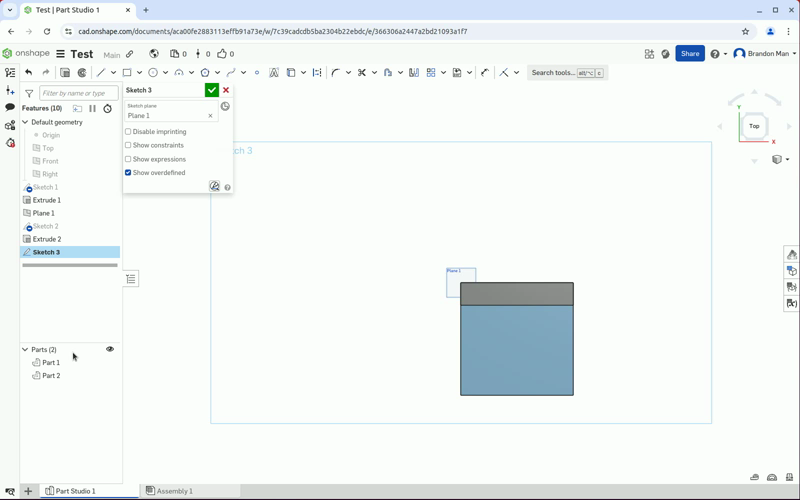
key(y)
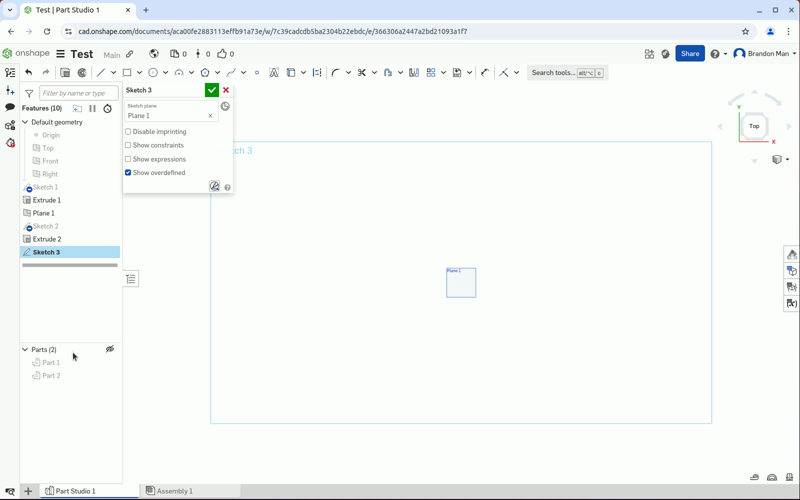
key(l)
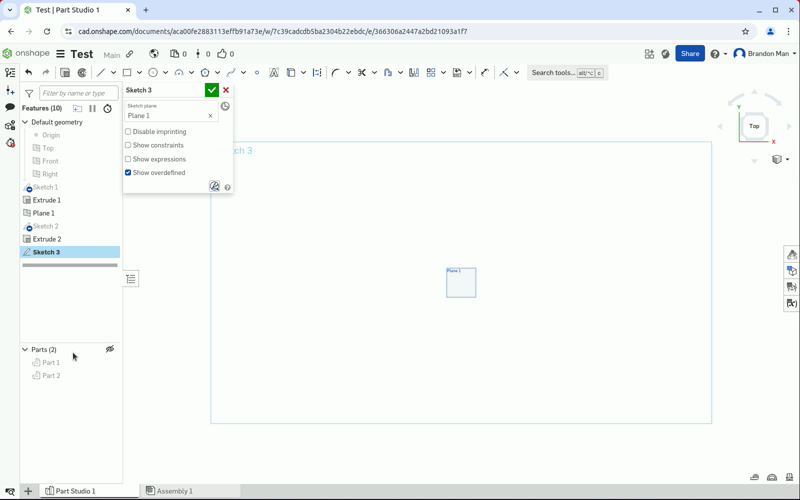
key_down(shift)
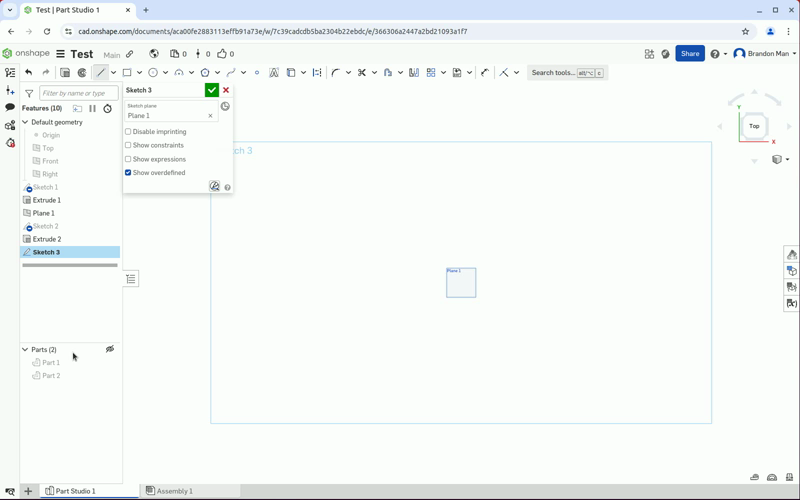
mouse_move(460, 395)
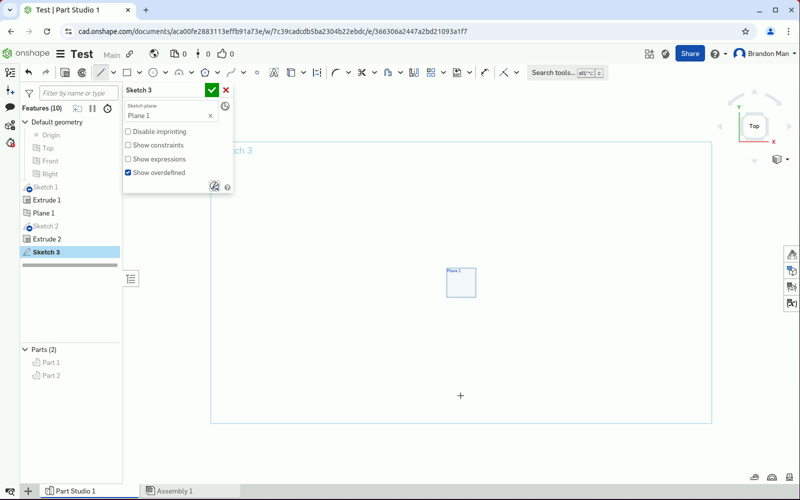
click(460, 395)
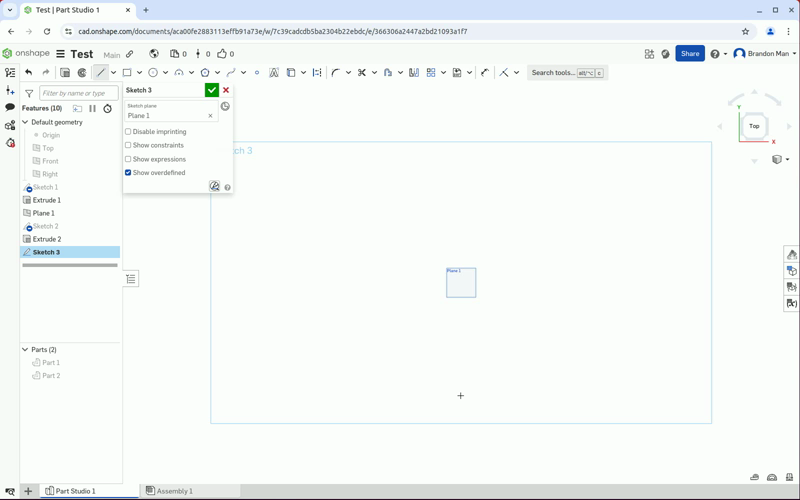
key_up(shift)
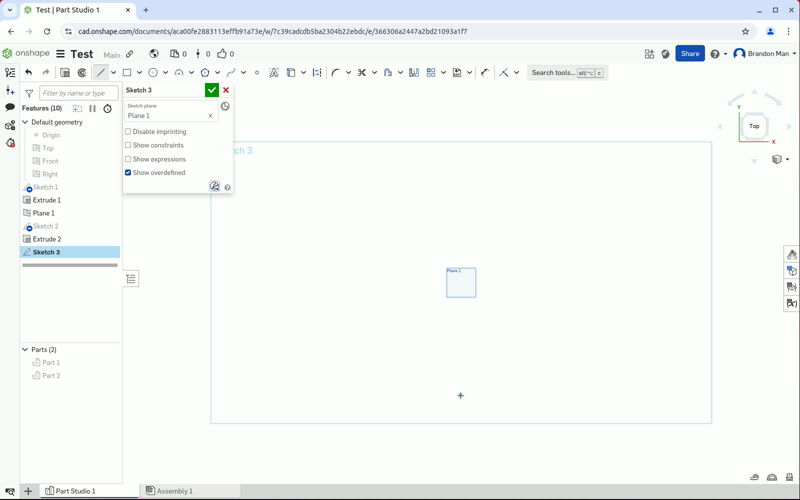
key_down(shift)
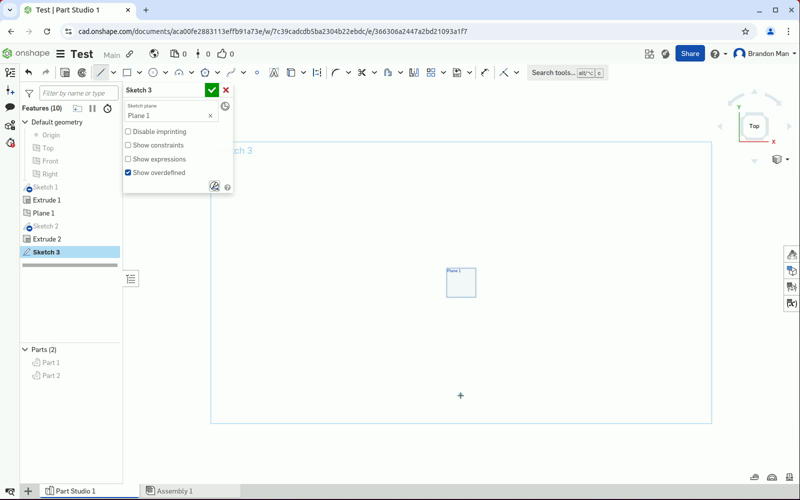
mouse_move(490, 395)
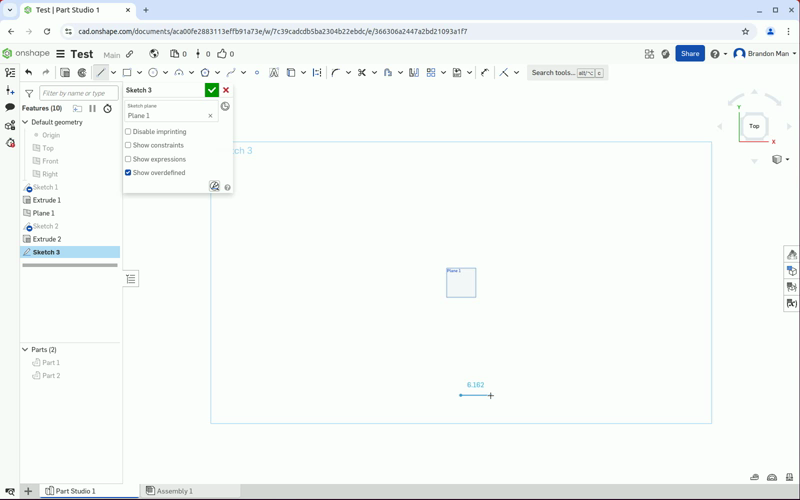
mouse_move(483, 395)
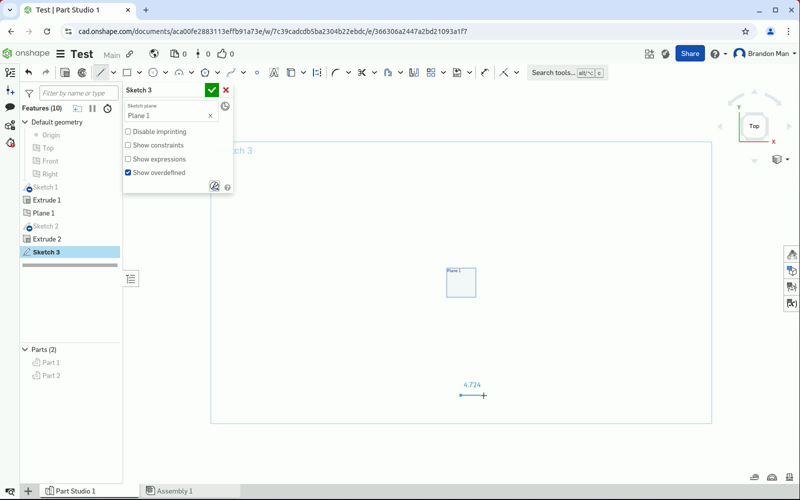
click(483, 395)
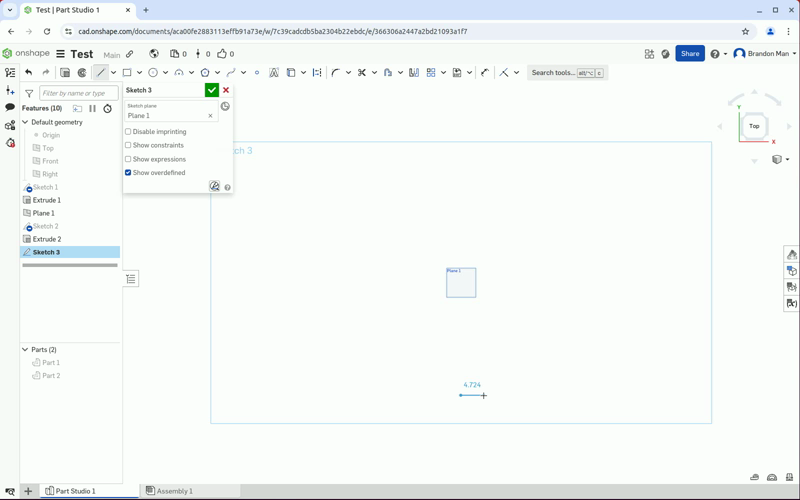
key_up(shift)
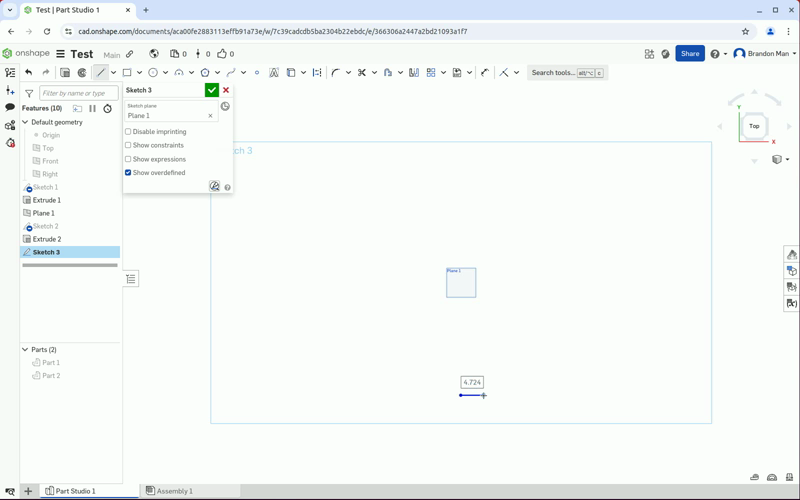
key_down(shift)
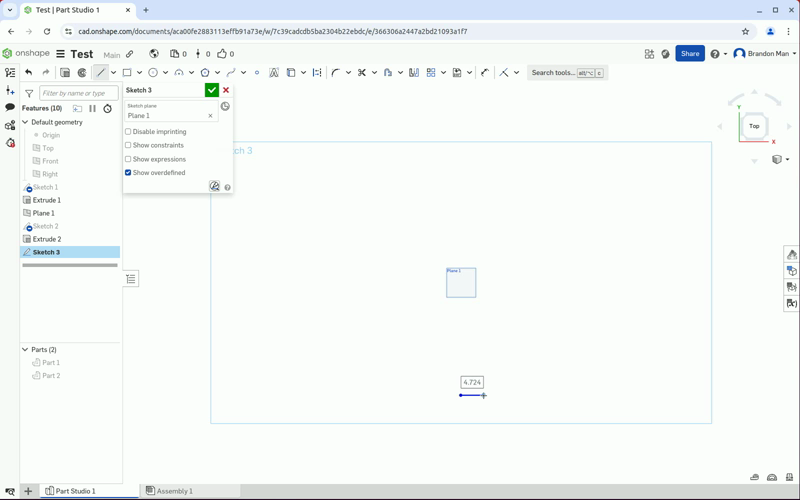
mouse_move(483, 304)
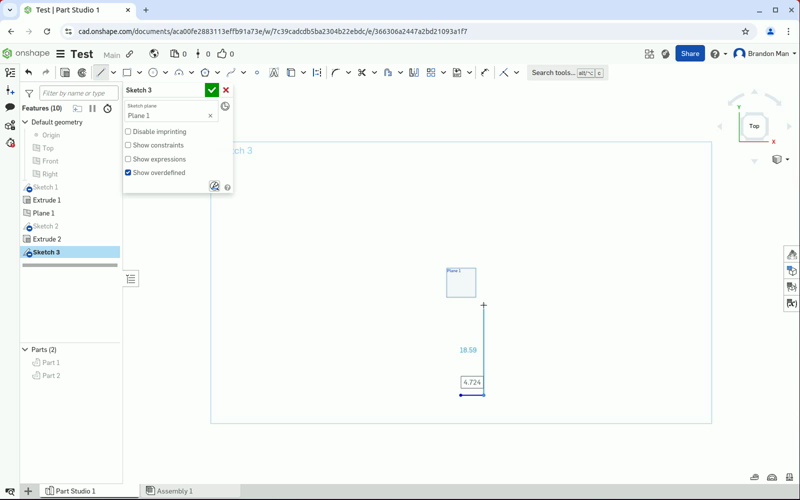
click(483, 304)
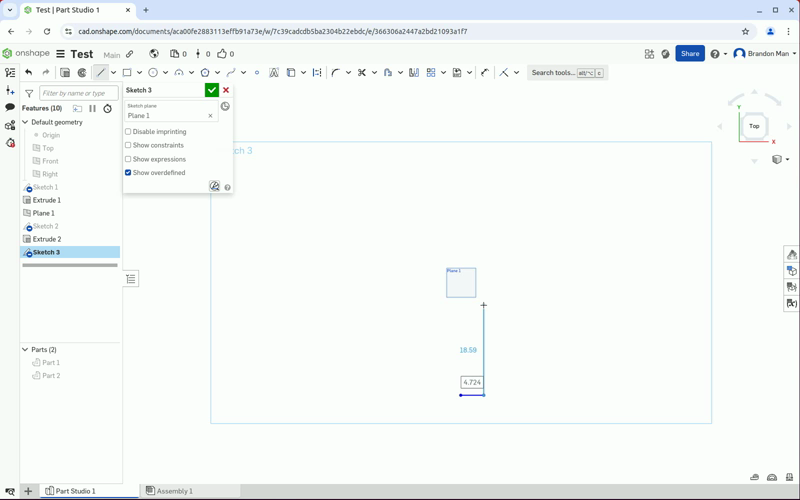
key_up(shift)
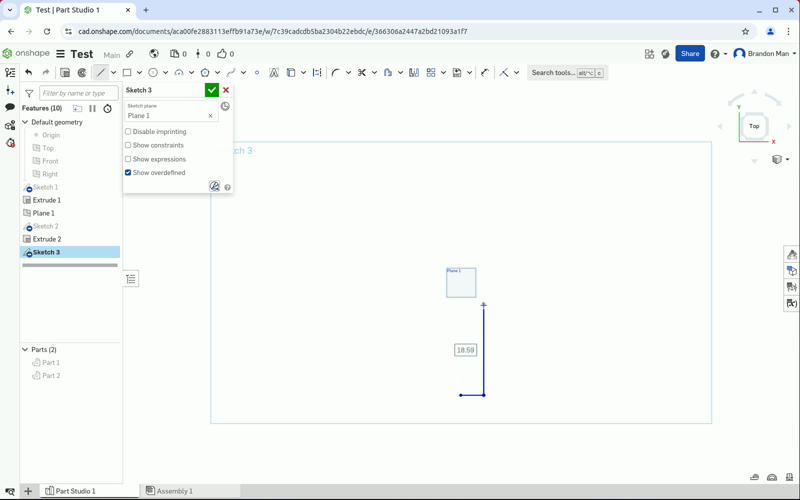
key_down(shift)
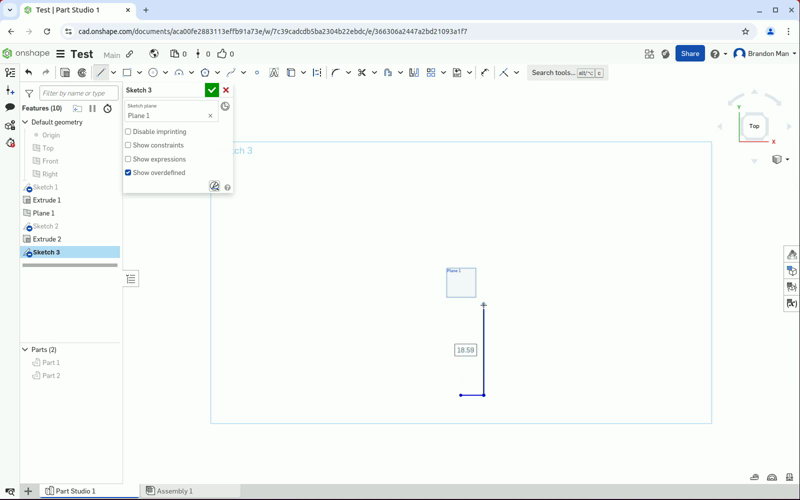
mouse_move(513, 304)
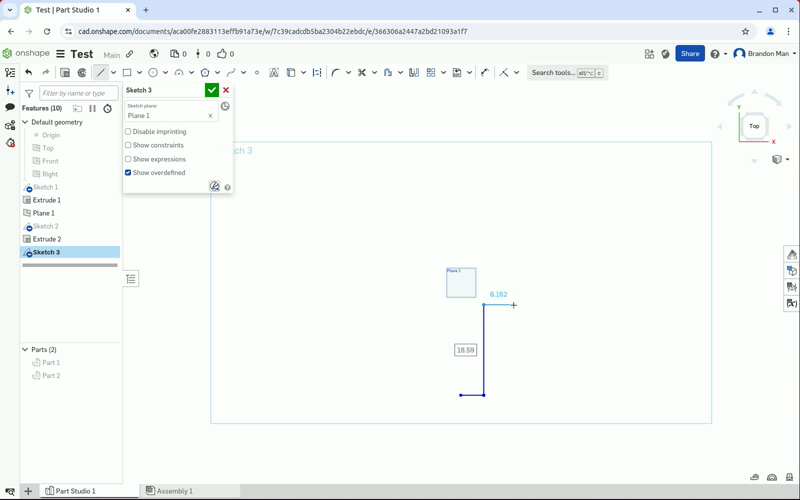
mouse_move(460, 304)
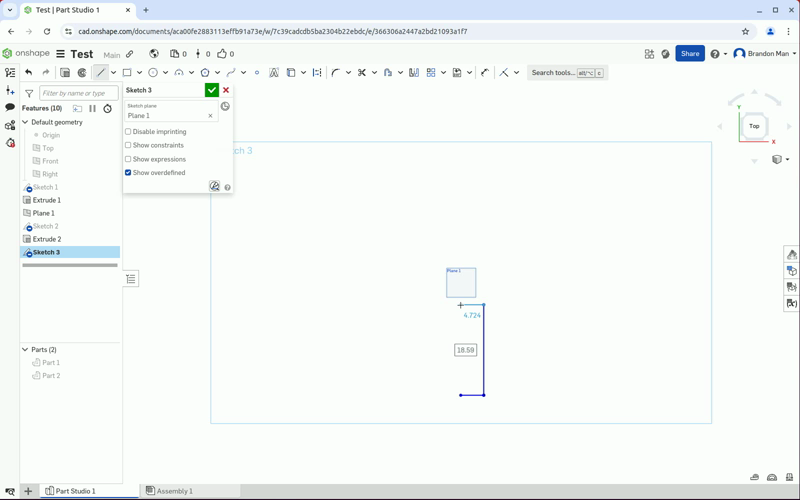
click(460, 304)
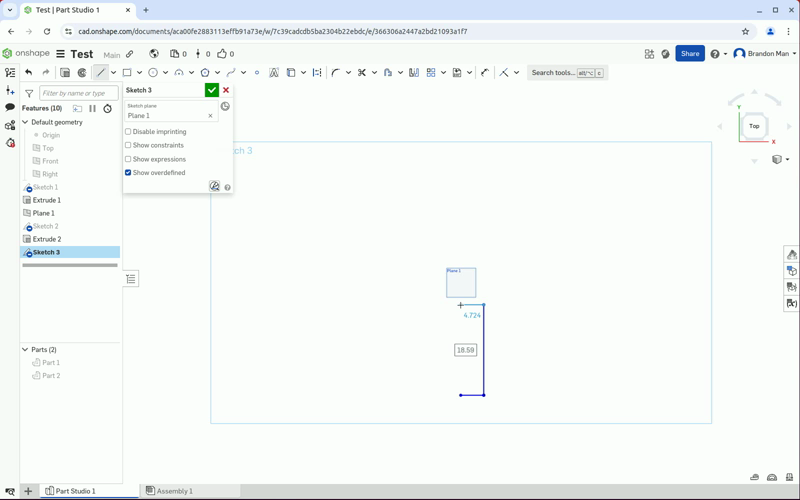
key_up(shift)
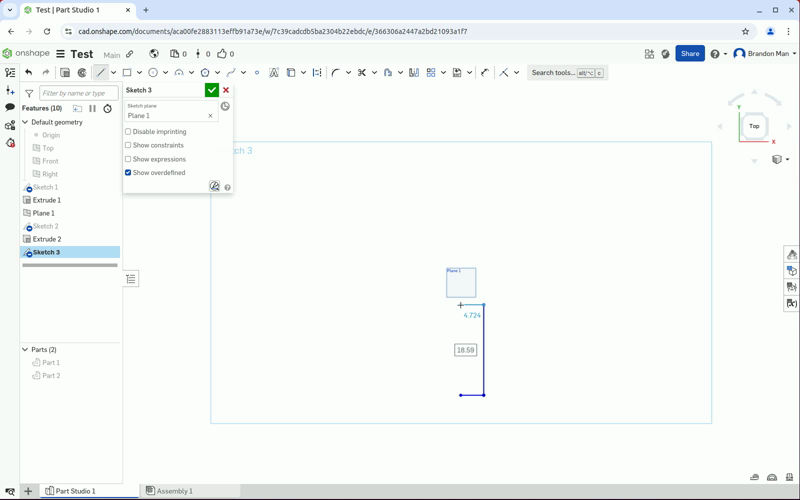
key_down(shift)
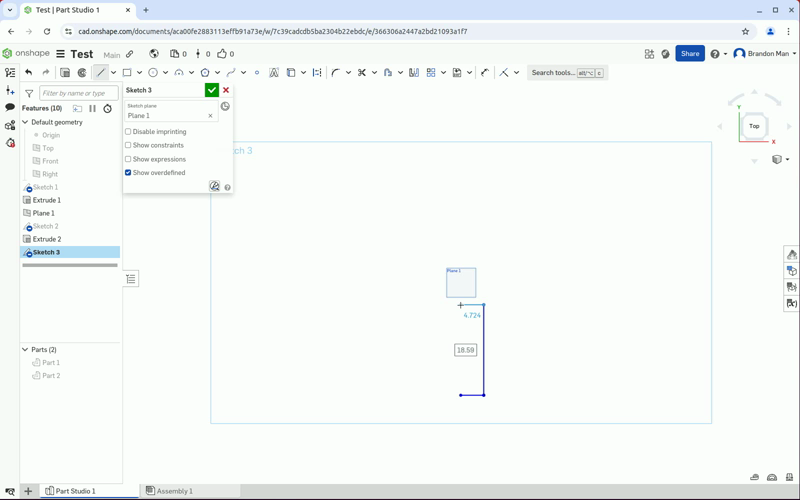
mouse_move(460, 395)
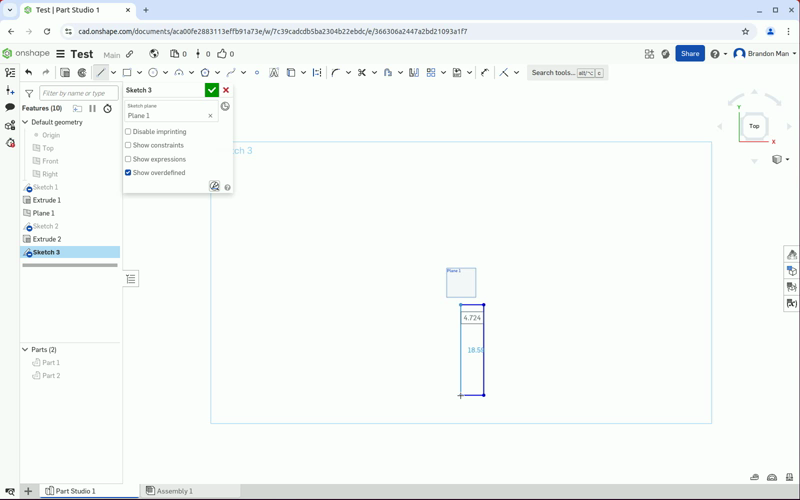
key_up(shift)
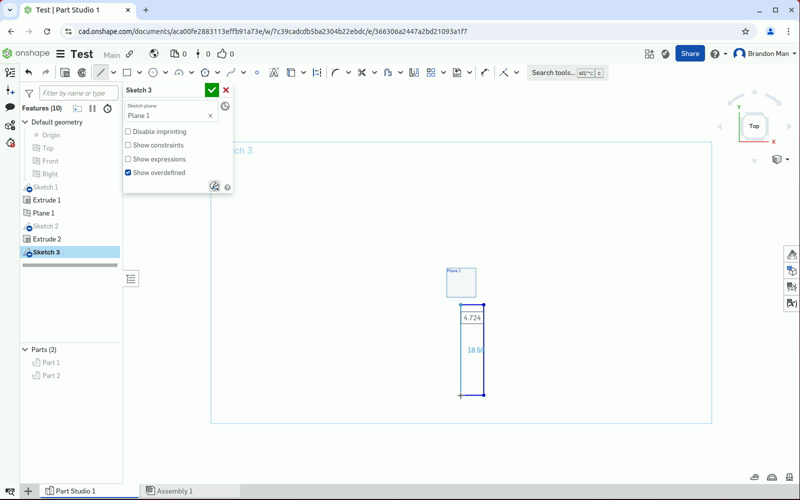
click(460, 395)
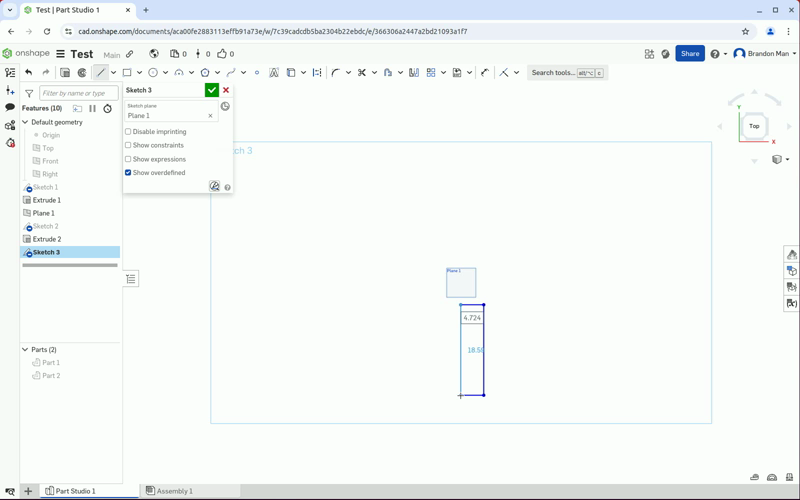
key(esc)
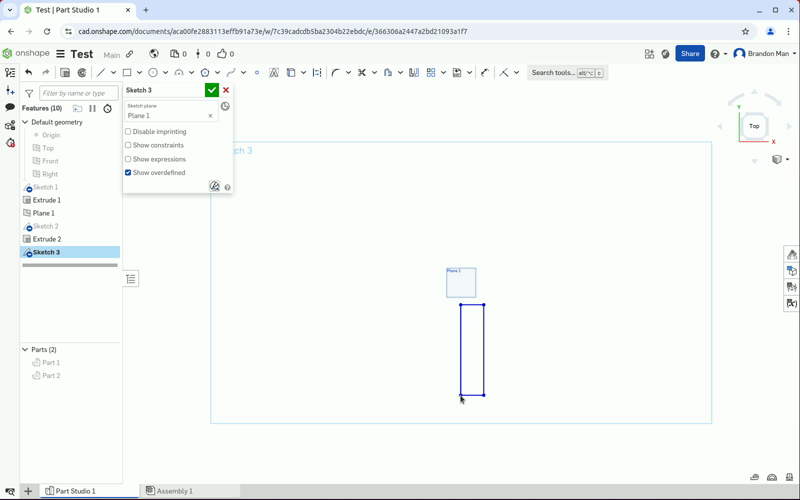
mouse_move(469, 312)
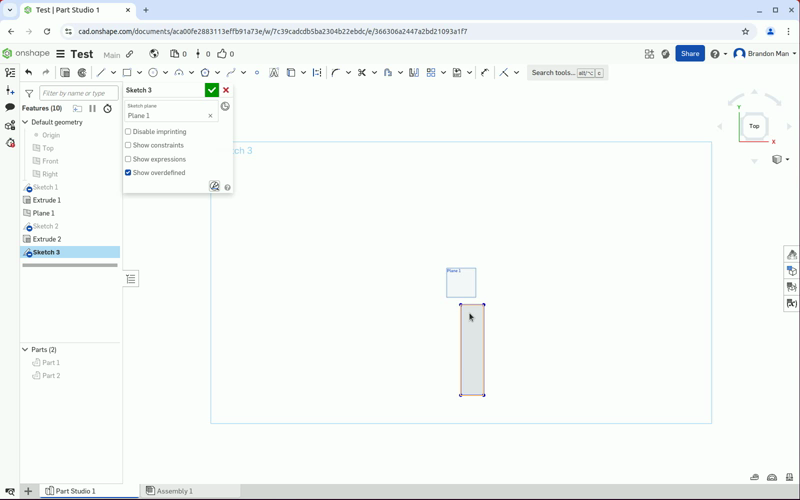
click(469, 312)
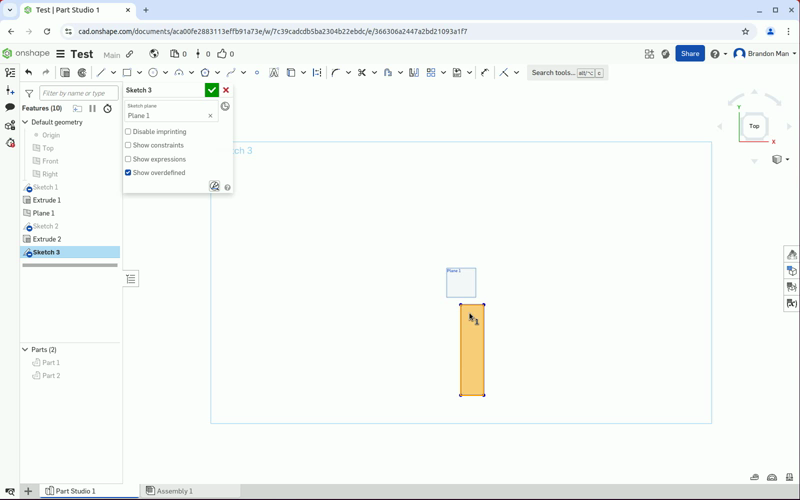
mouse_move(73, 352)
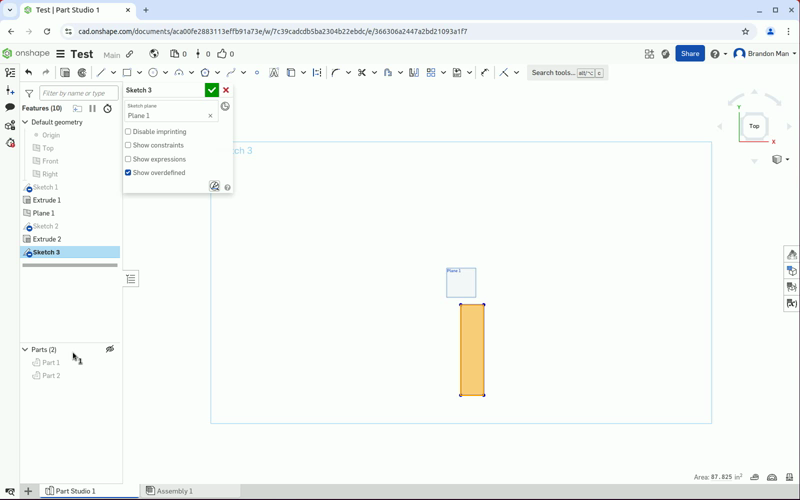
key(shift+y)
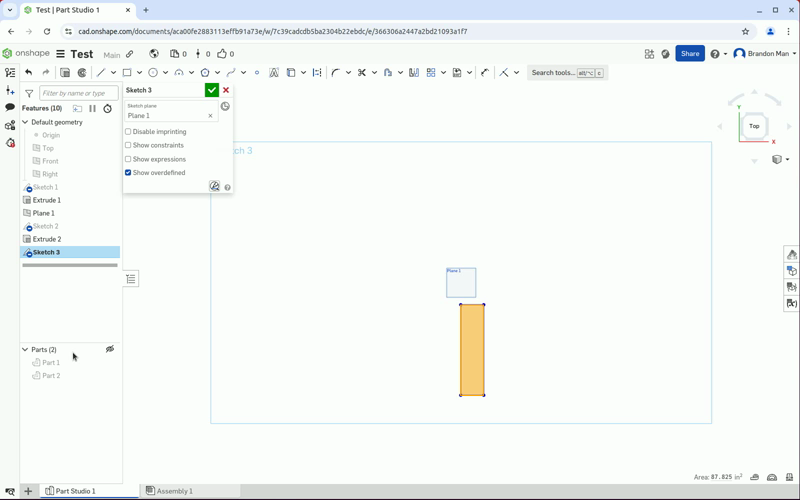
key(shift+e)
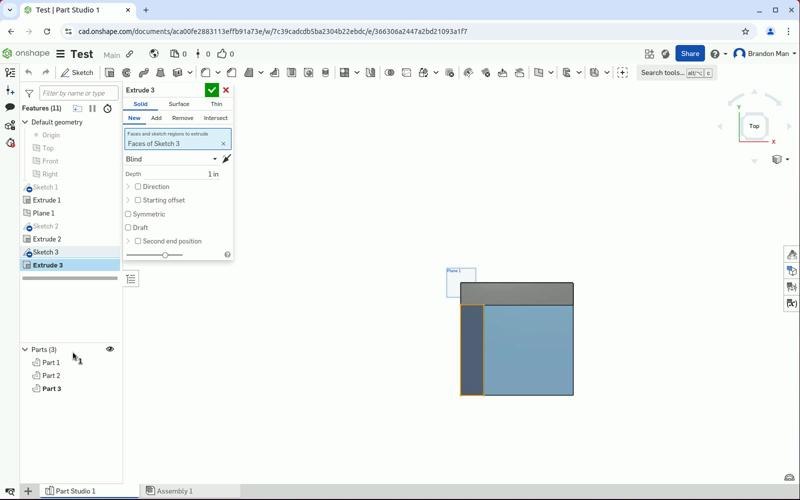
mouse_move(143, 106)
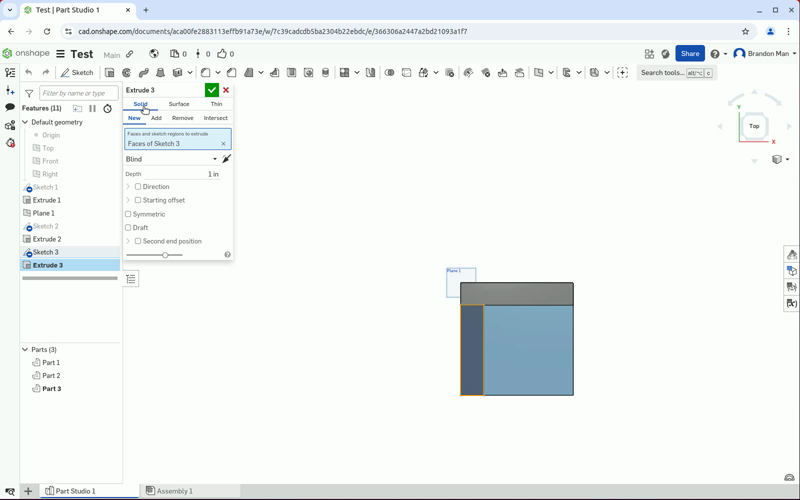
click(143, 106)
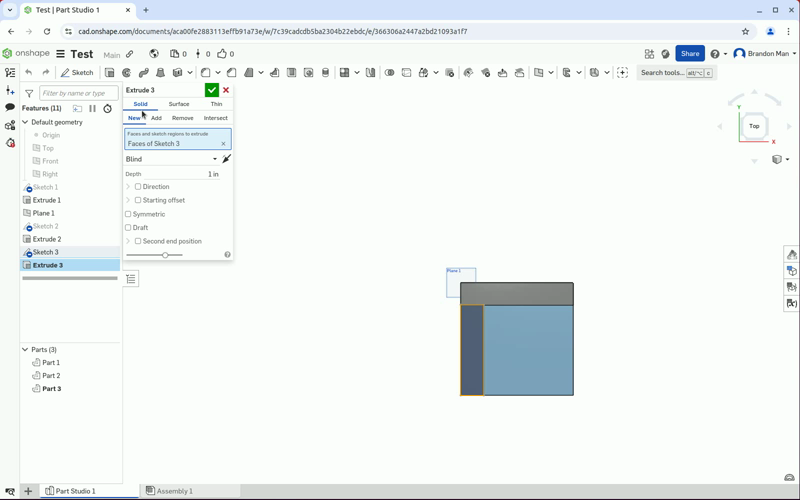
mouse_move(137, 120)
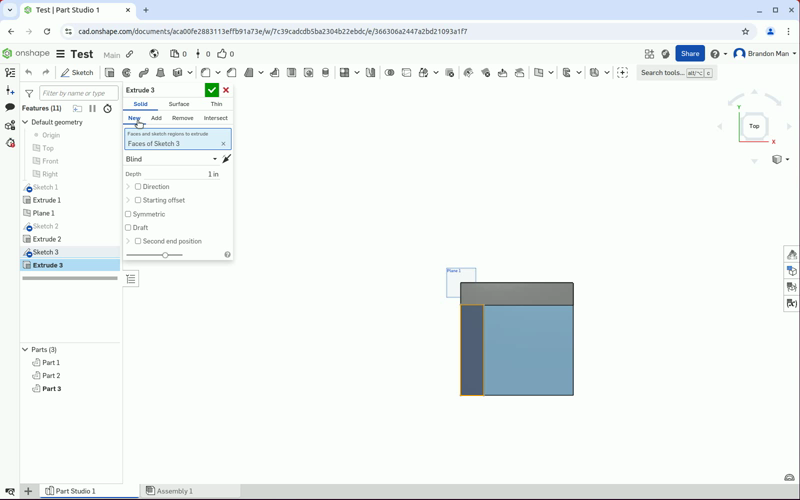
click(137, 120)
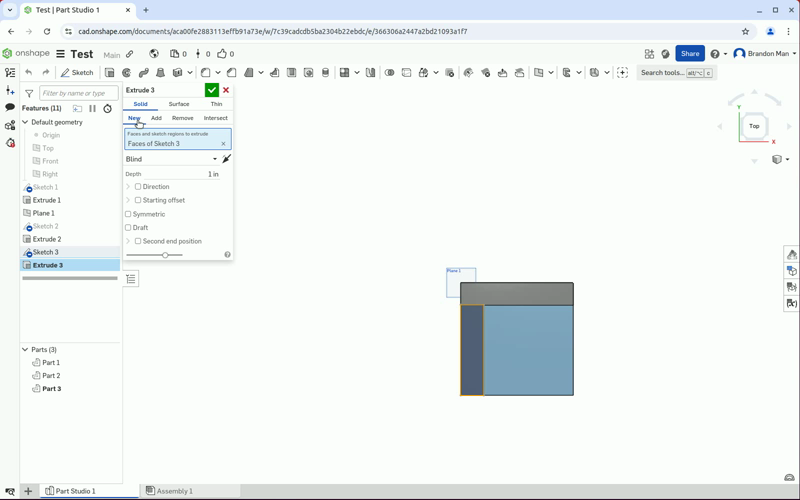
key(tab, 4)
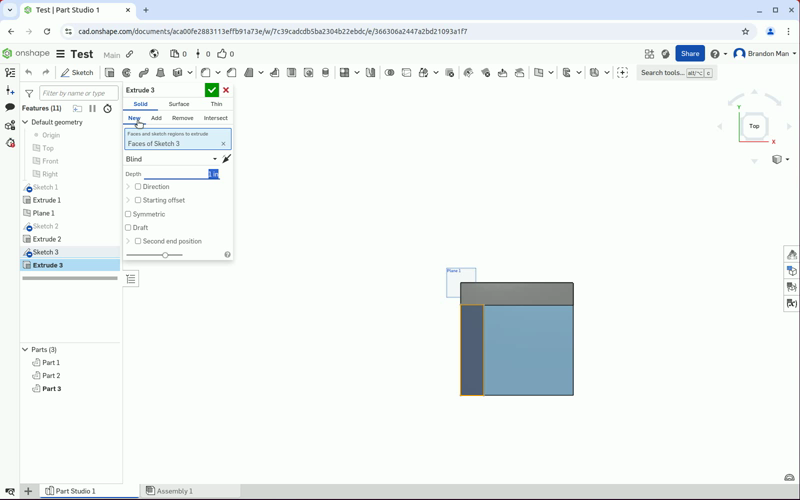
text(18.535)
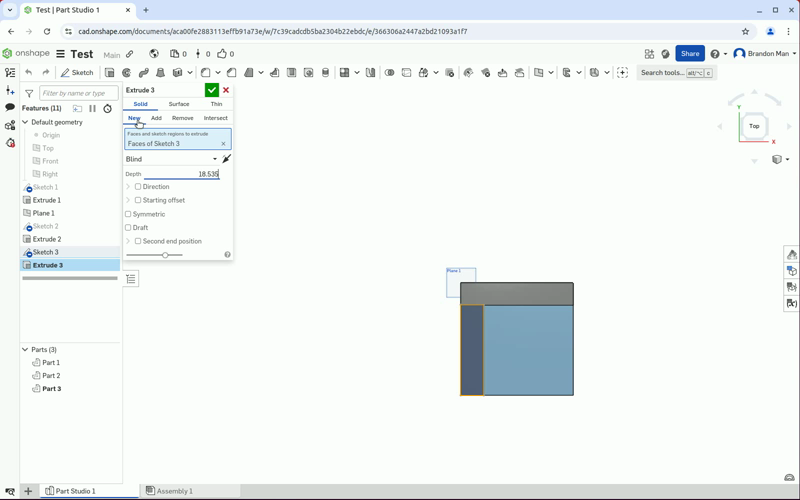
key(enter)
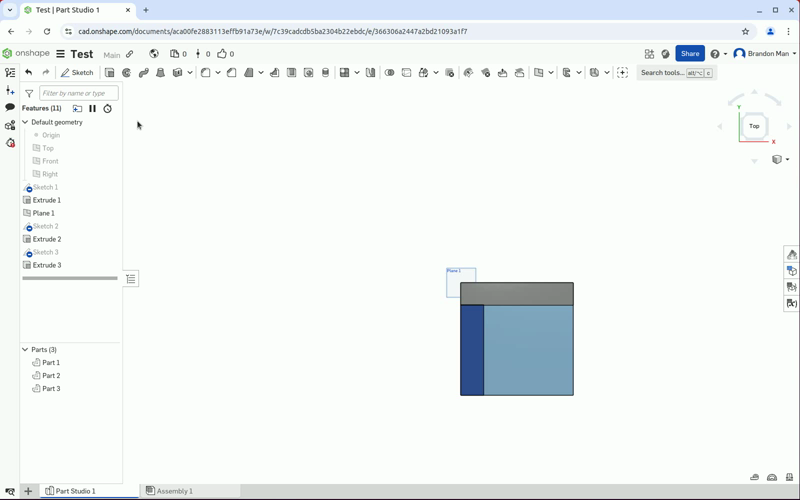
key(shift+h)
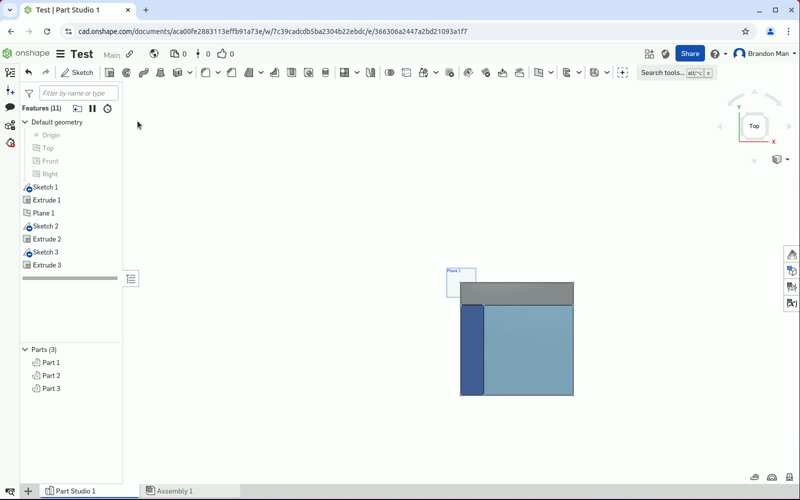
key(shift+h)
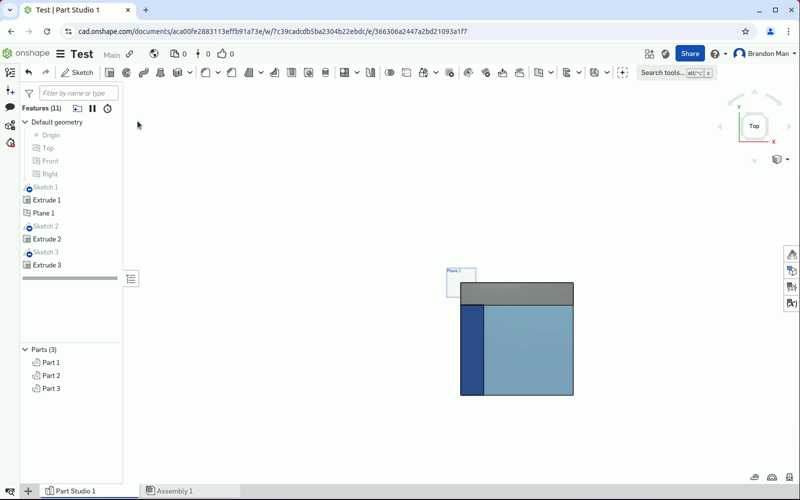
mouse_move(73, 189)
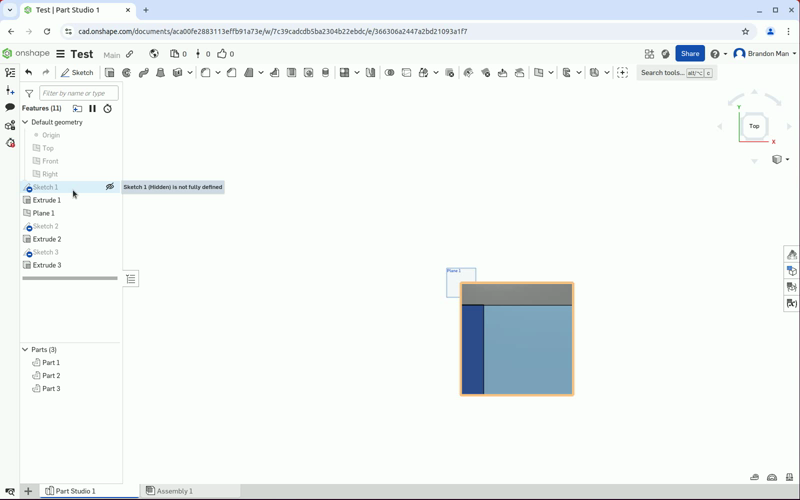
click(73, 189)
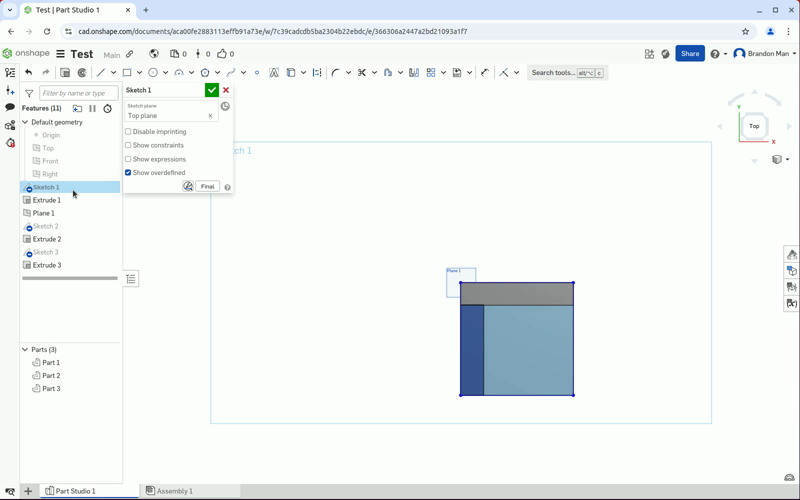
mouse_move(229, 92)
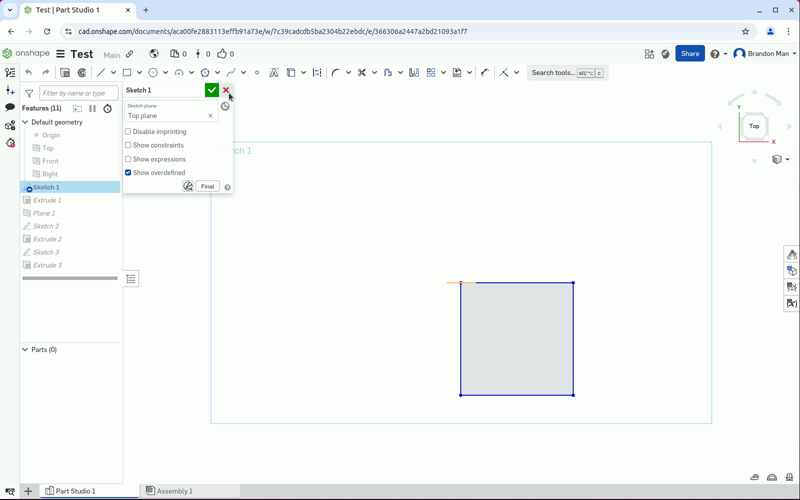
click(229, 92)
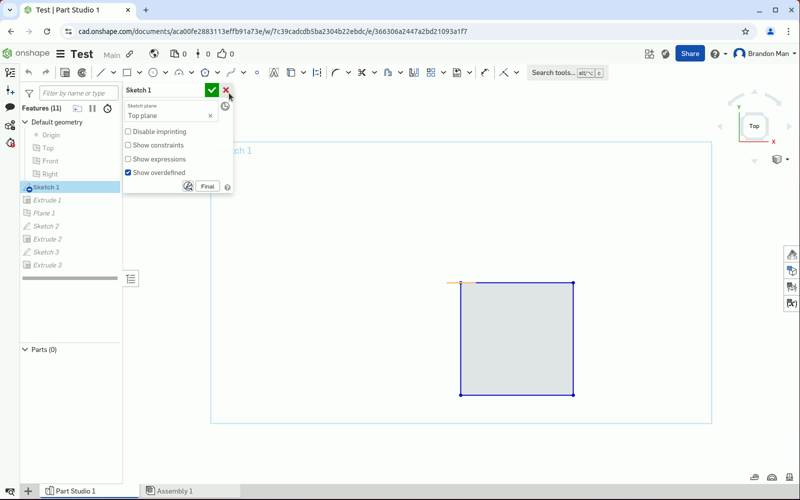
key(shift+s)
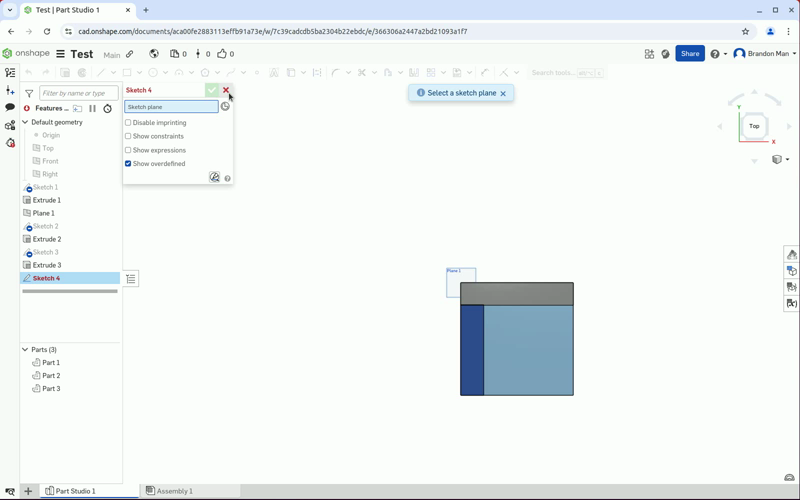
mouse_move(73, 215)
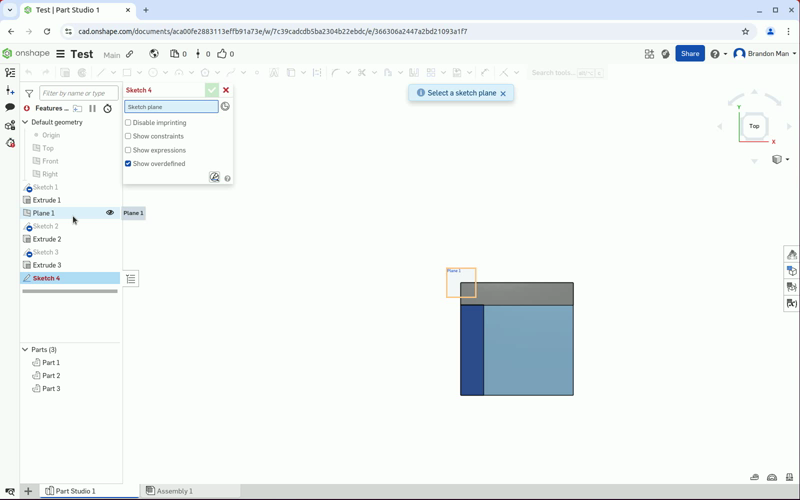
click(73, 215)
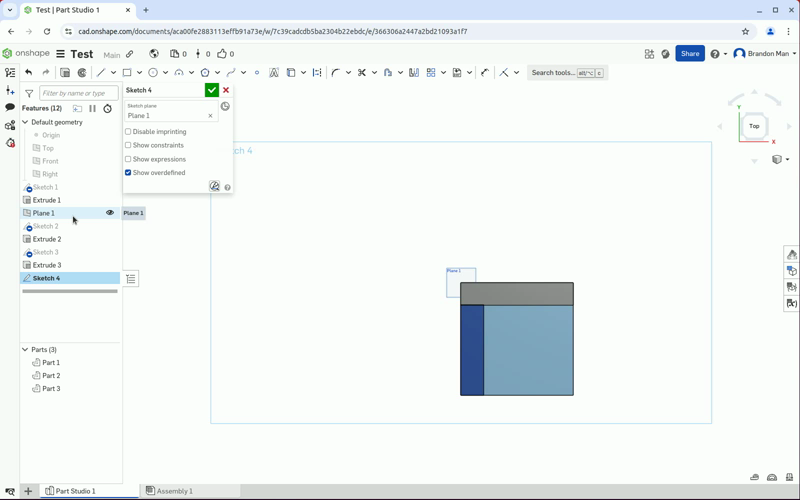
mouse_move(73, 352)
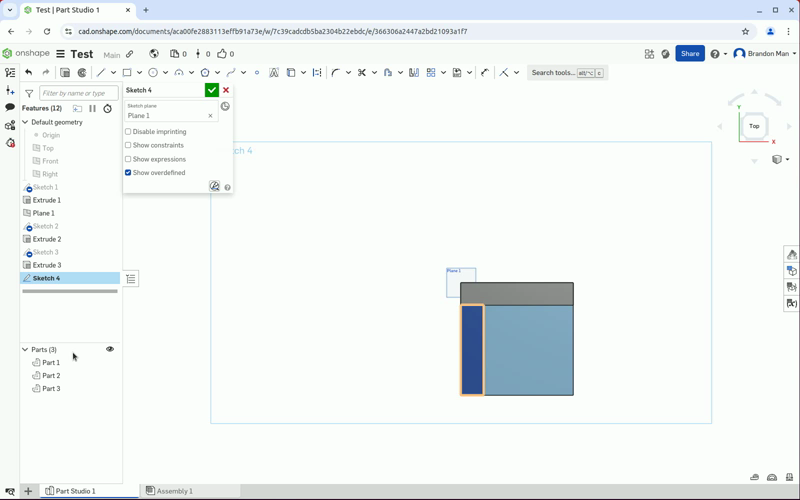
key(y)
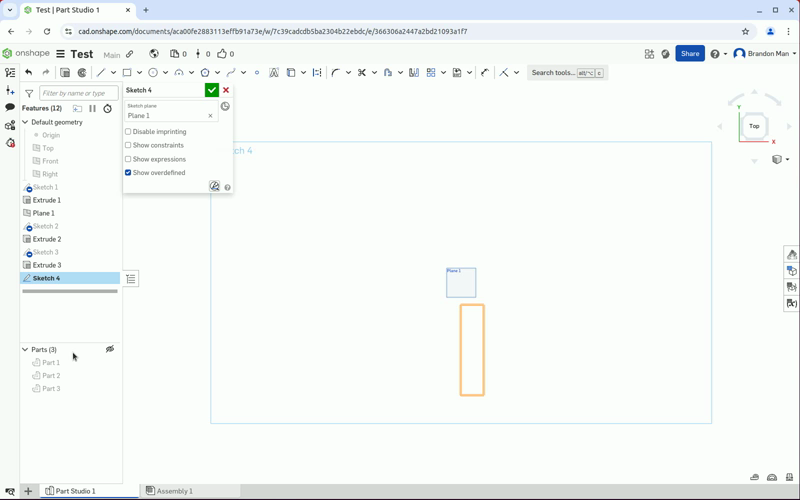
key(l)
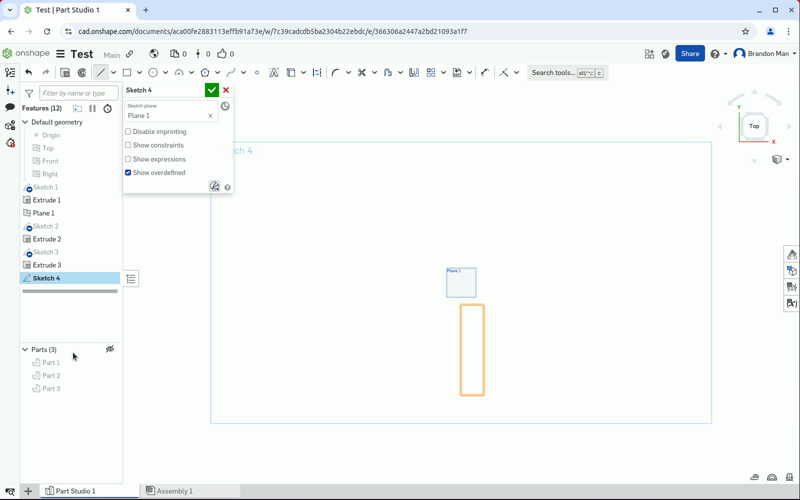
key_down(shift)
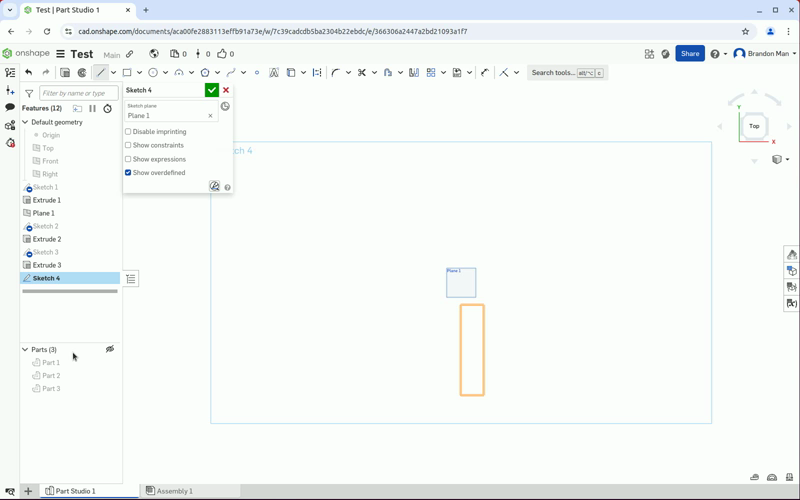
mouse_move(551, 395)
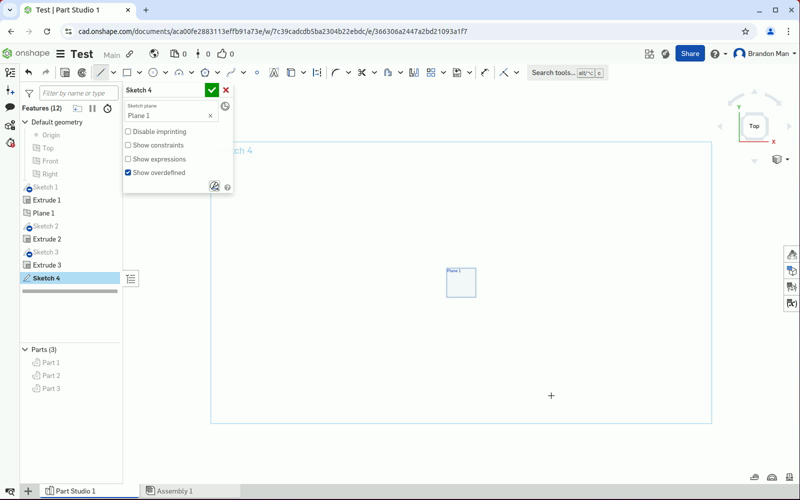
click(551, 395)
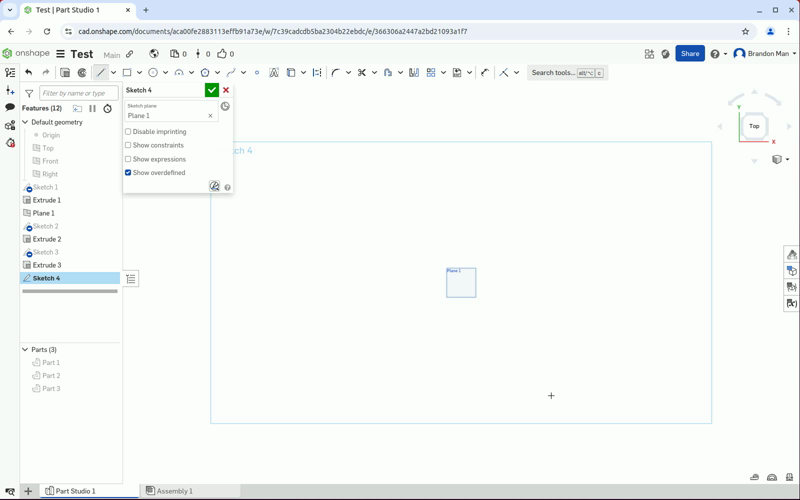
key_up(shift)
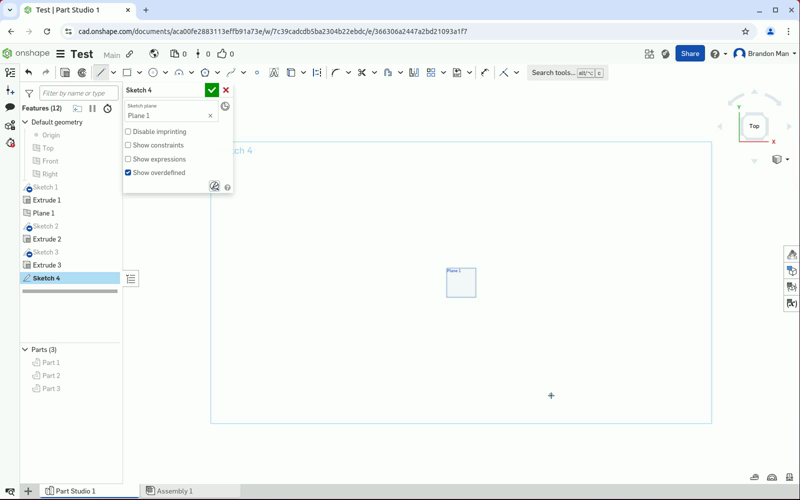
key_down(shift)
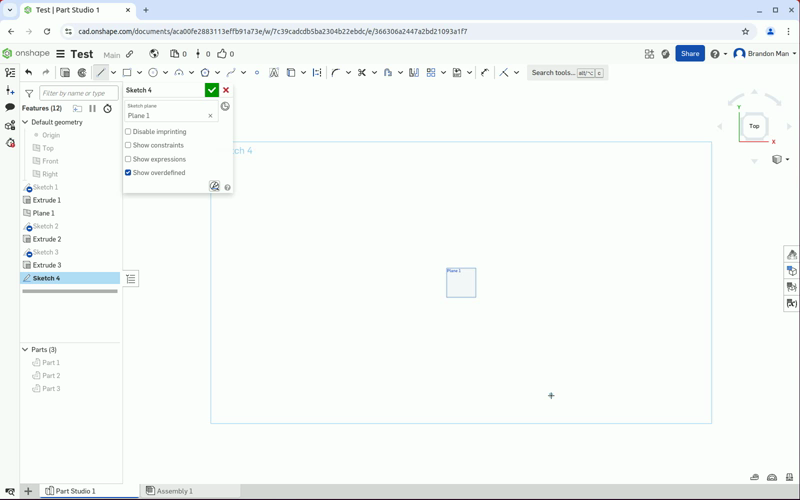
mouse_move(581, 395)
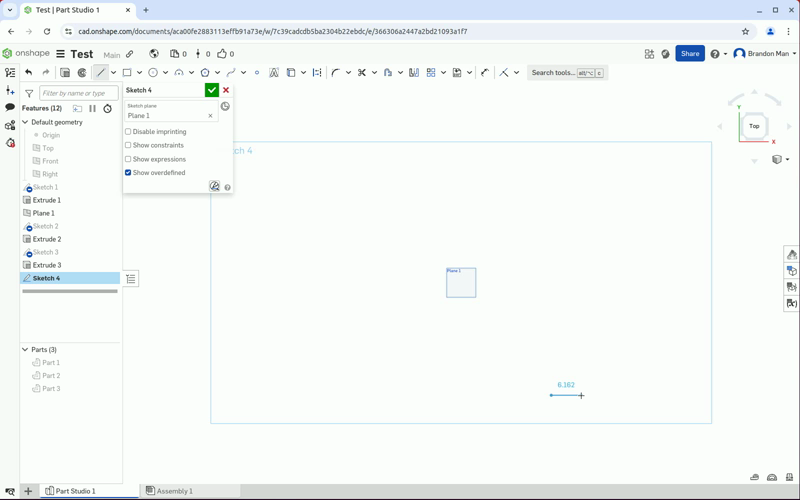
mouse_move(574, 395)
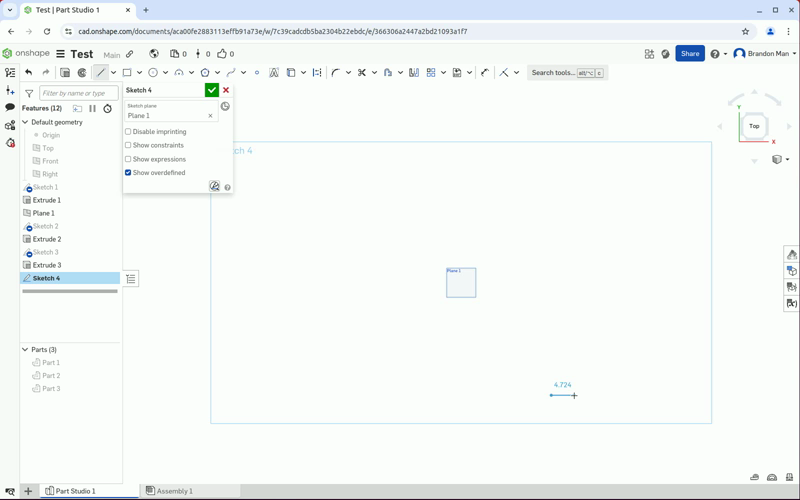
click(574, 395)
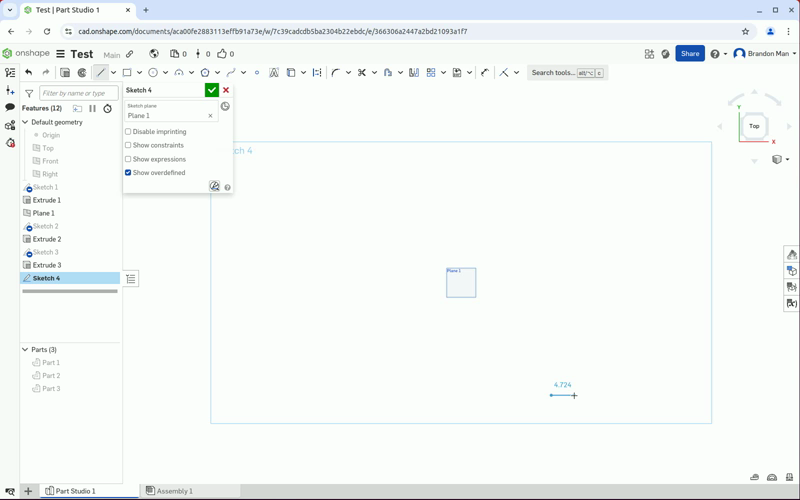
key_up(shift)
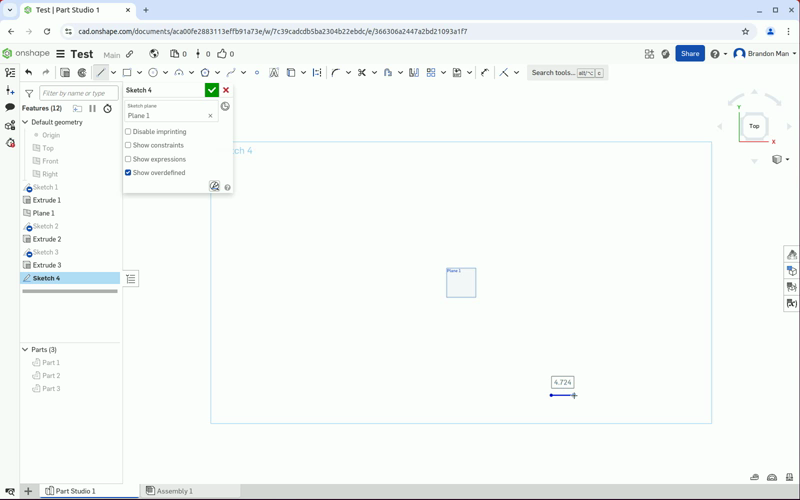
key_down(shift)
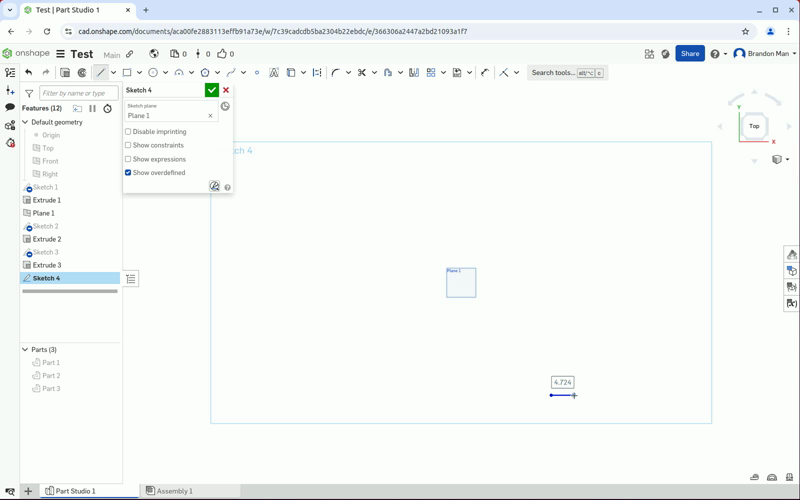
mouse_move(589, 395)
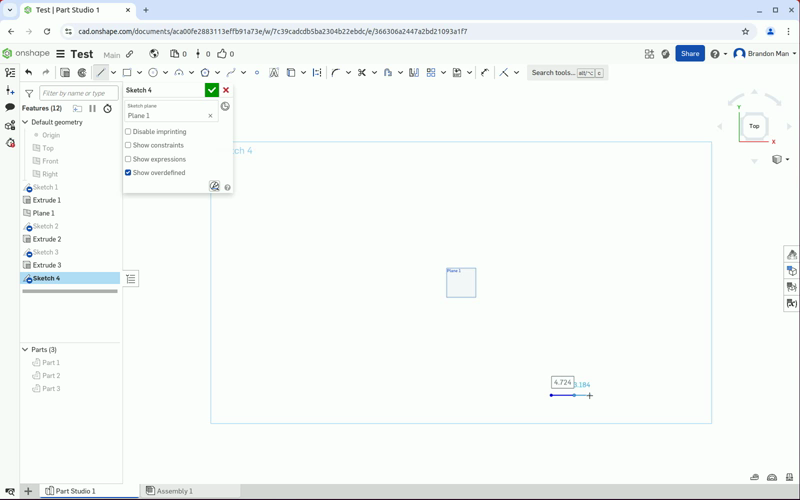
mouse_move(574, 372)
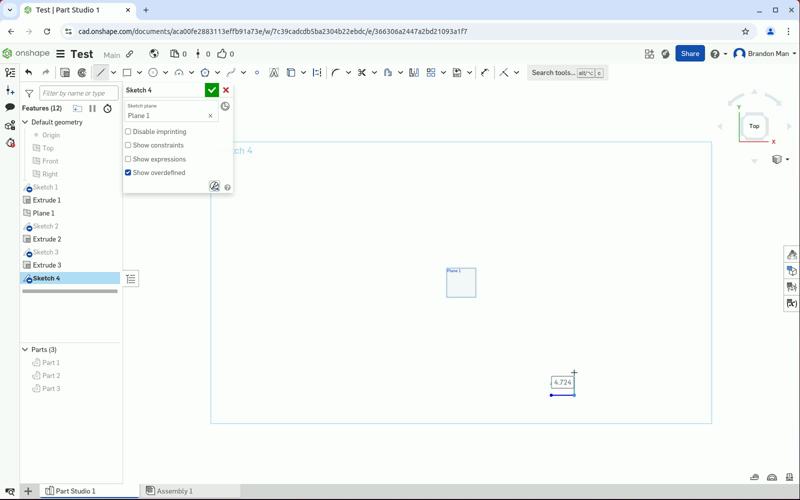
click(574, 372)
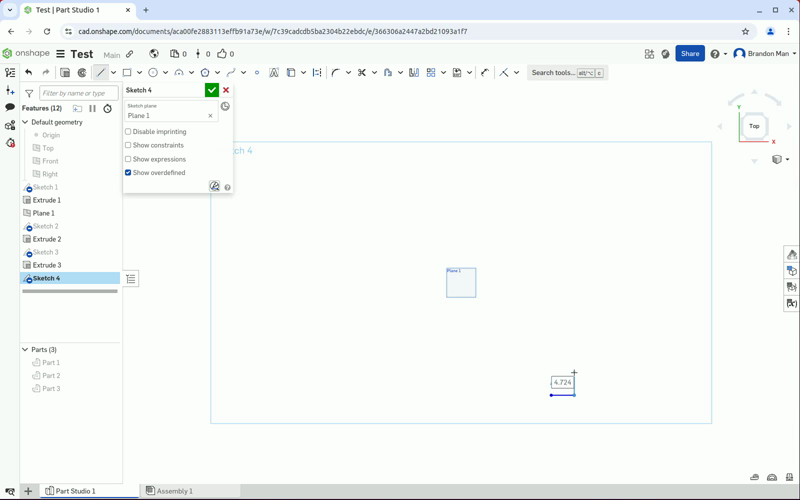
key_up(shift)
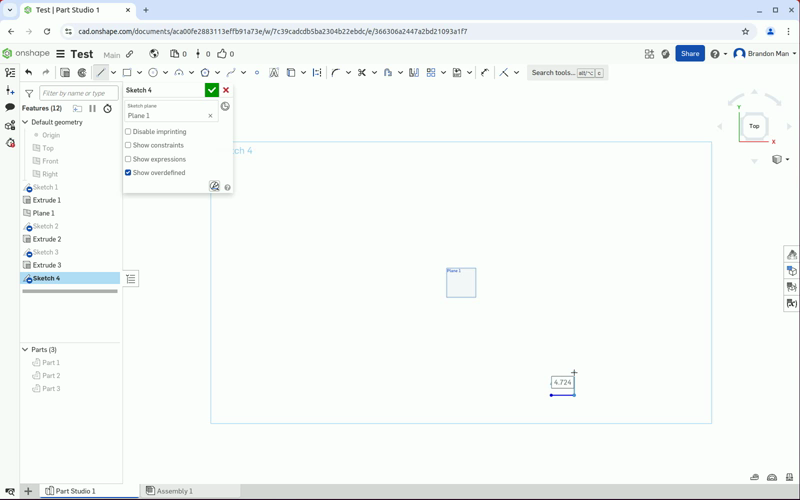
key_down(shift)
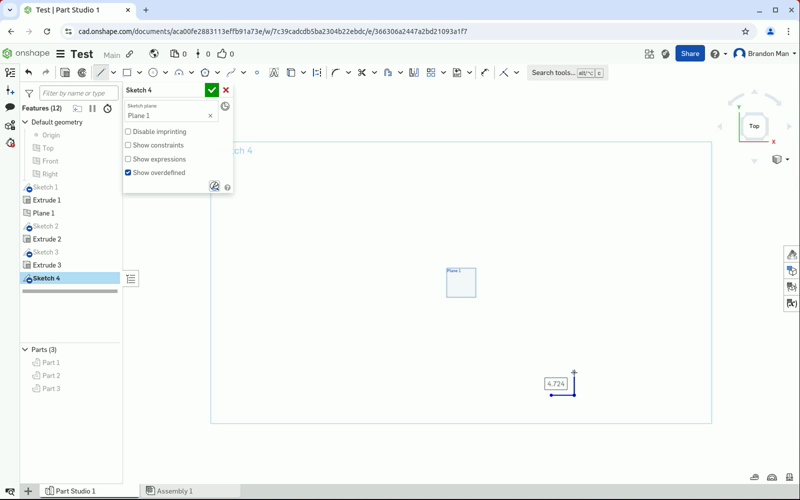
mouse_move(589, 372)
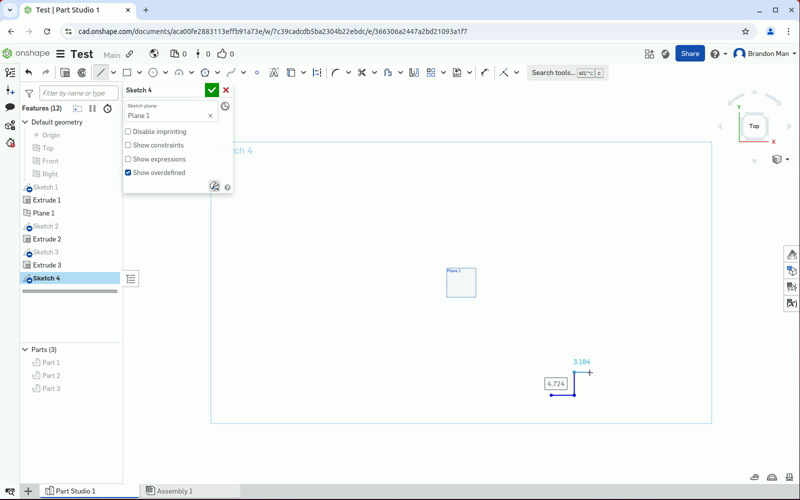
mouse_move(551, 372)
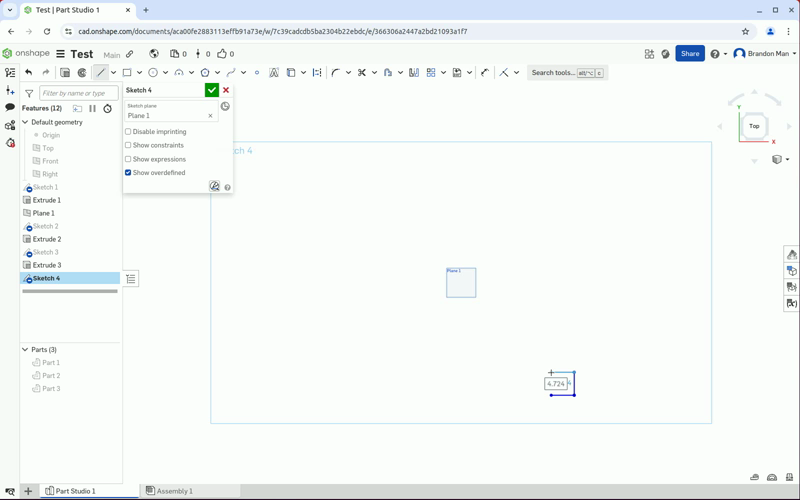
click(551, 372)
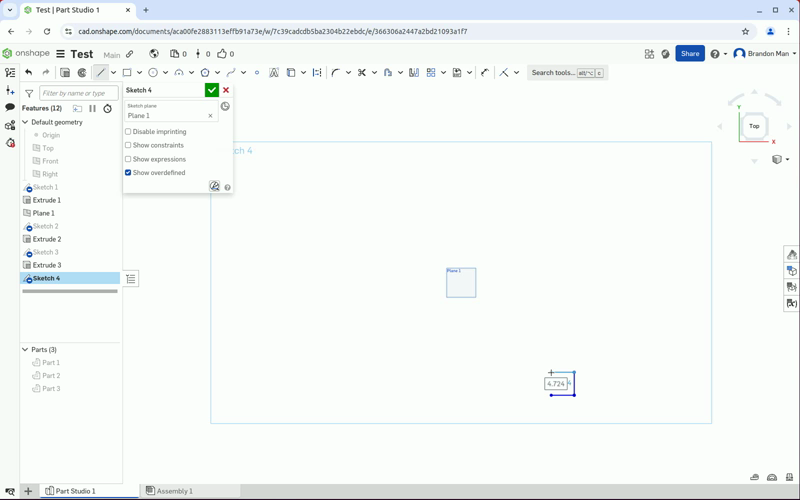
key_up(shift)
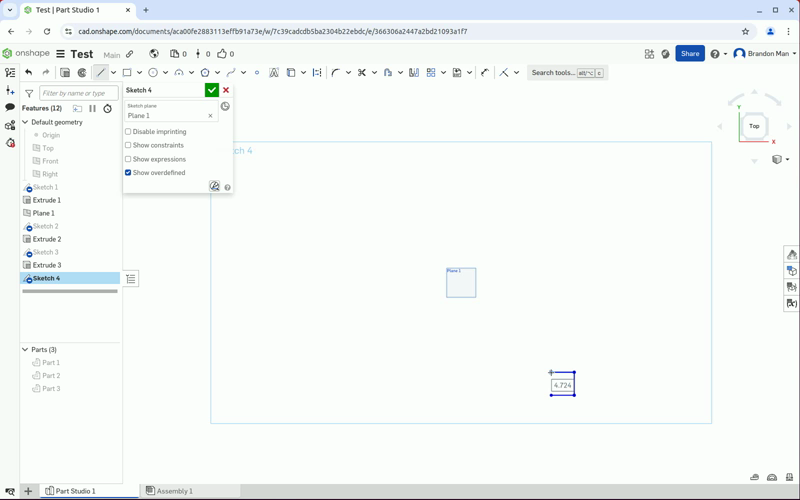
mouse_move(581, 372)
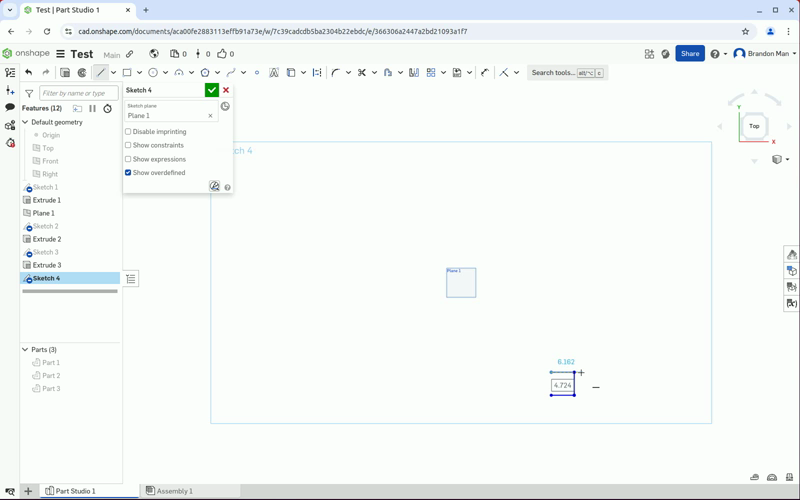
key_down(shift)
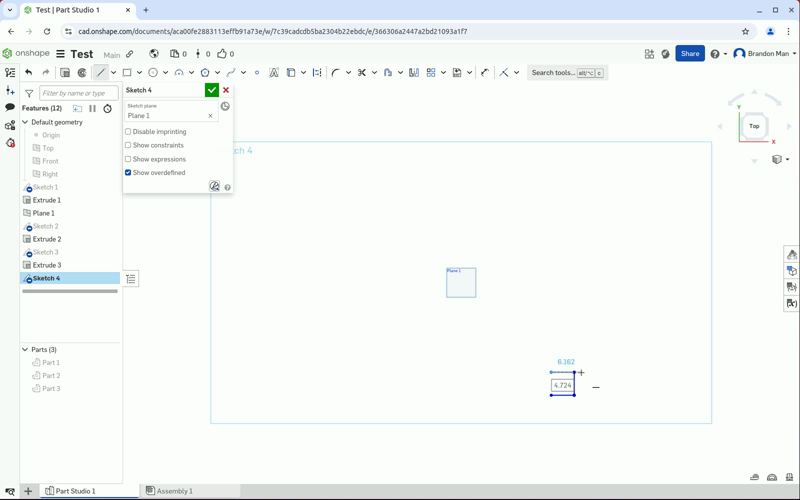
mouse_move(551, 395)
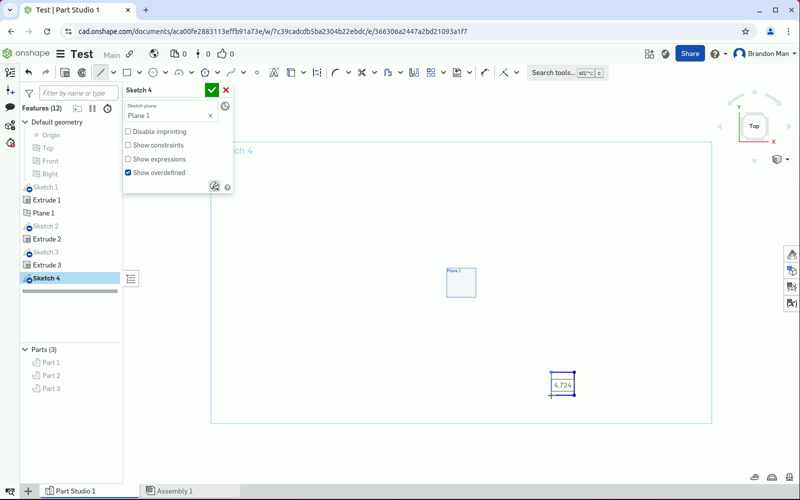
key_up(shift)
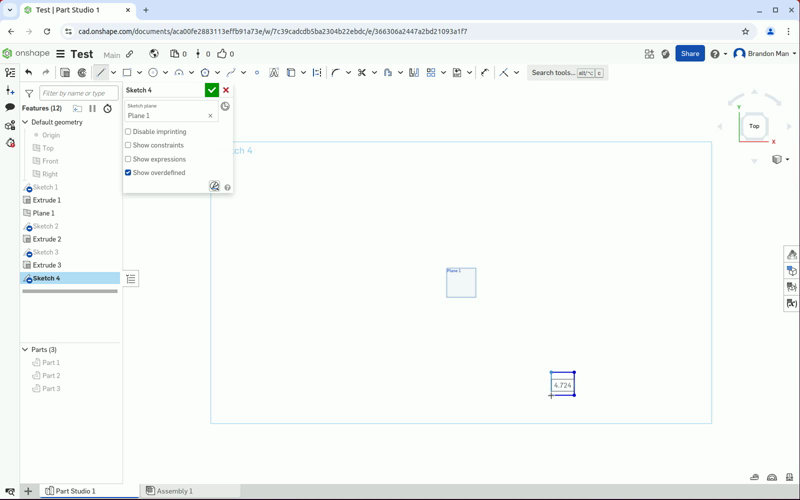
click(551, 395)
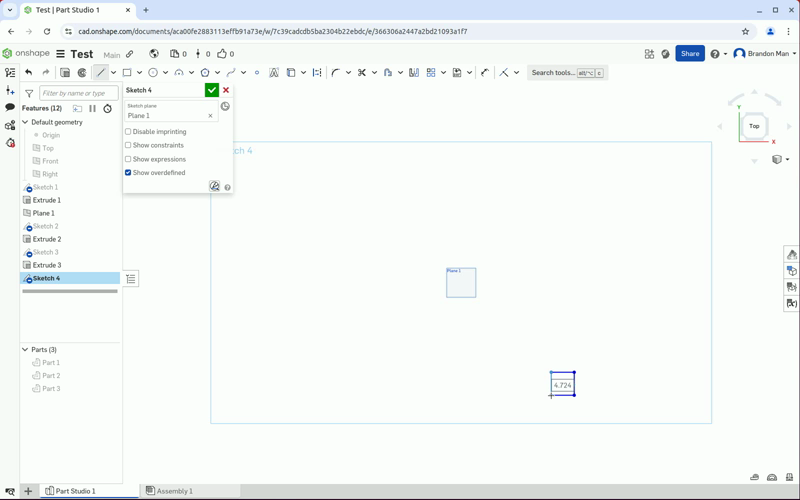
key(esc)
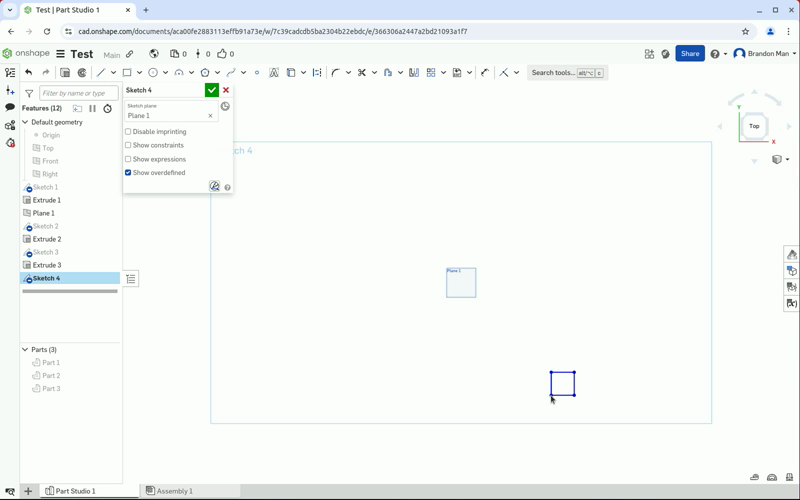
mouse_move(566, 376)
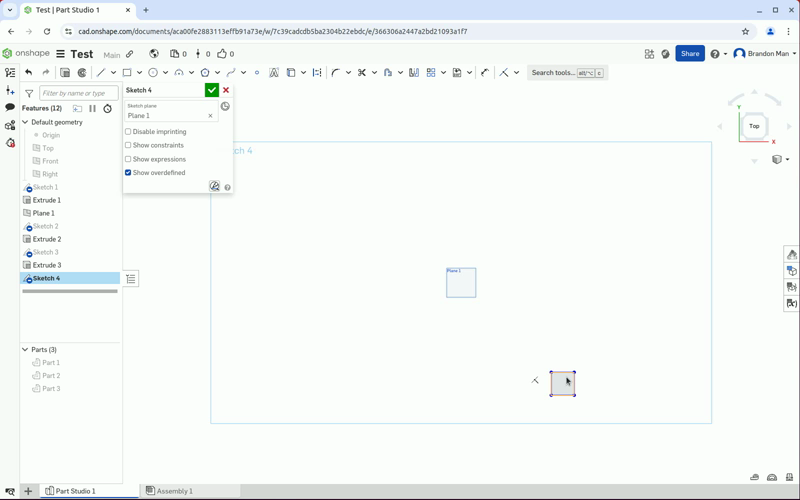
scroll(6)
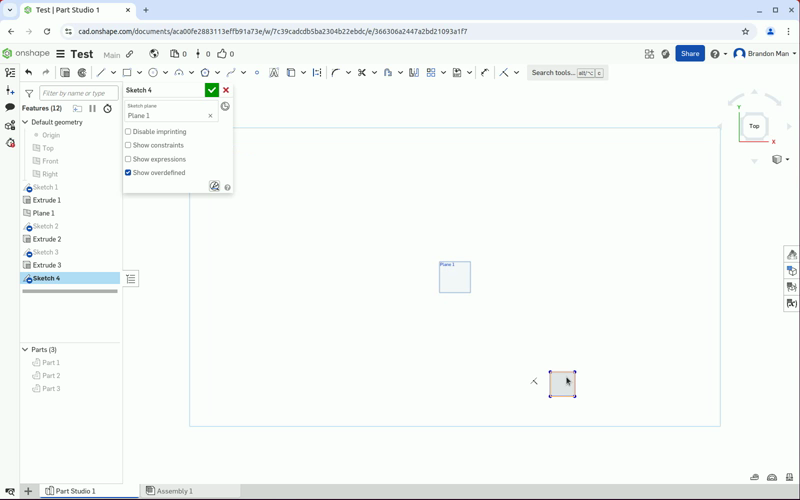
scroll(6)
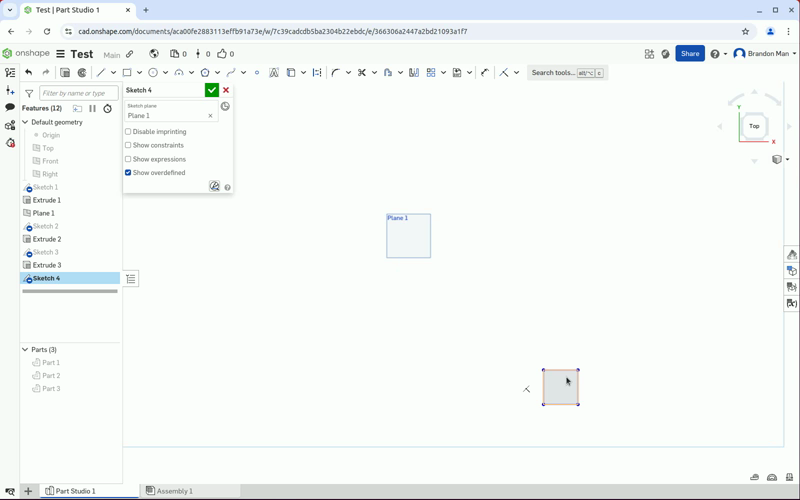
scroll(6)
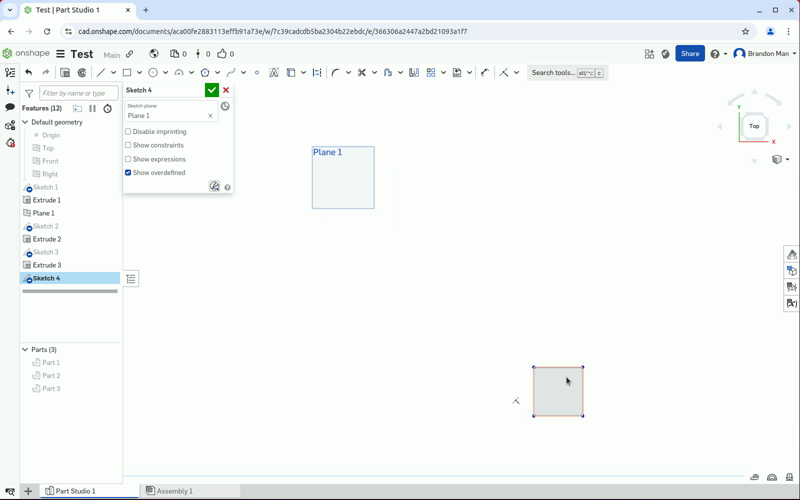
scroll(6)
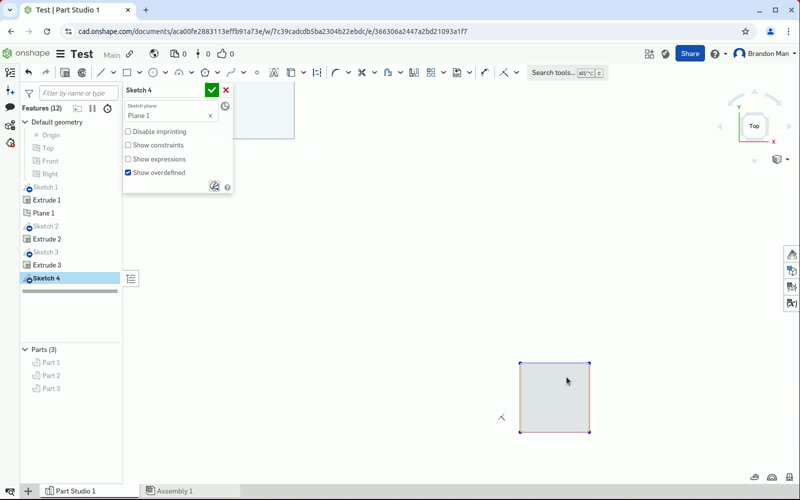
scroll(6)
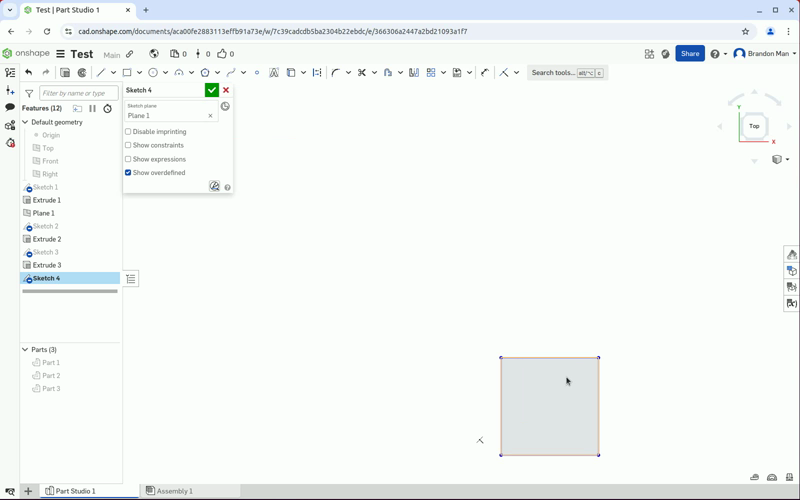
scroll(6)
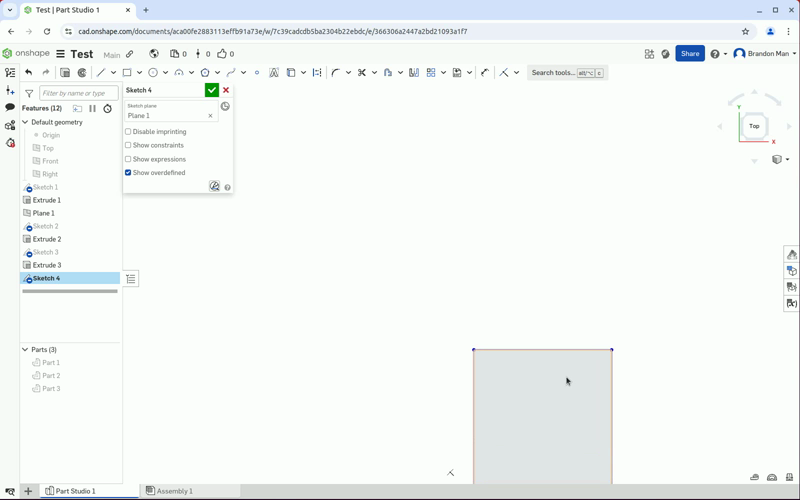
scroll(6)
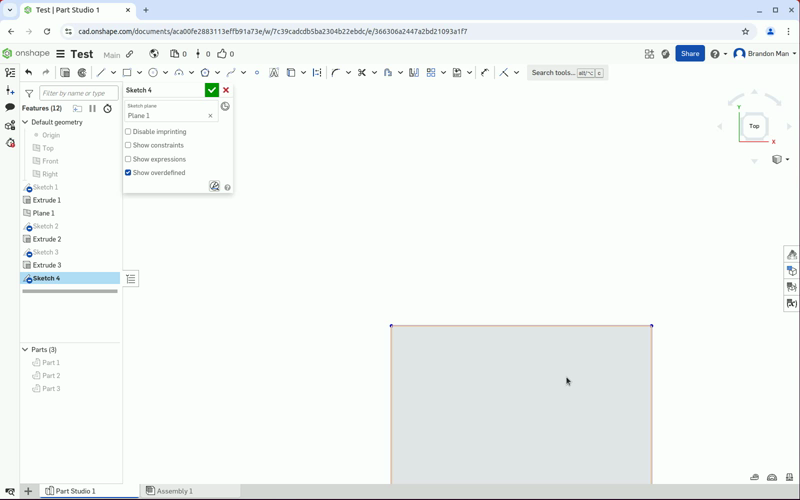
click(566, 376)
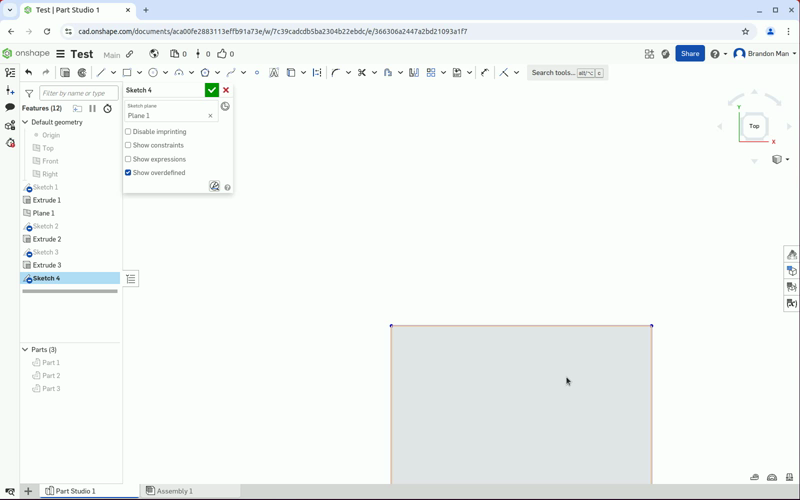
scroll(-6)
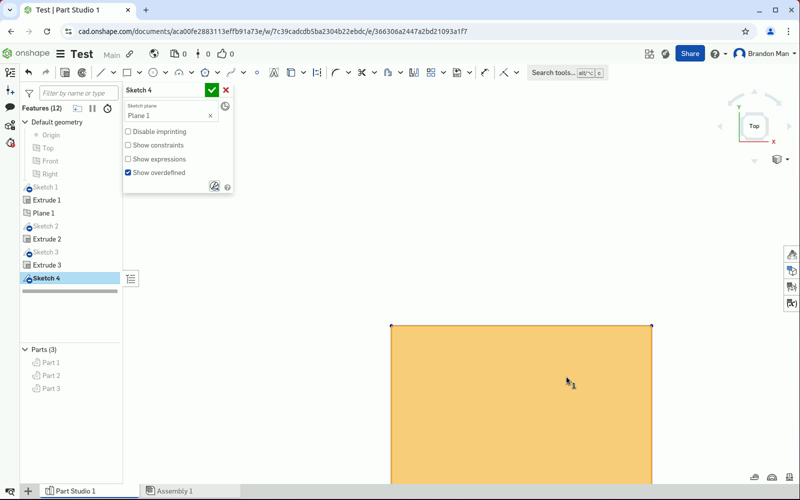
scroll(-6)
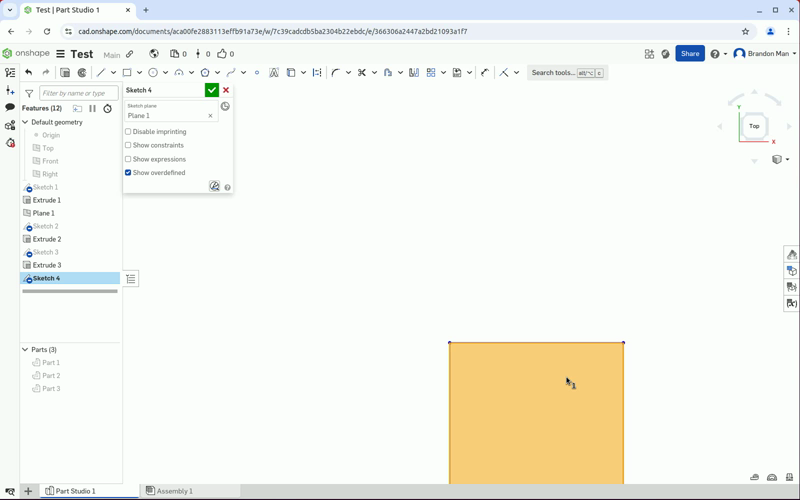
scroll(-6)
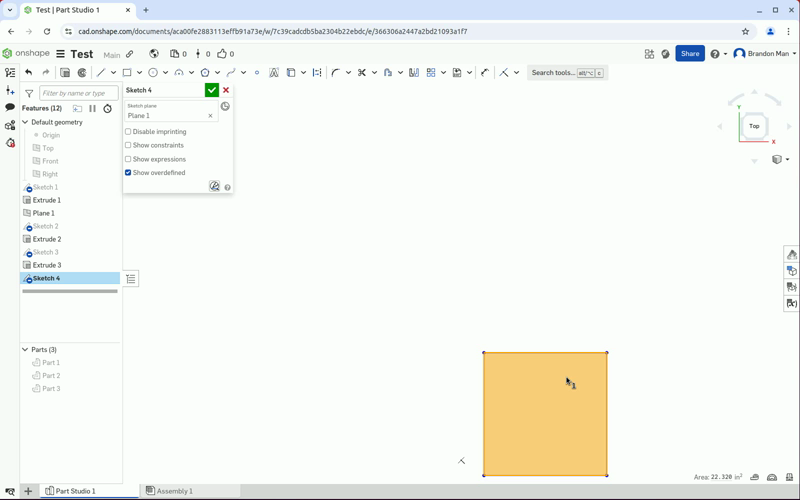
scroll(-6)
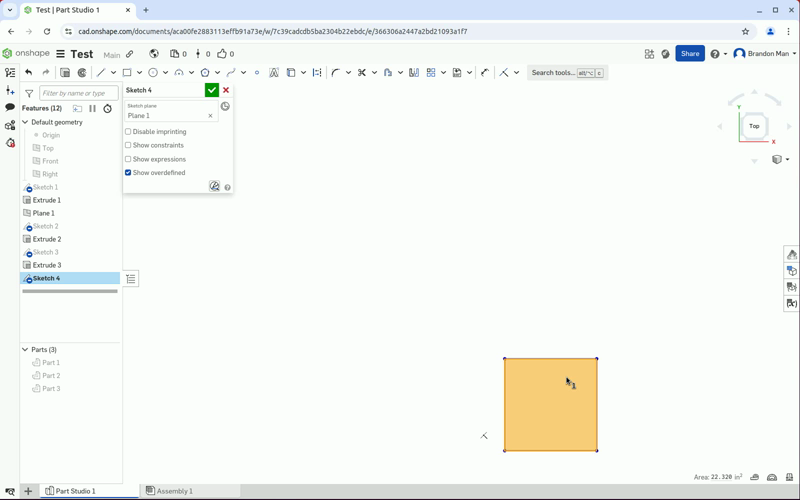
scroll(-6)
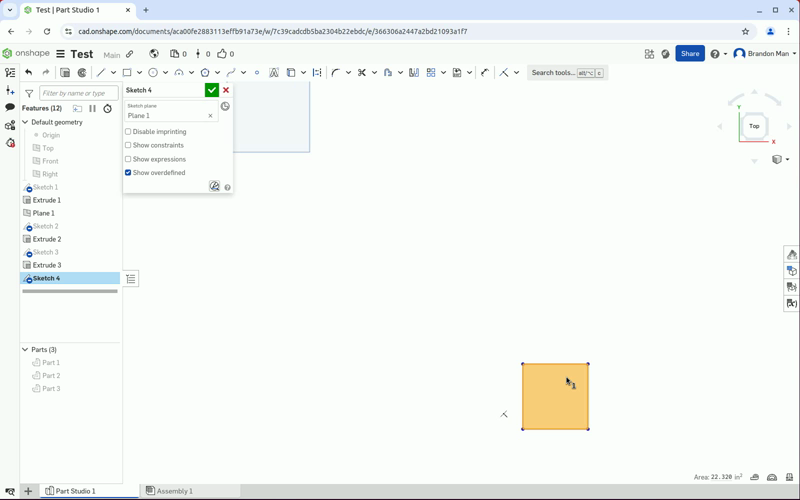
scroll(-6)
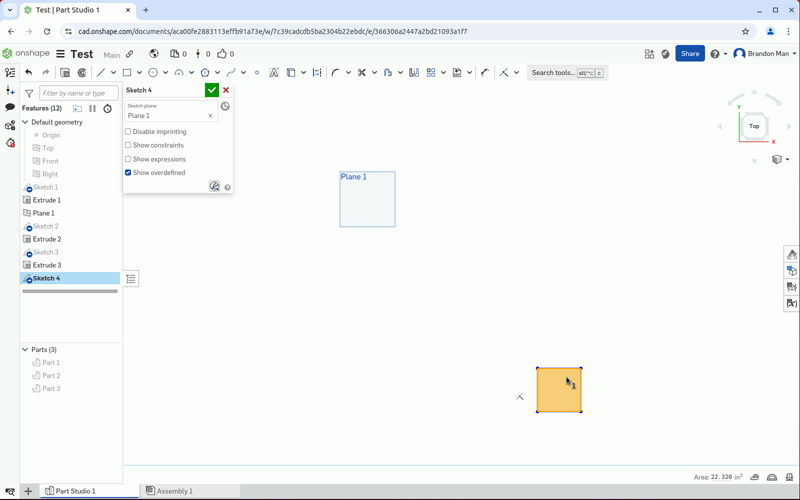
scroll(-6)
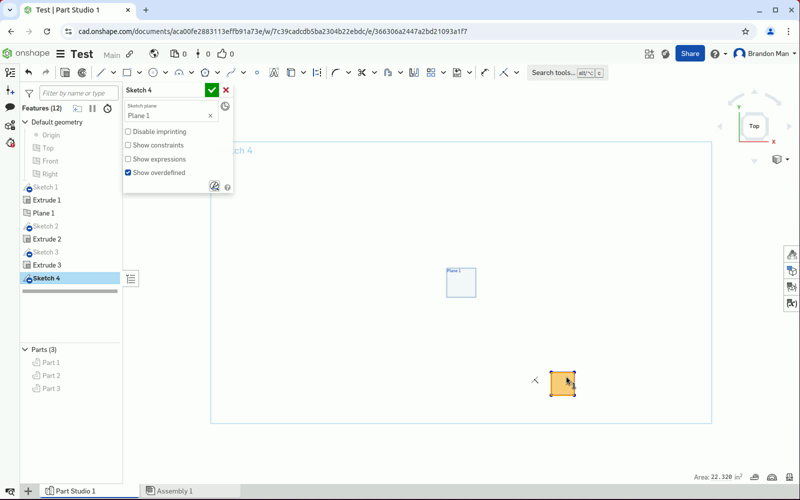
mouse_move(73, 352)
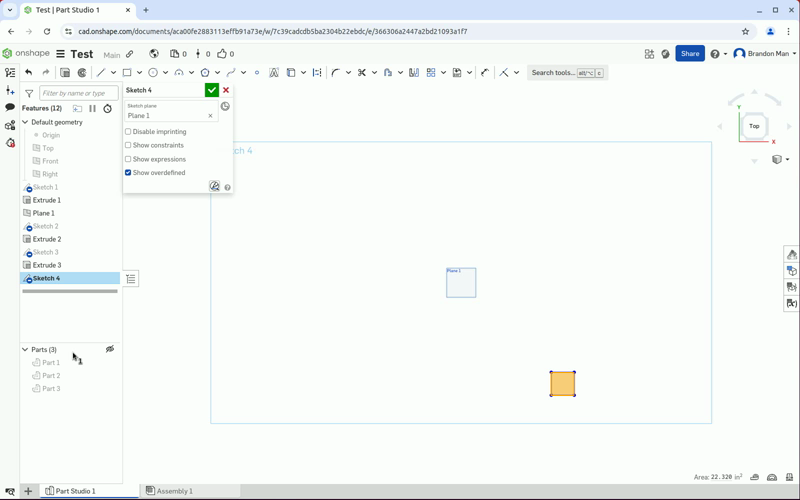
key(shift+y)
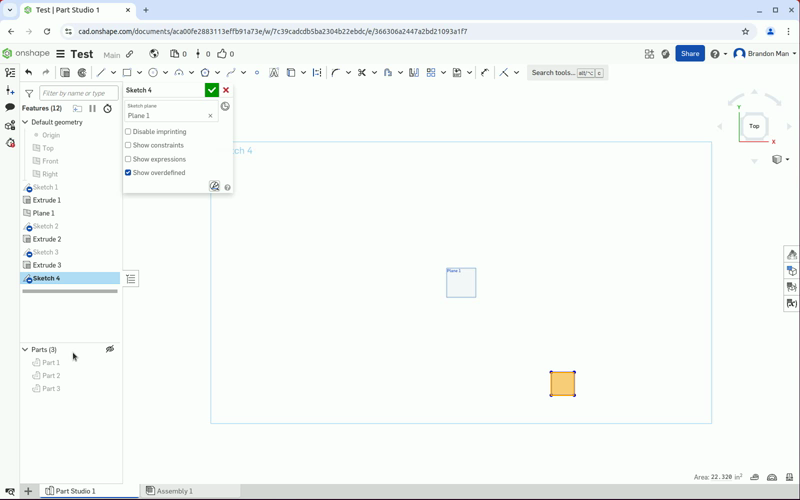
key(shift+e)
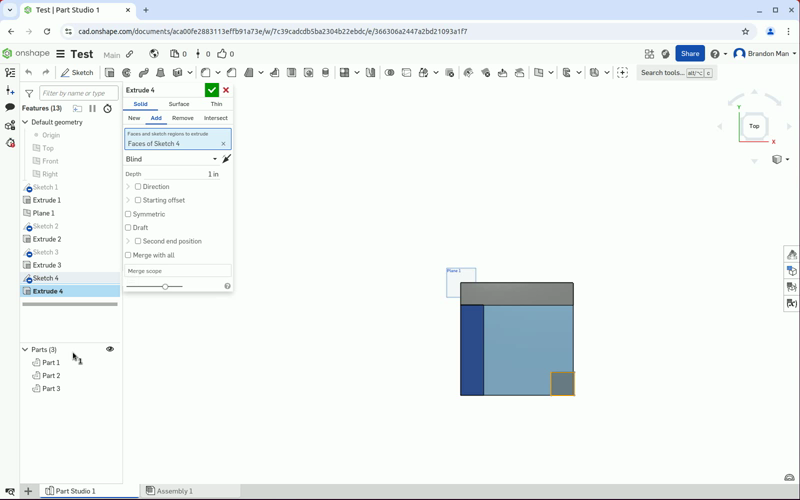
mouse_move(143, 106)
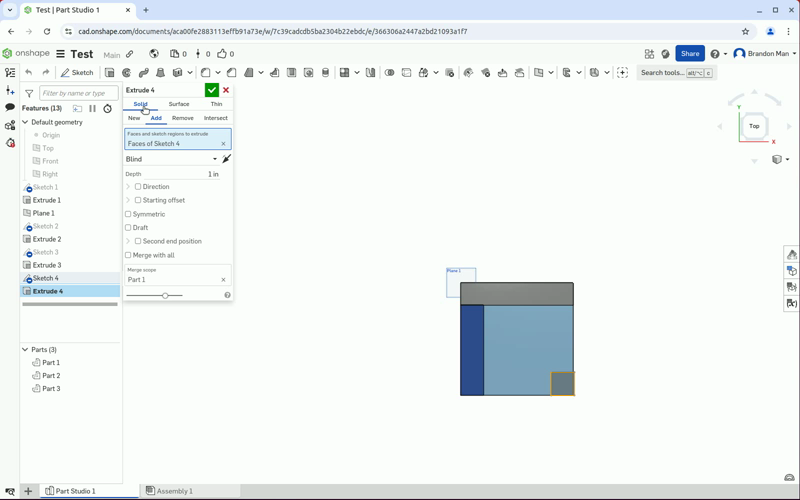
click(143, 106)
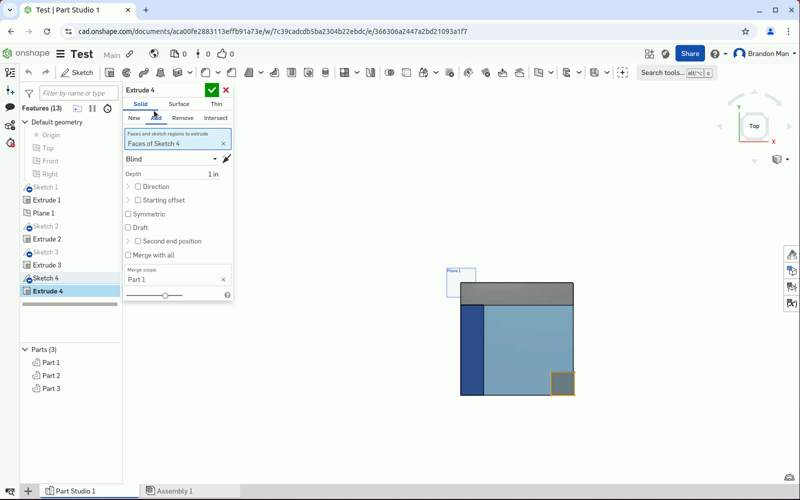
mouse_move(186, 120)
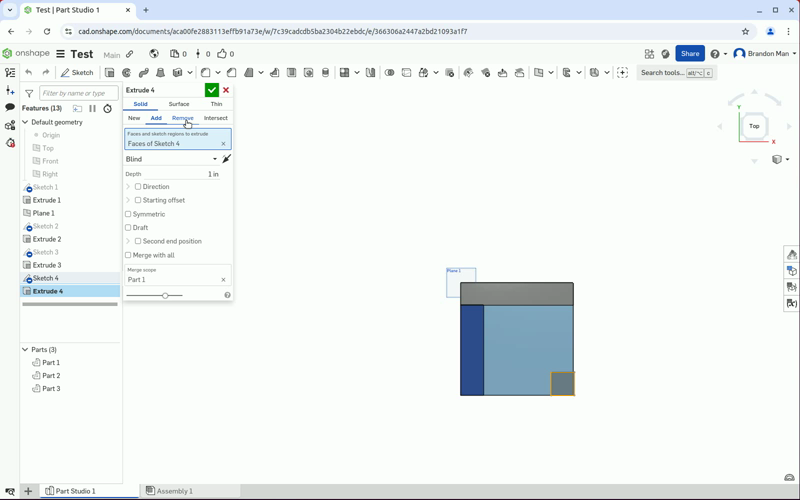
click(186, 120)
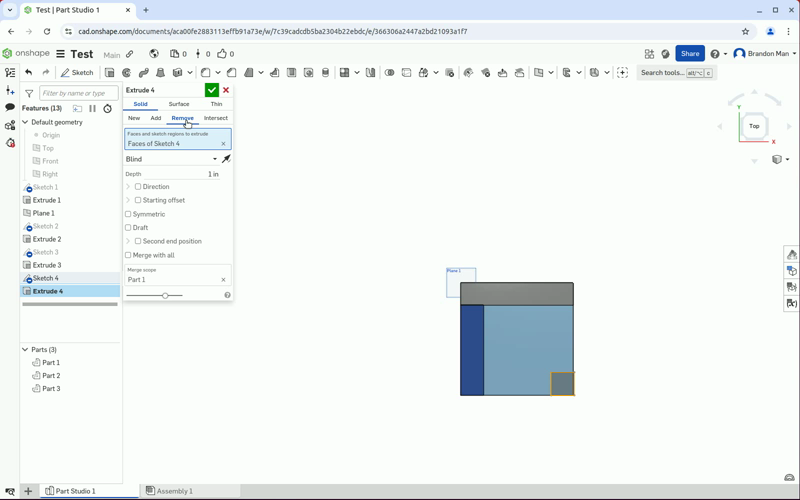
key(tab, 4)
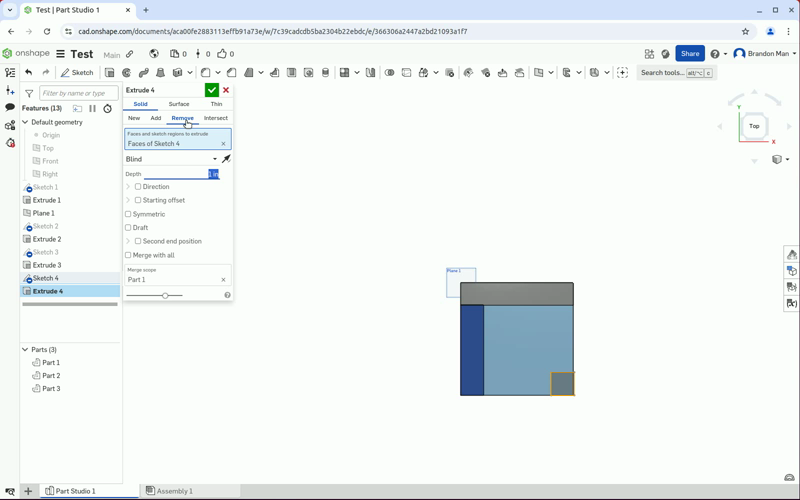
text(9.147)
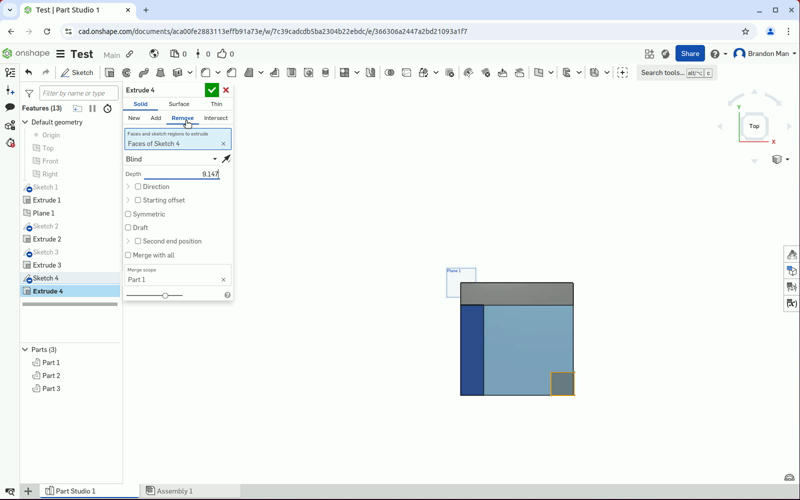
key(tab, 6)
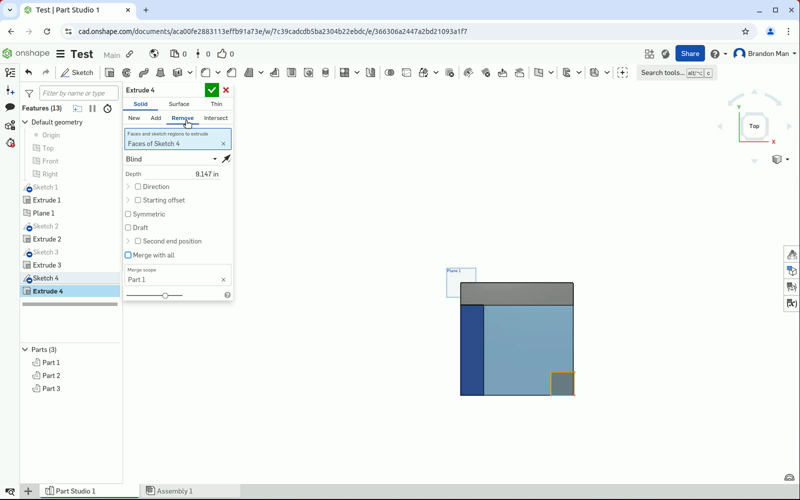
key(space)
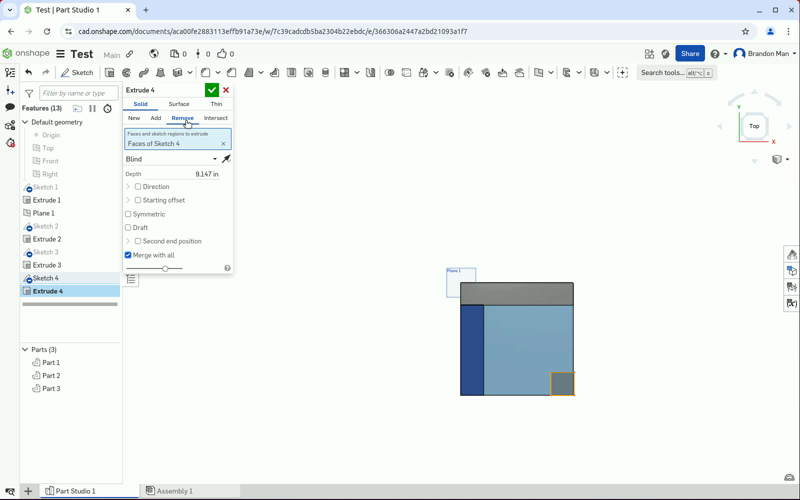
key(enter)
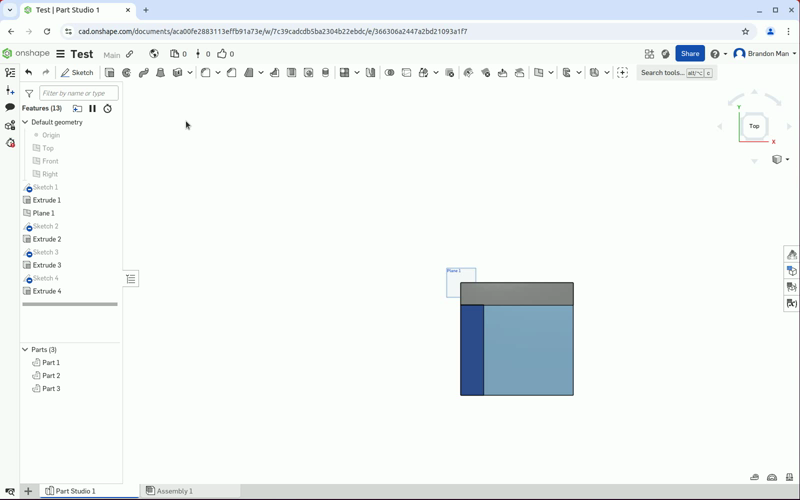
key(shift+h)
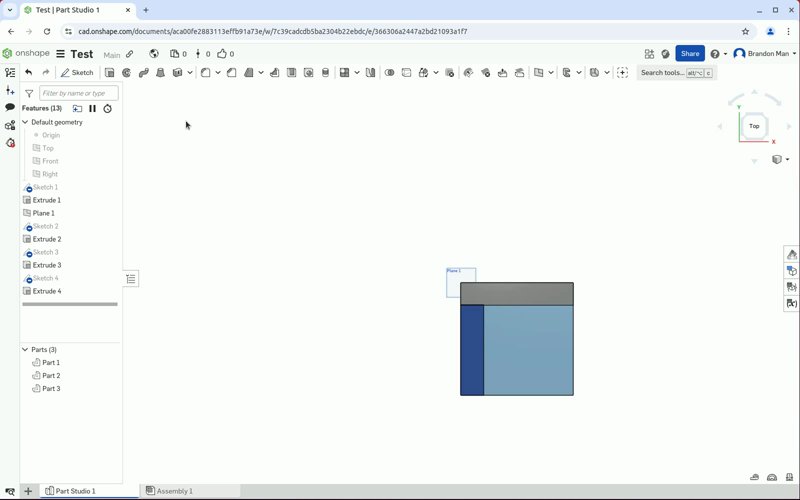
key(shift+h)
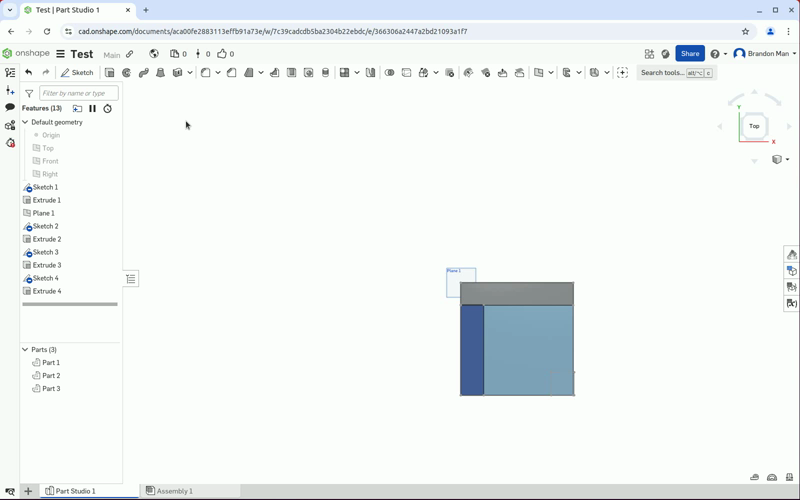
key(shift+7)
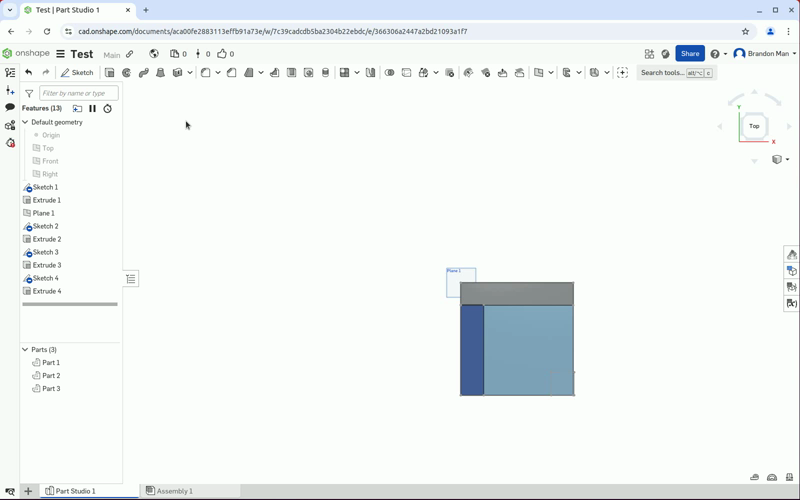
key(up, 3)
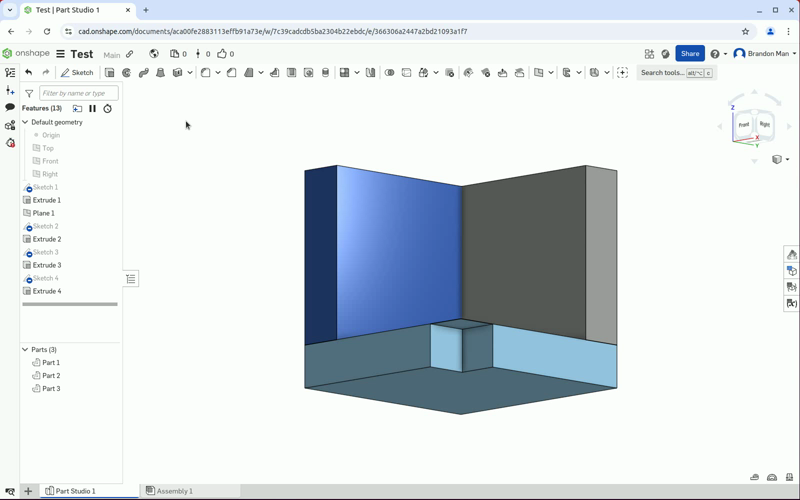
key(left, 3)
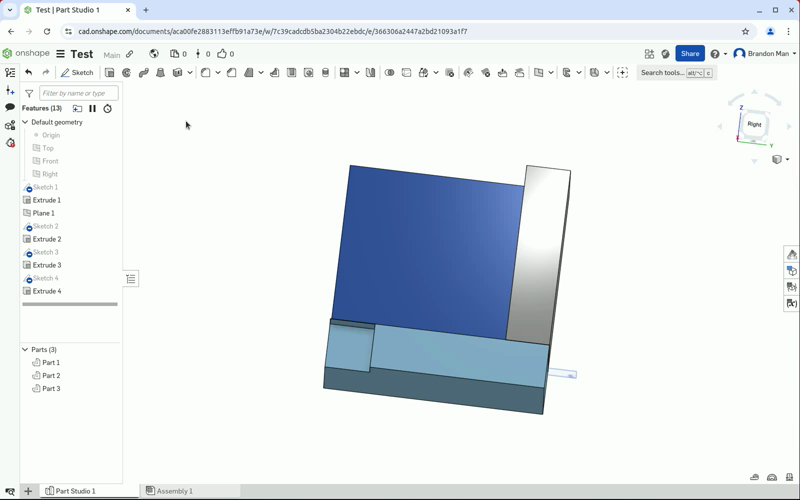
key(right, 3)
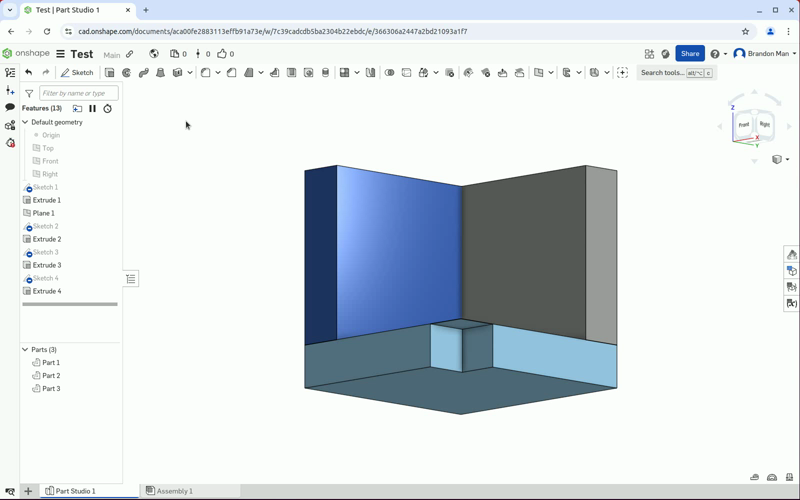
key(down, 3)
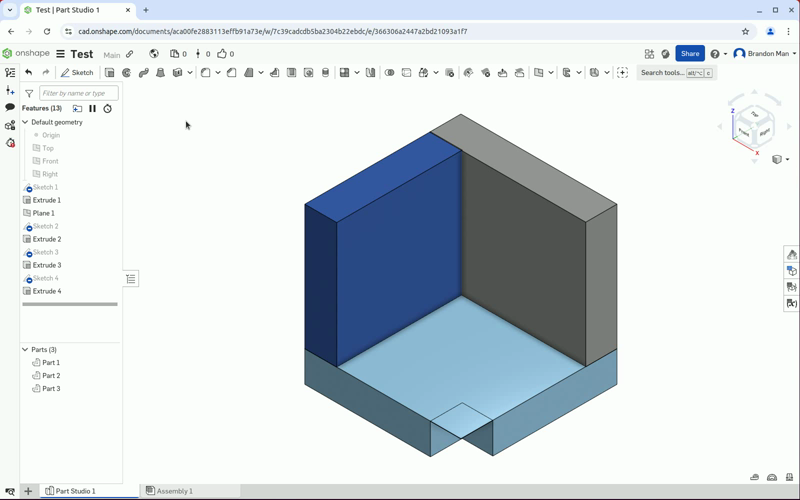
mouse_move(73, 189)
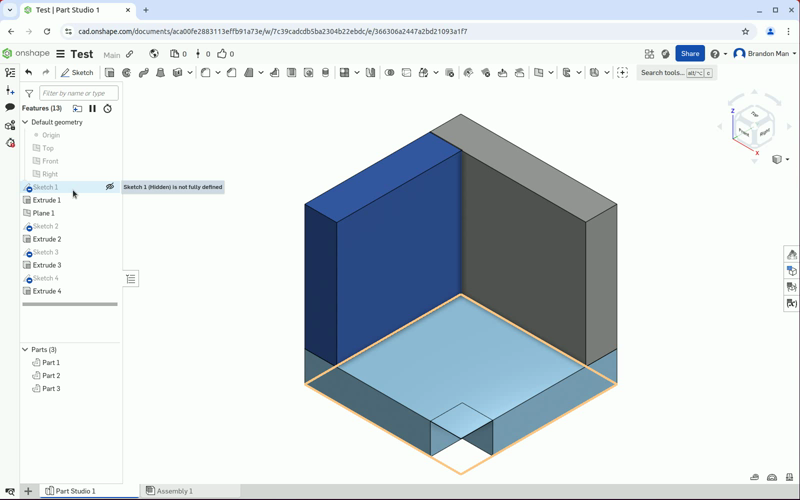
click(73, 189)